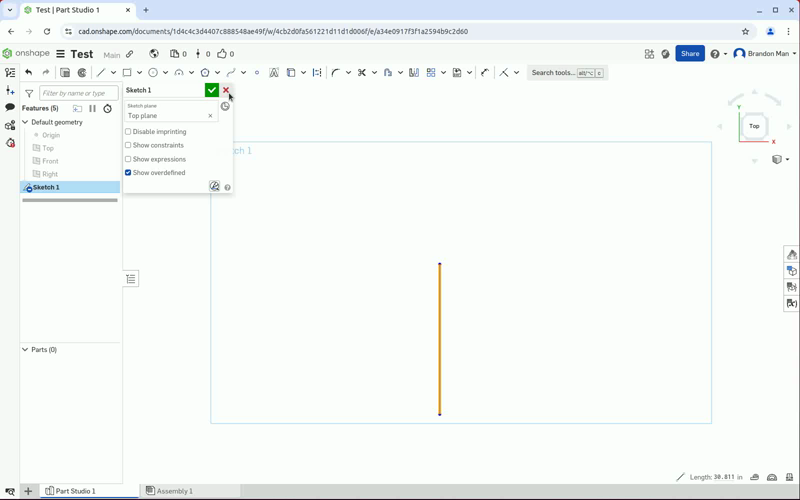
key(shift+h)
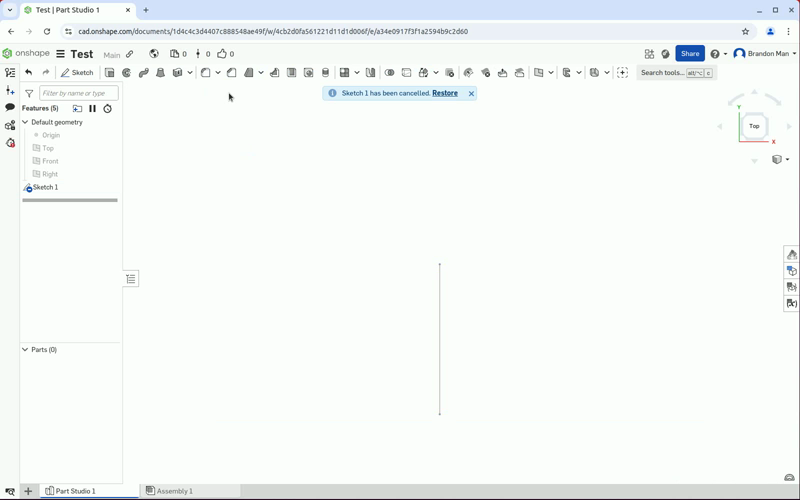
key(shift+s)
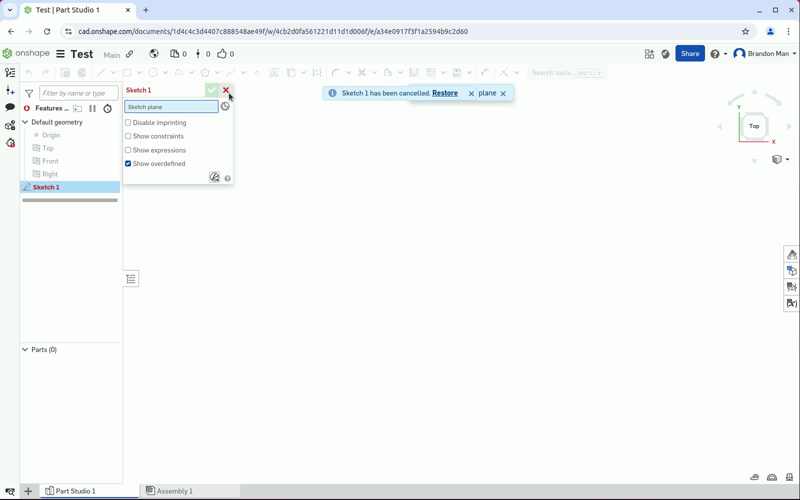
mouse_move(73, 150)
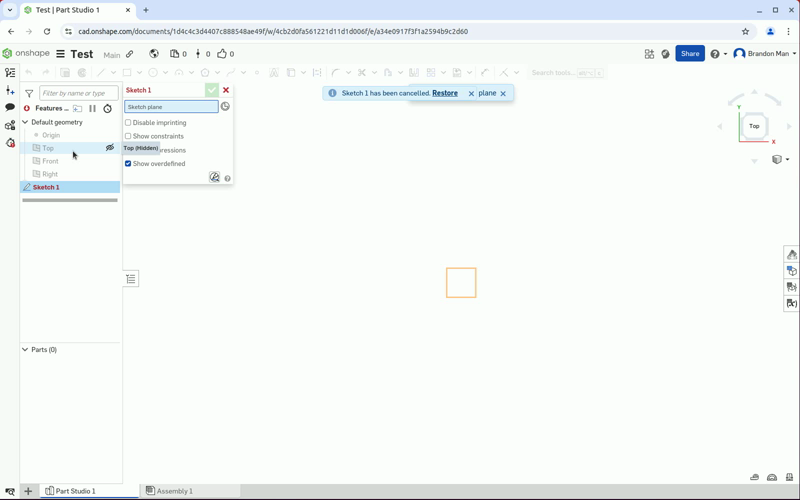
click(73, 150)
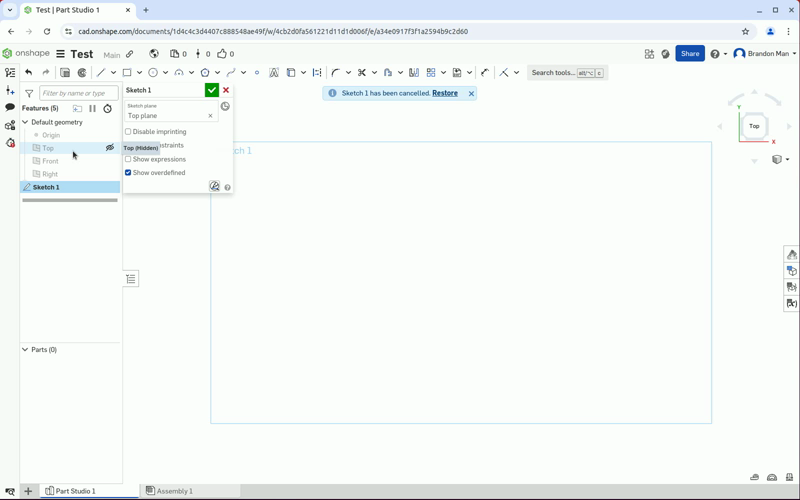
mouse_move(73, 352)
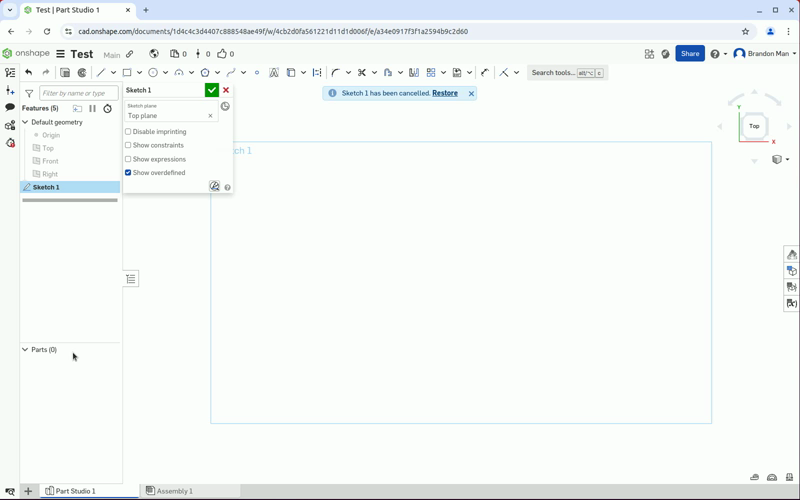
key(y)
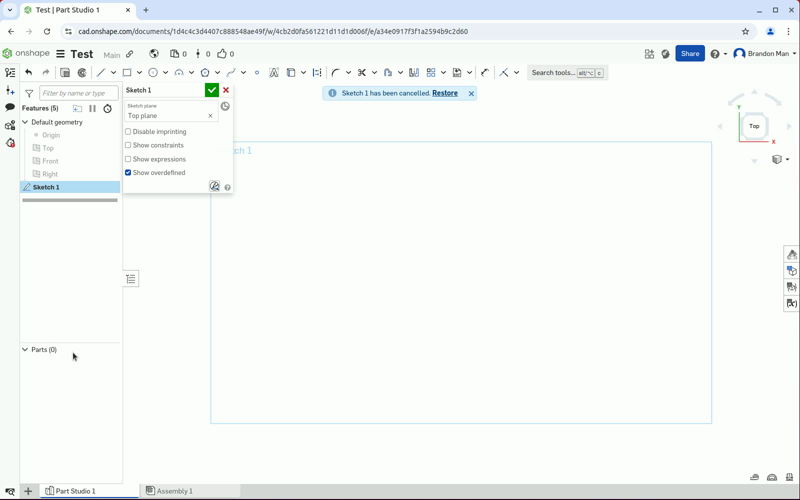
key(l)
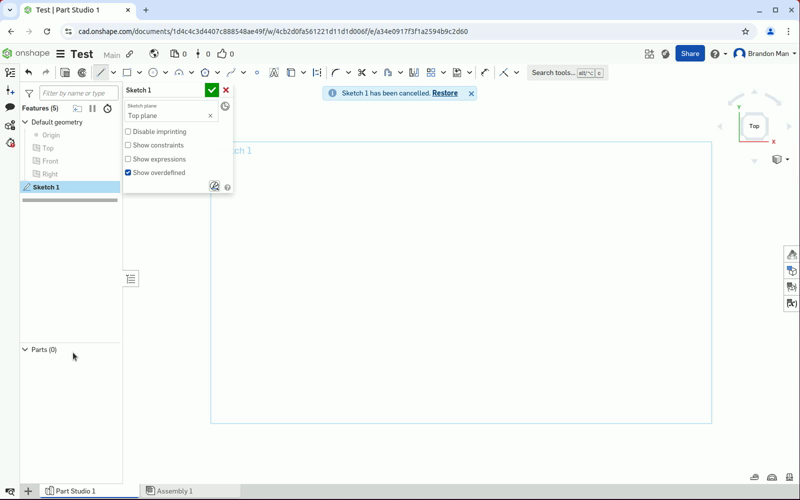
key_down(shift)
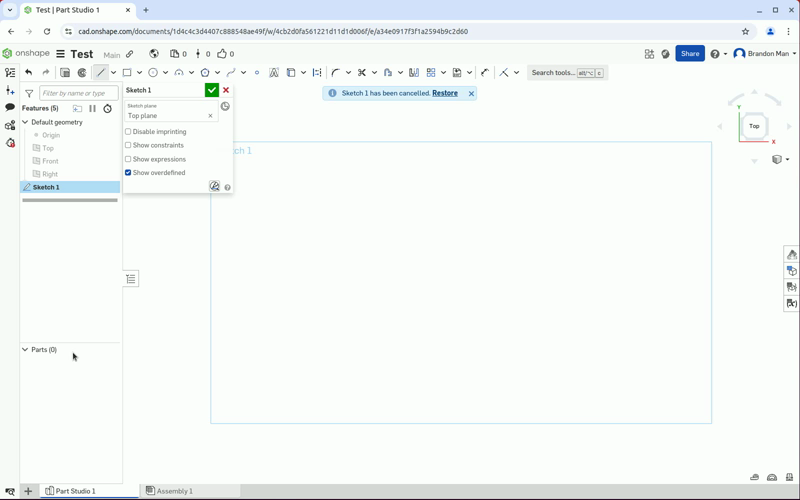
mouse_move(383, 253)
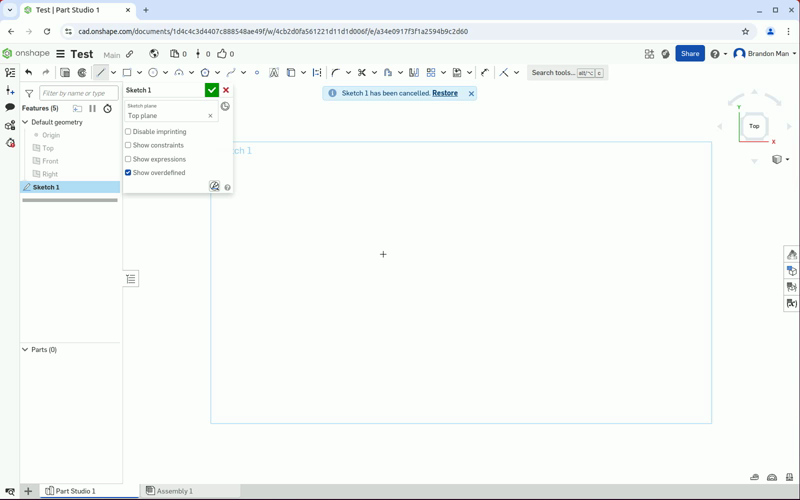
click(383, 253)
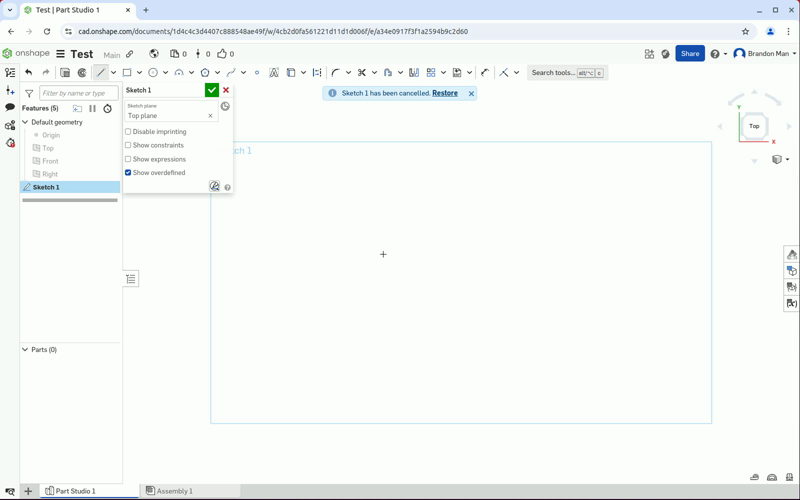
key_up(shift)
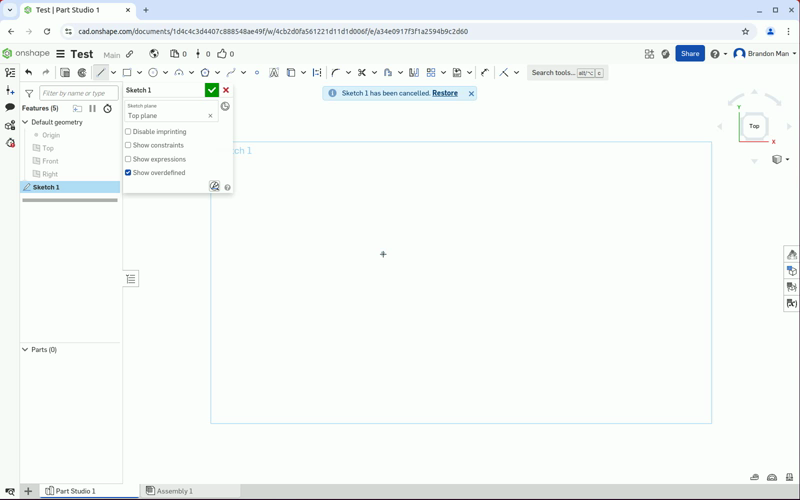
key_down(shift)
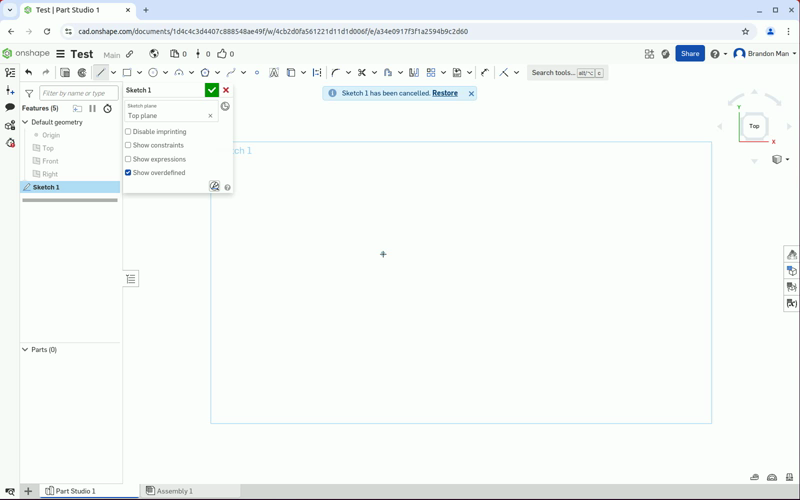
mouse_move(534, 253)
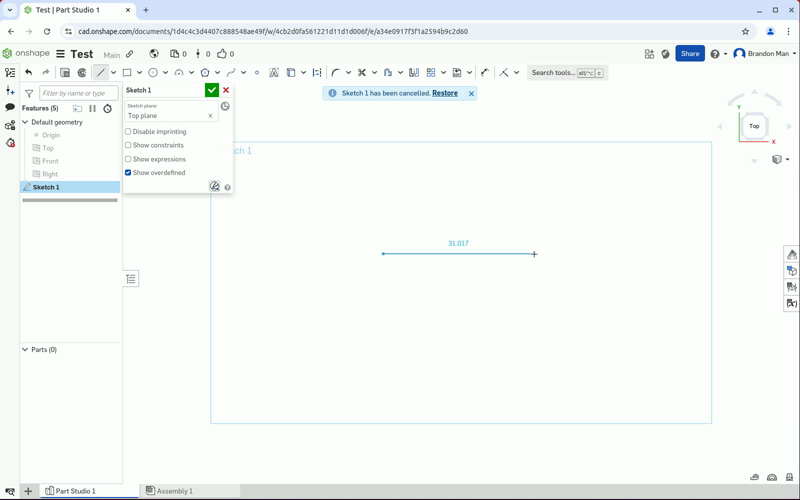
click(534, 253)
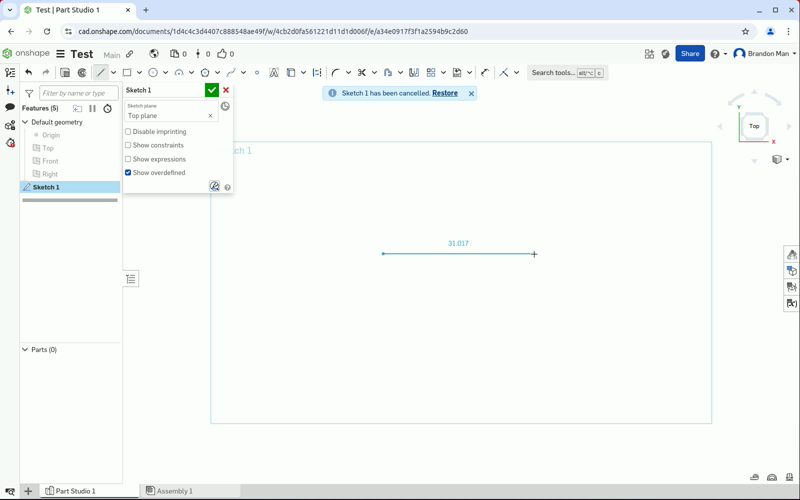
key_up(shift)
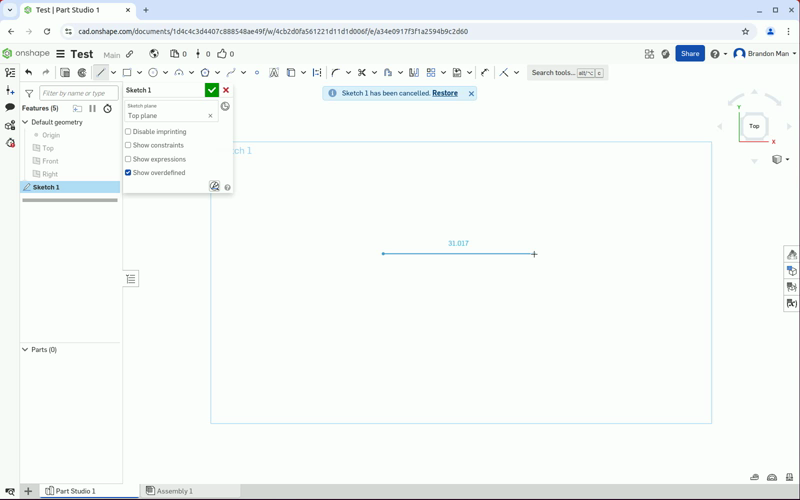
key_down(shift)
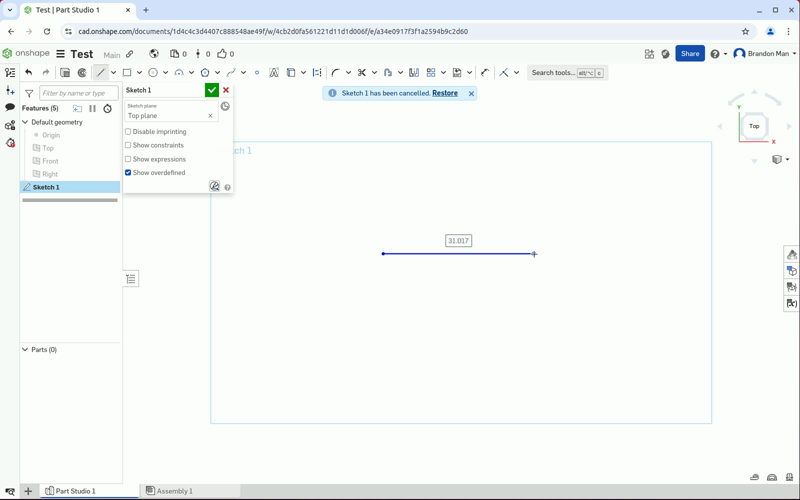
mouse_move(564, 253)
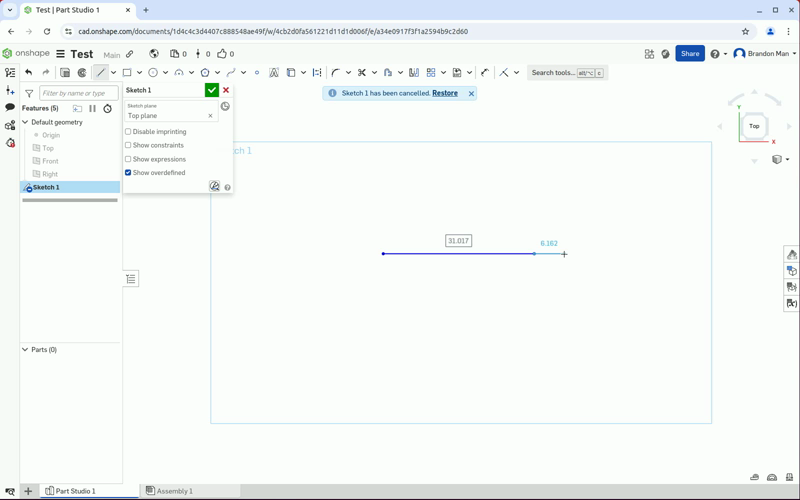
mouse_move(534, 237)
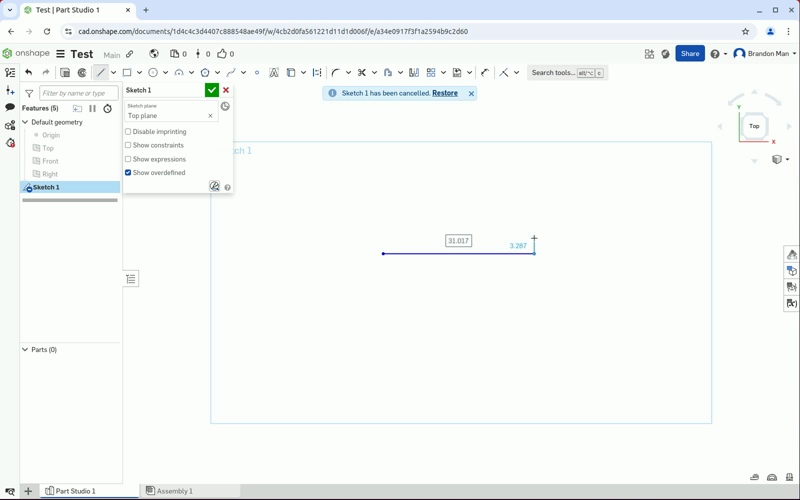
click(534, 237)
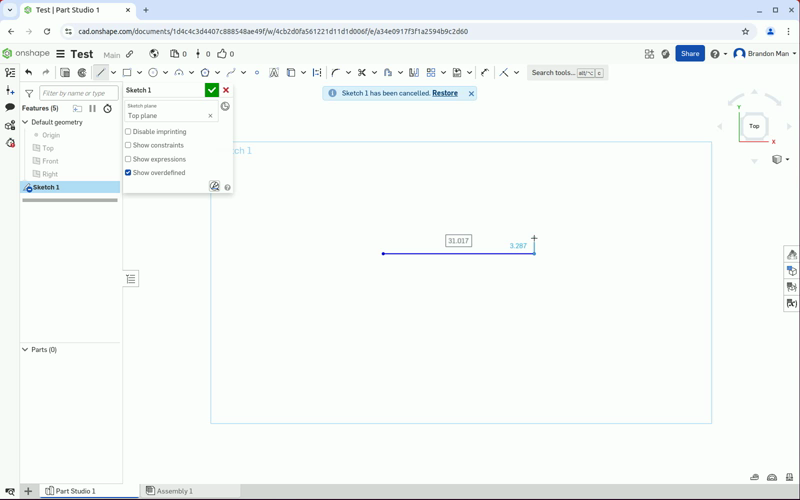
key_up(shift)
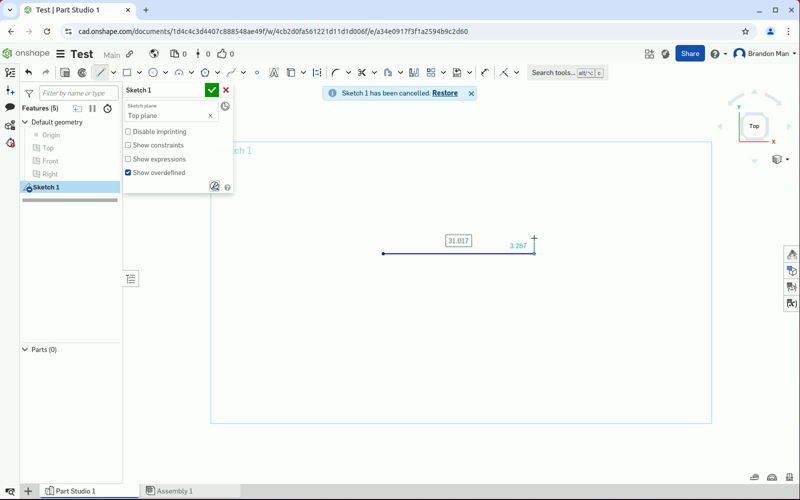
key_down(shift)
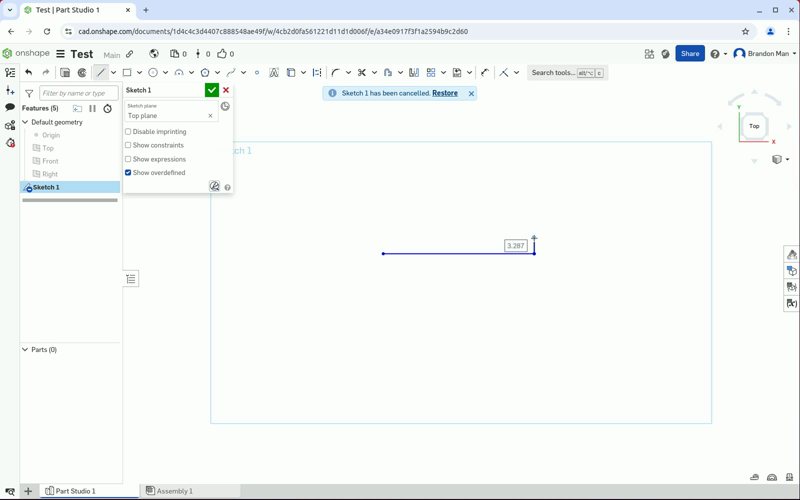
mouse_move(383, 237)
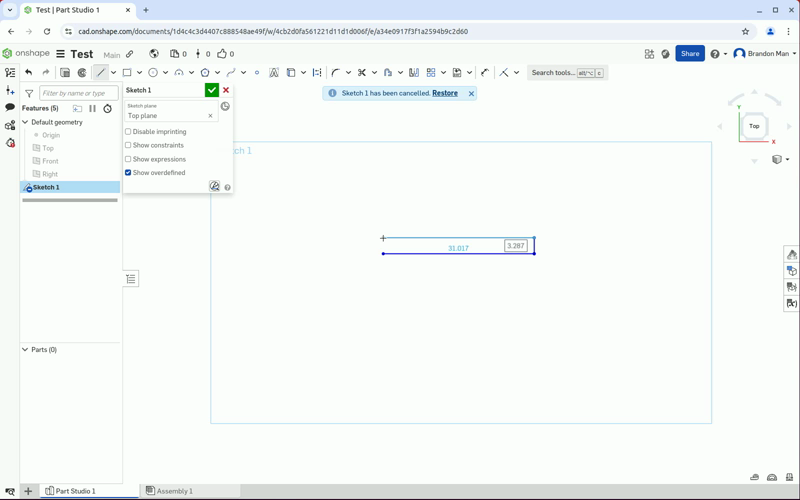
click(383, 237)
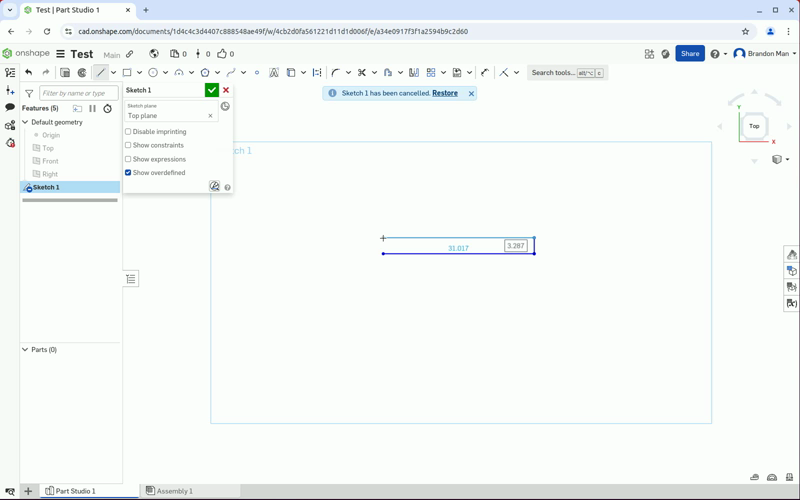
key_up(shift)
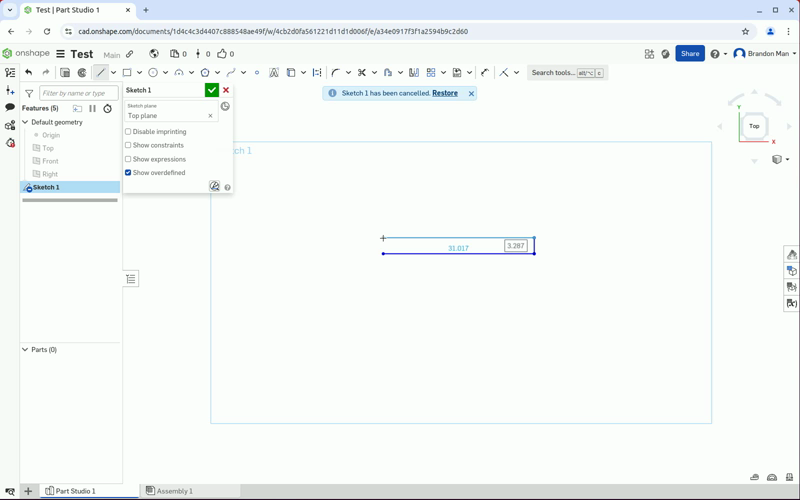
mouse_move(413, 237)
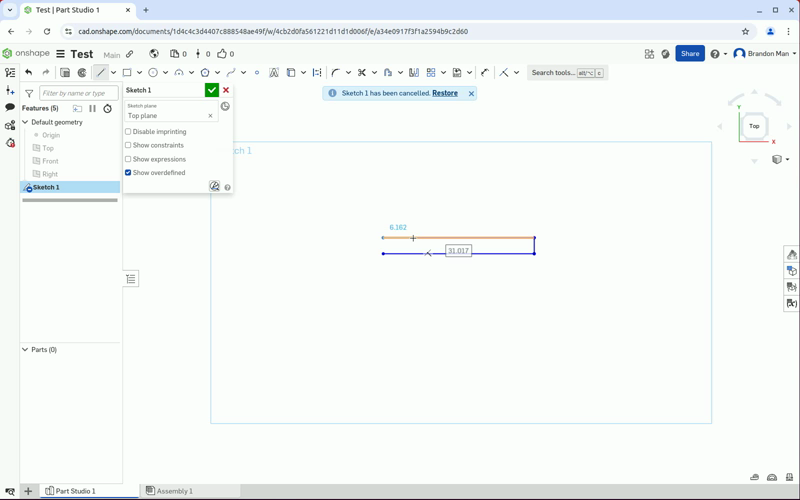
key_down(shift)
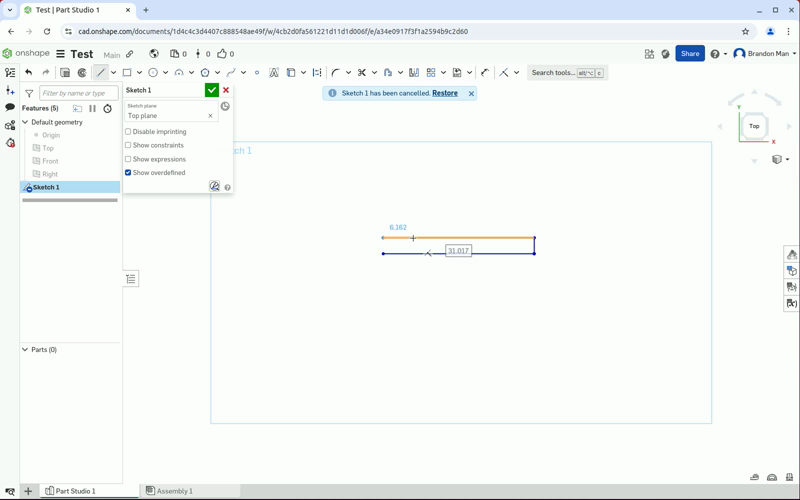
mouse_move(383, 253)
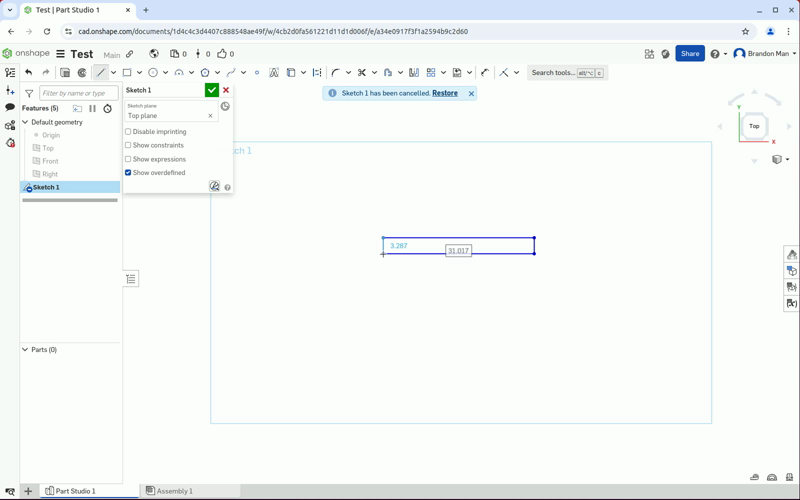
key_up(shift)
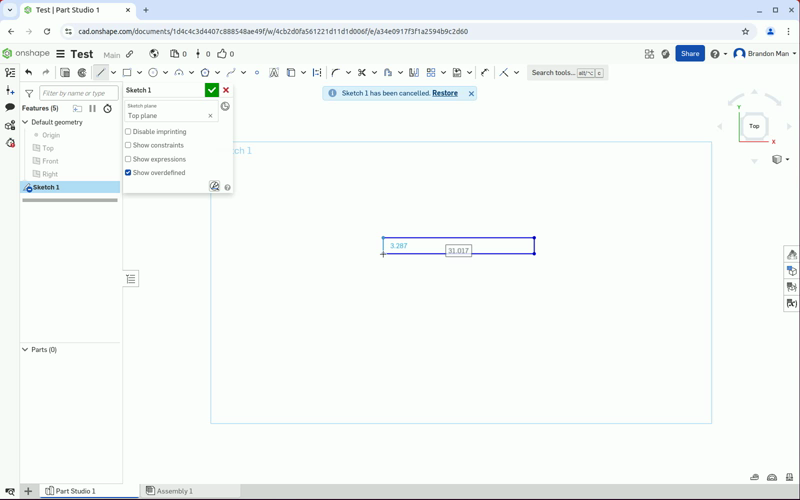
click(383, 253)
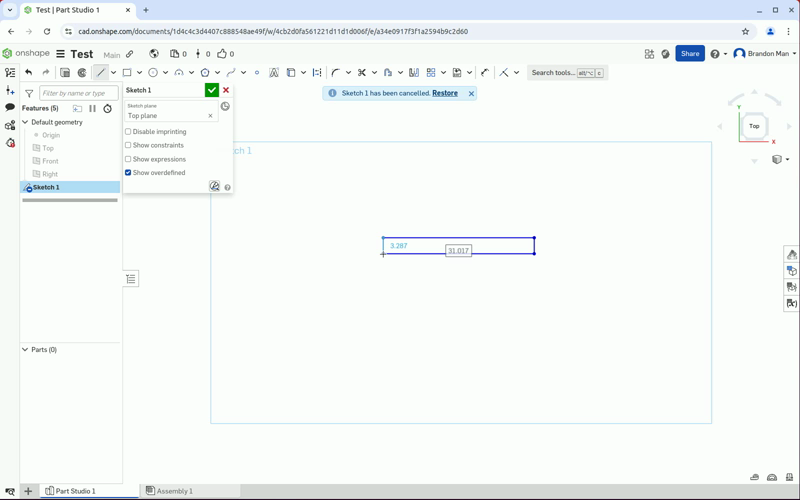
key(esc)
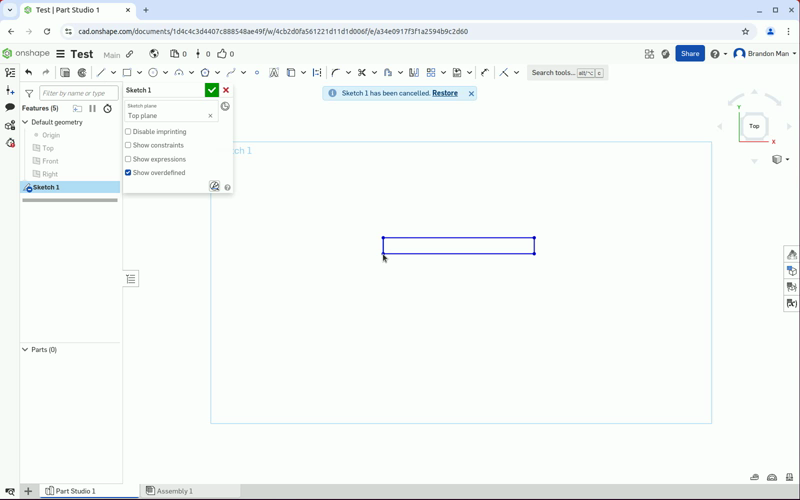
mouse_move(472, 240)
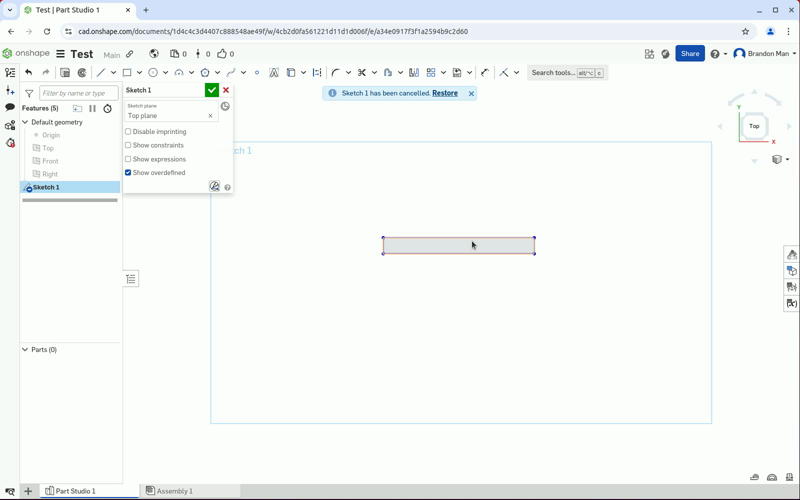
click(472, 240)
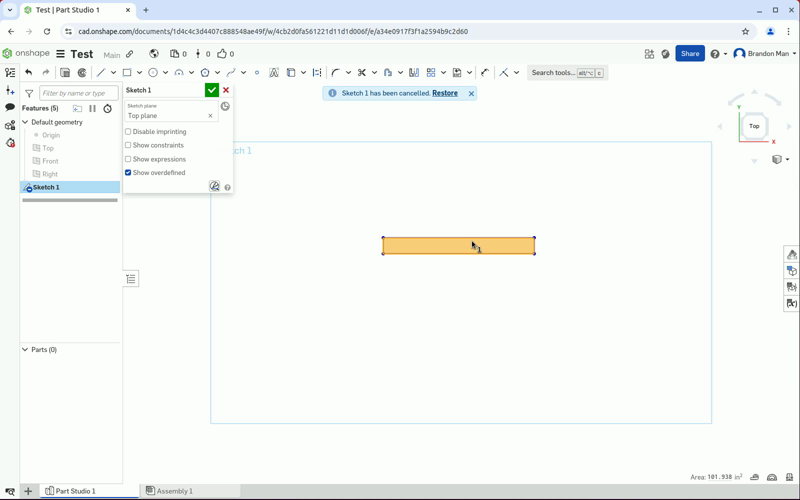
mouse_move(73, 352)
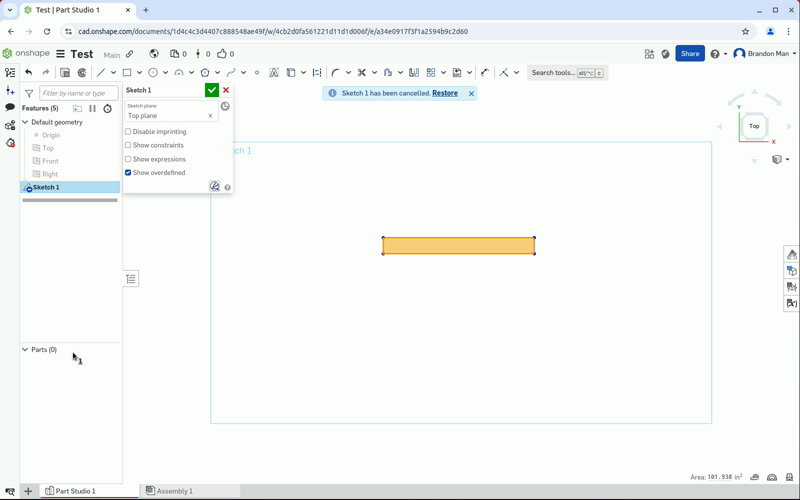
key(shift+y)
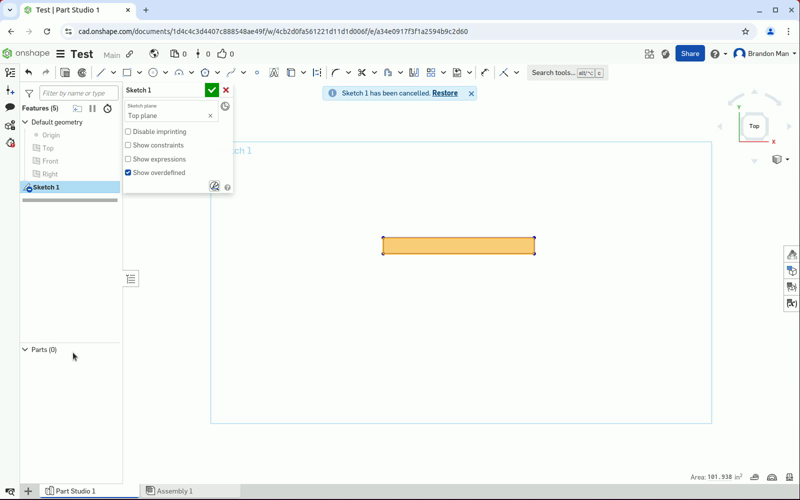
key(shift+e)
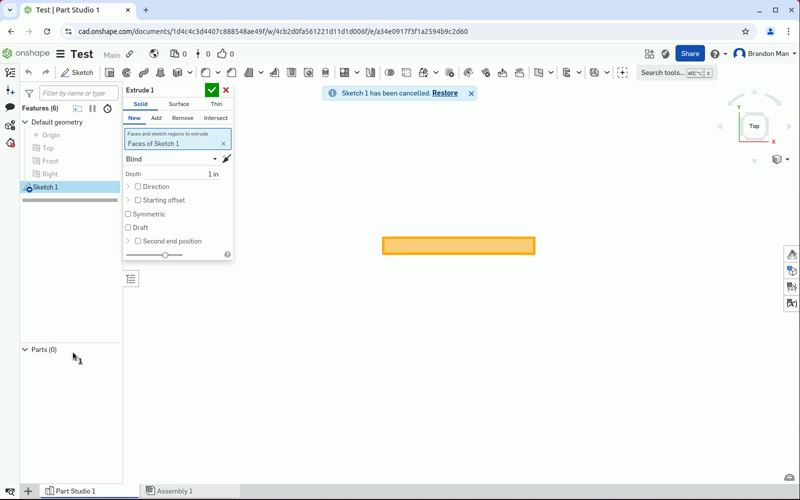
mouse_move(143, 106)
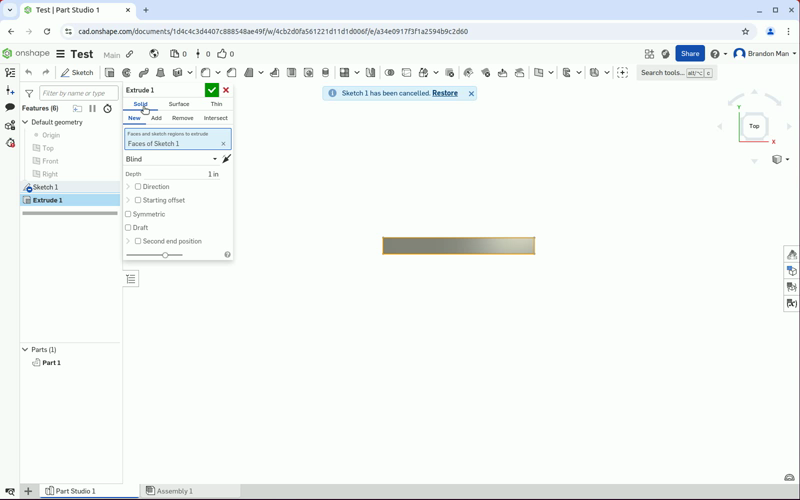
click(143, 106)
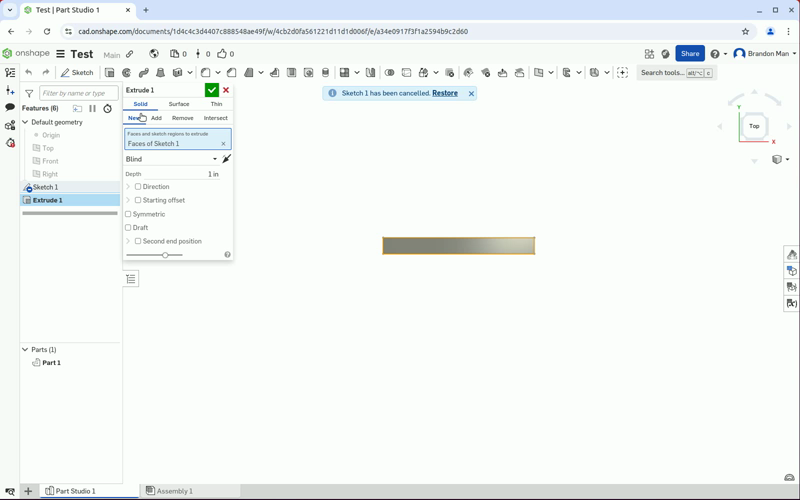
mouse_move(137, 120)
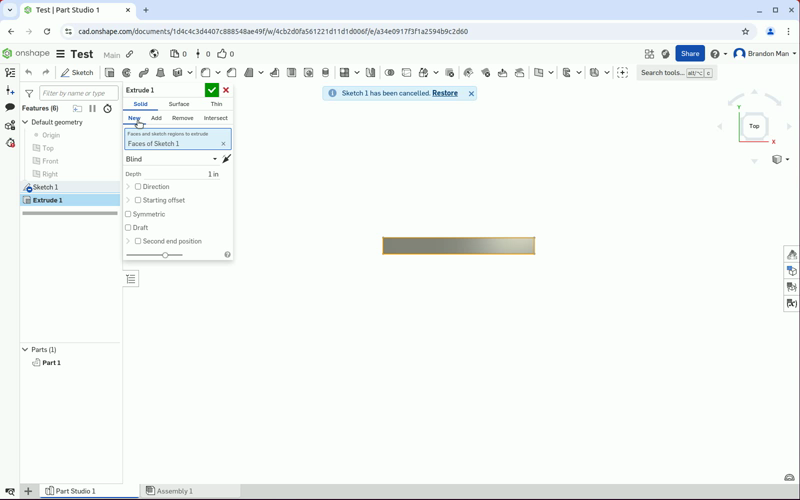
click(137, 120)
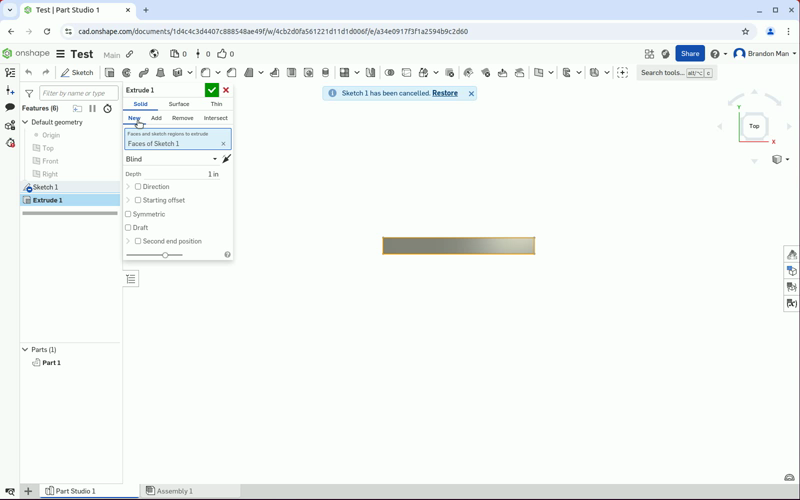
key(tab, 4)
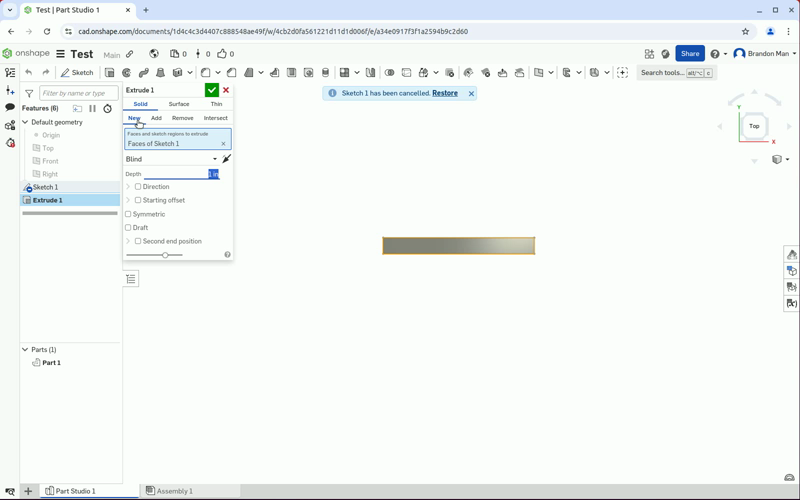
text(9.628)
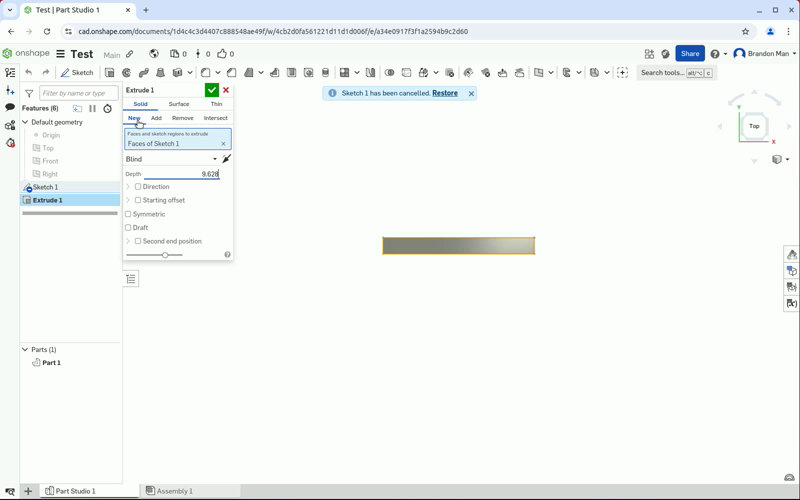
key(enter)
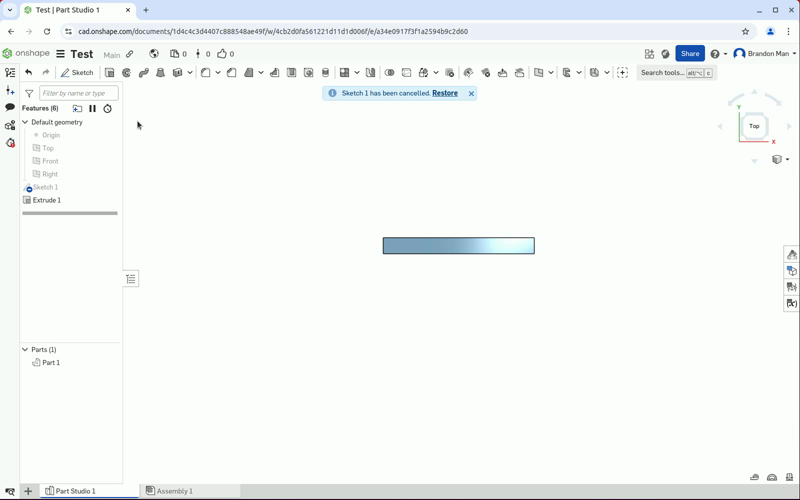
key(shift+h)
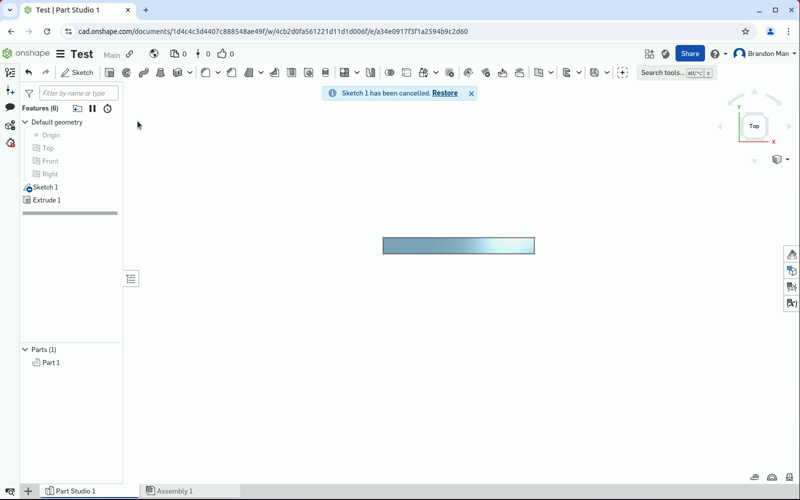
key(shift+h)
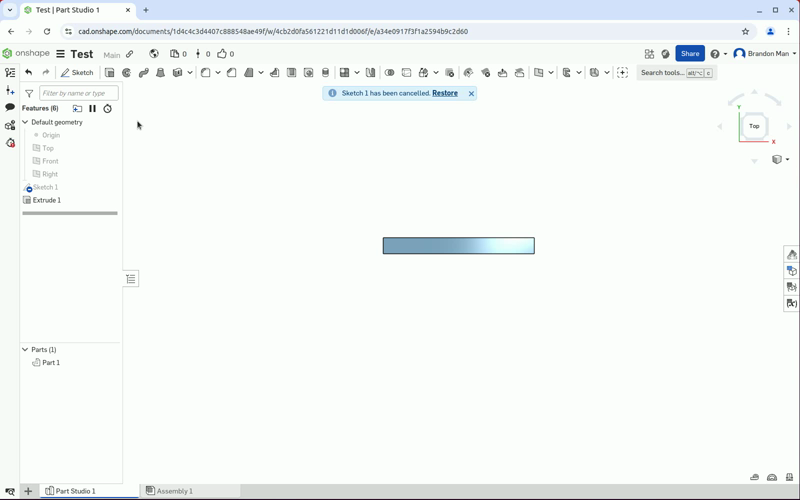
mouse_move(73, 189)
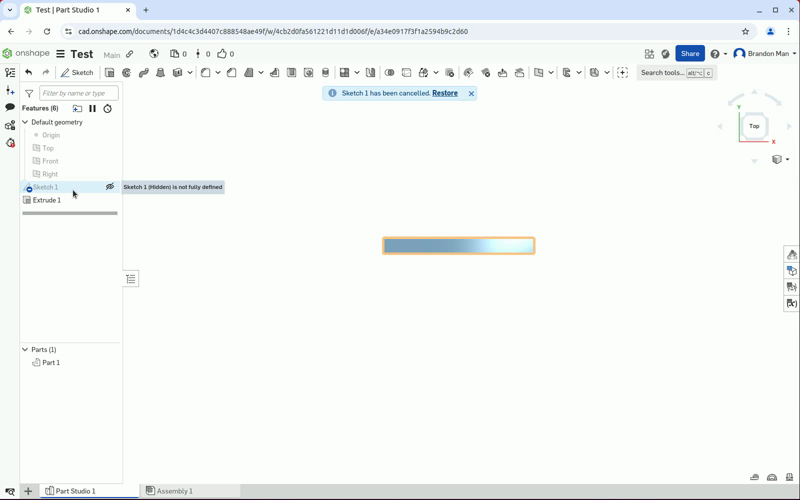
click(73, 189)
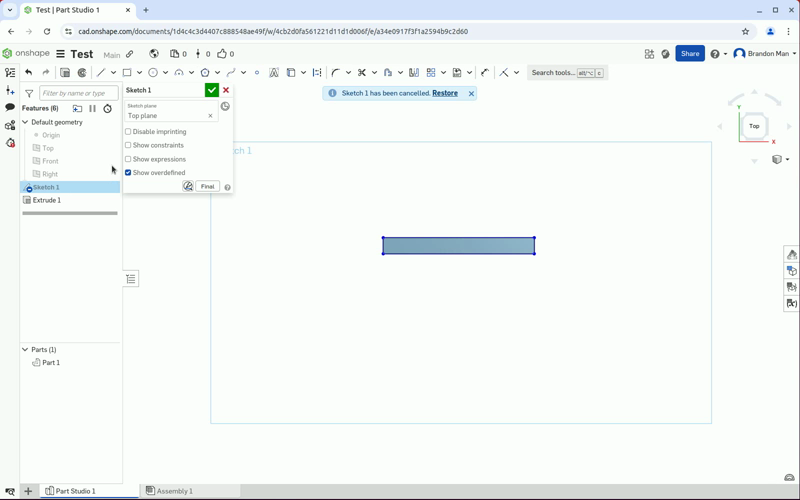
mouse_move(229, 92)
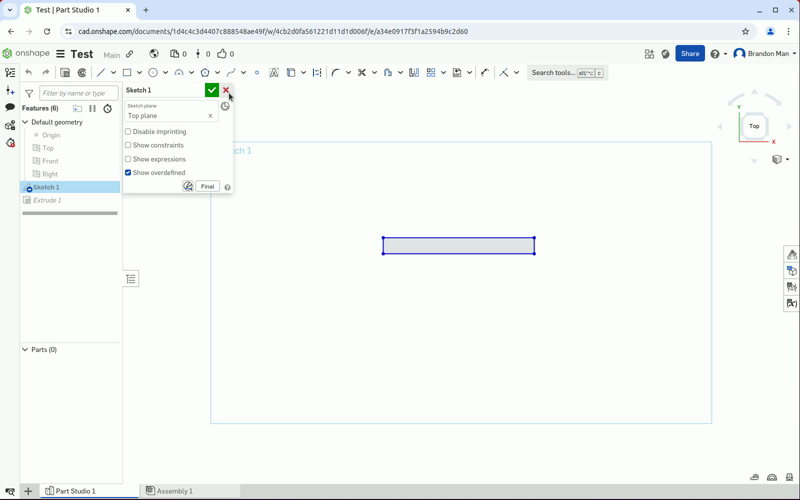
click(229, 92)
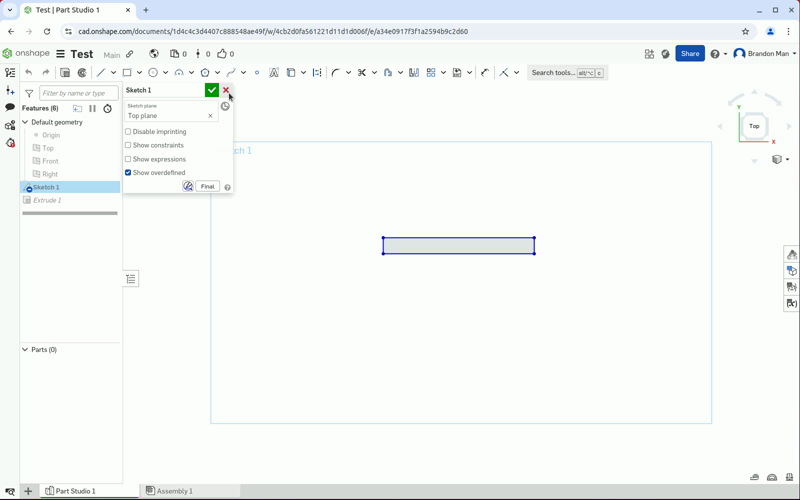
key(shift+s)
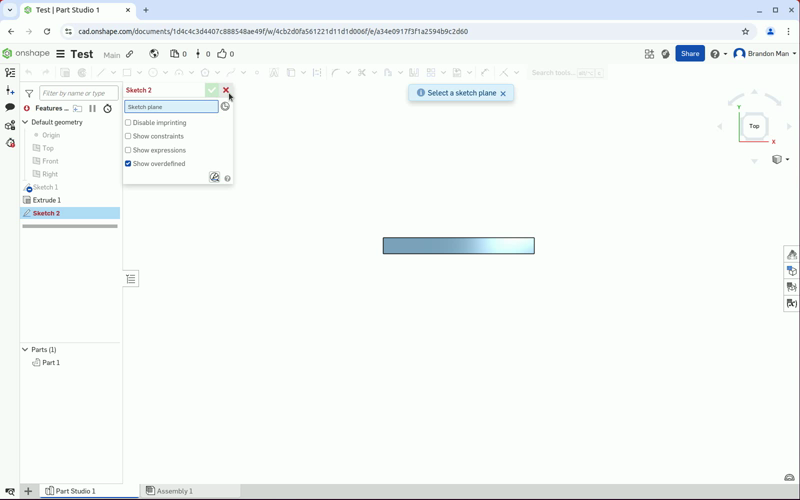
mouse_move(73, 150)
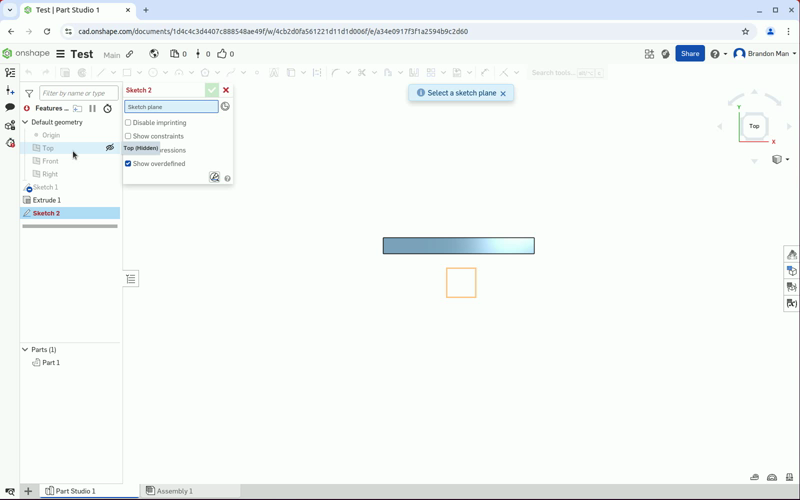
click(73, 150)
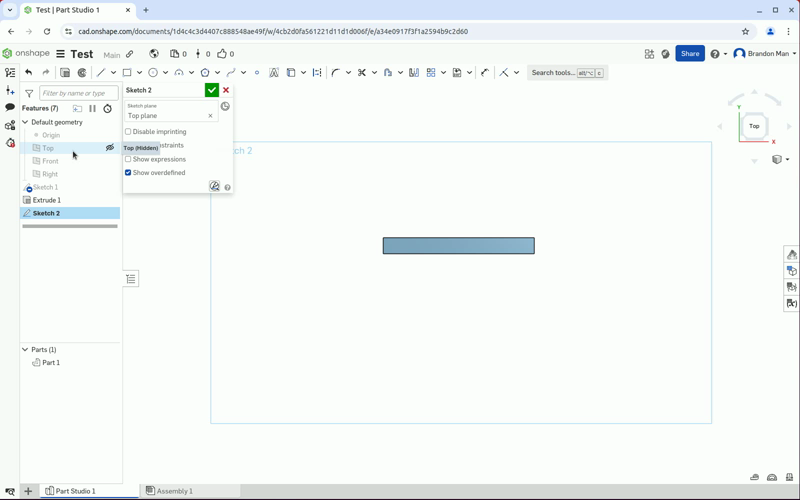
mouse_move(73, 352)
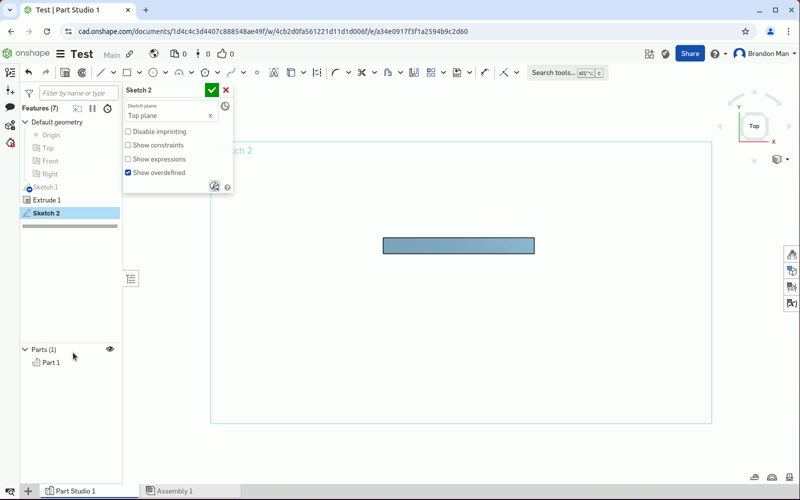
key(y)
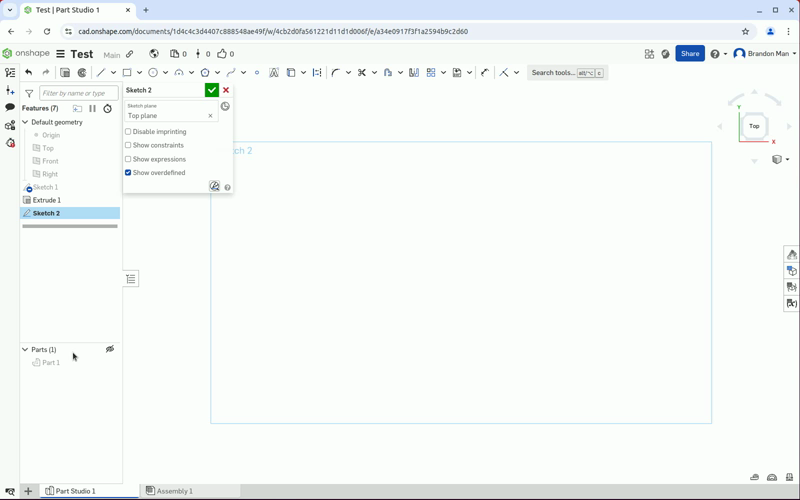
key(l)
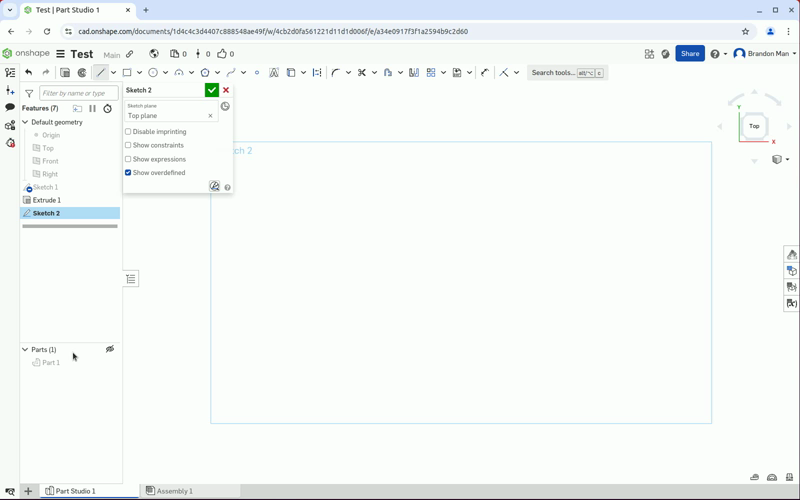
key_down(shift)
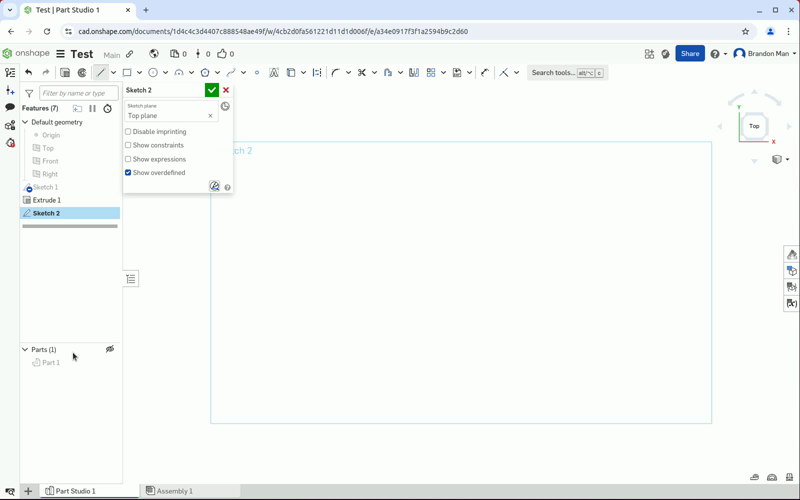
mouse_move(348, 321)
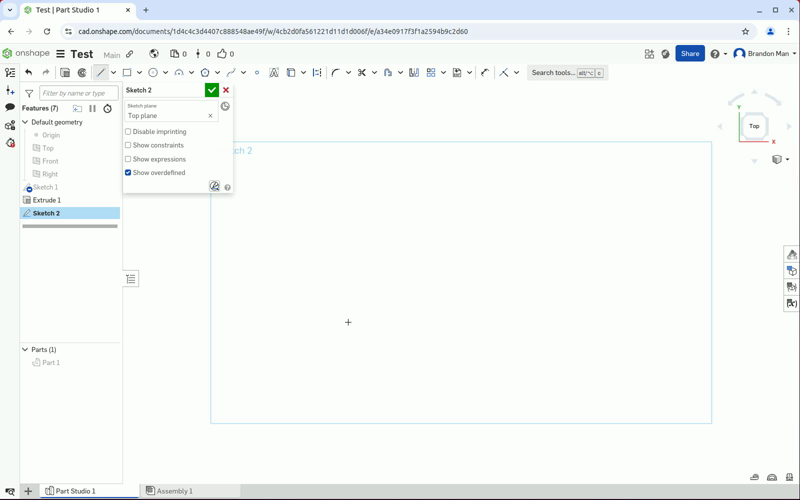
click(348, 321)
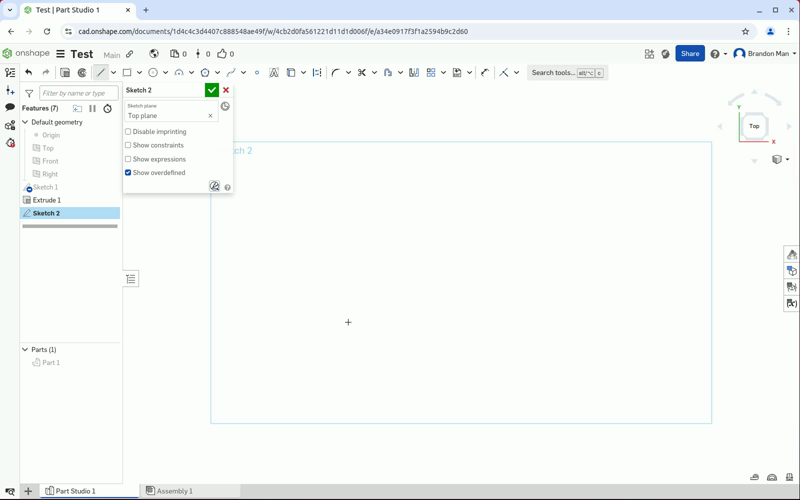
key_up(shift)
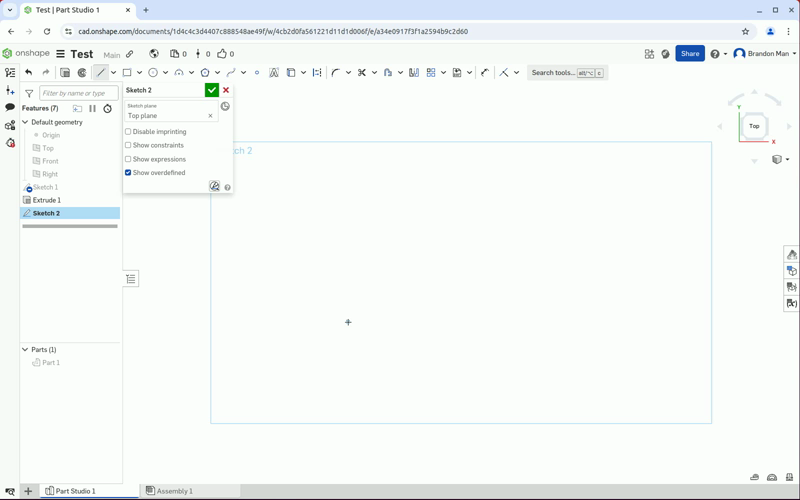
key_down(shift)
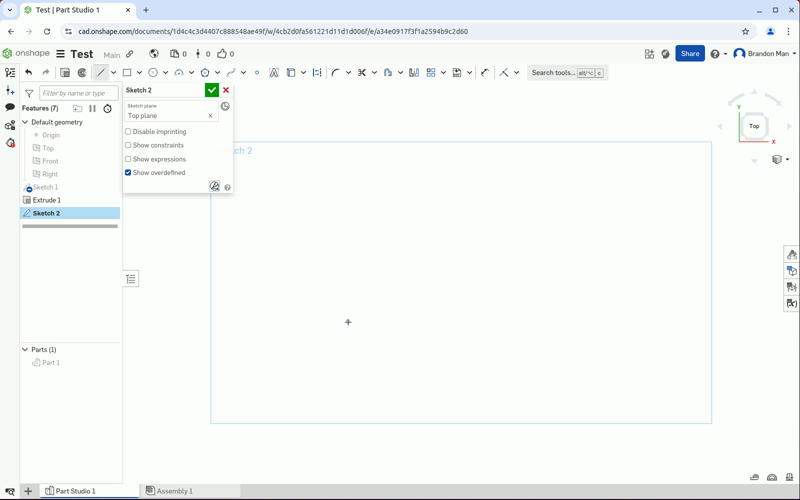
mouse_move(378, 321)
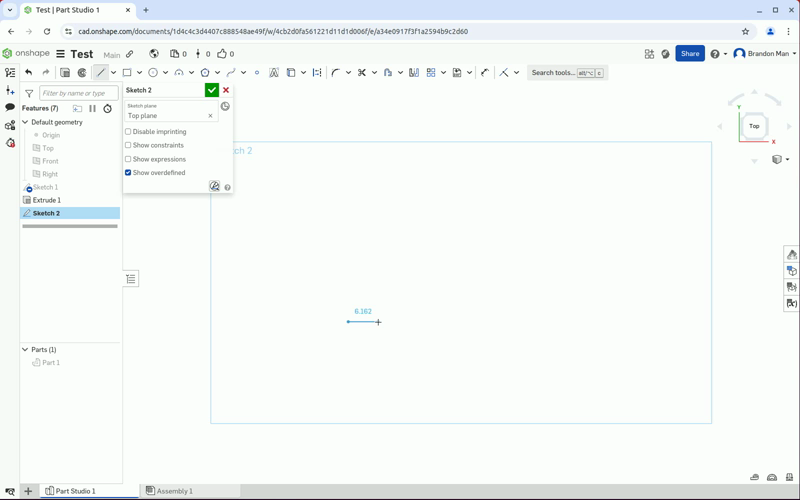
mouse_move(360, 321)
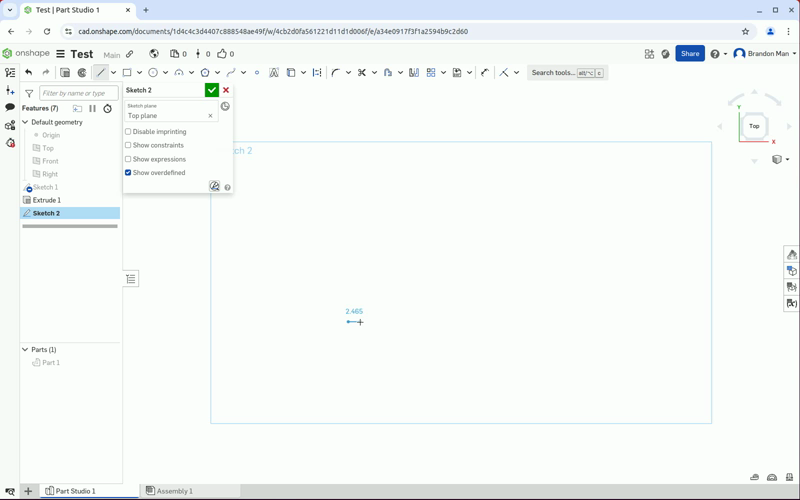
click(360, 321)
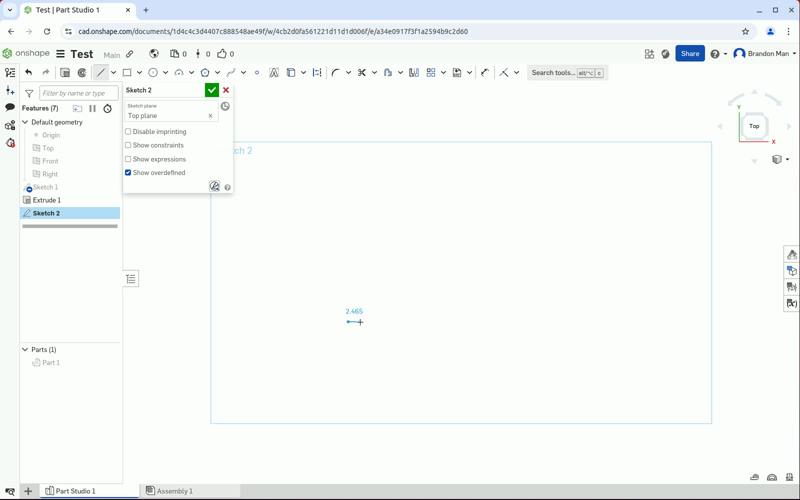
key_up(shift)
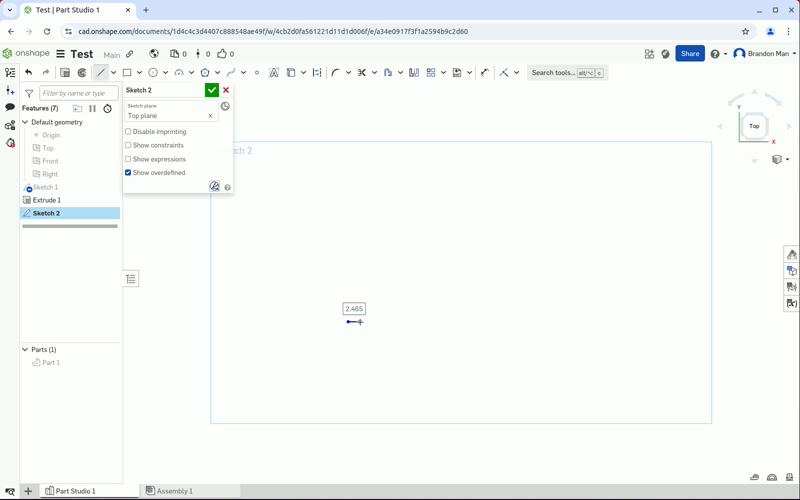
key_down(shift)
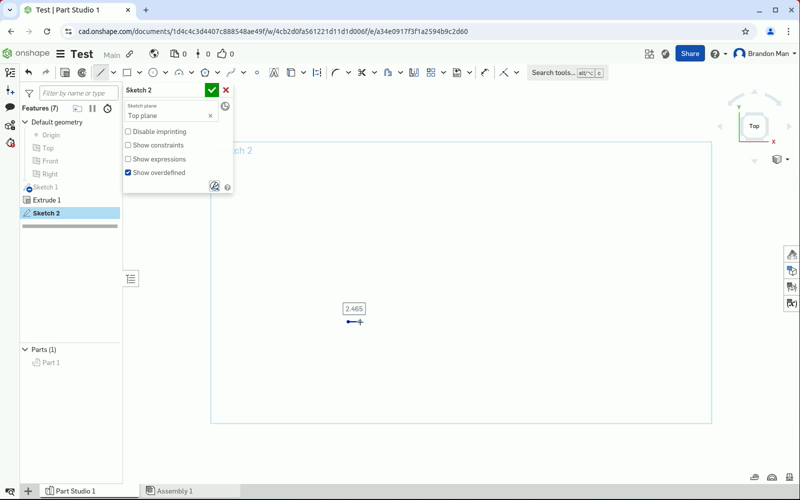
mouse_move(360, 234)
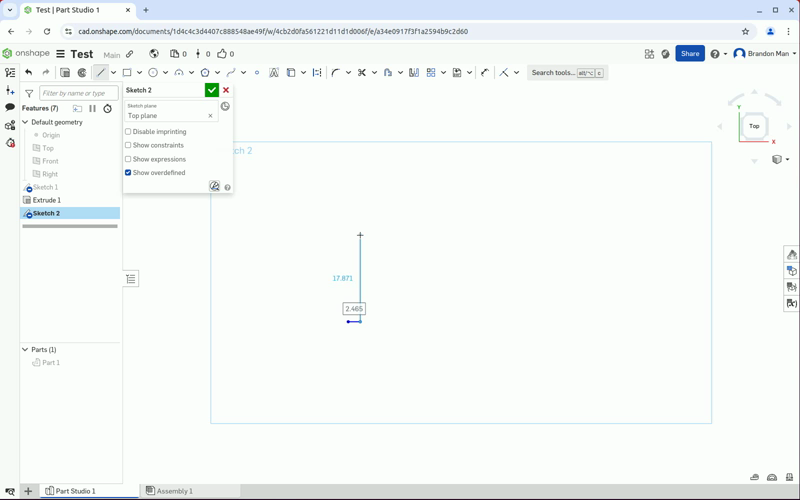
click(360, 234)
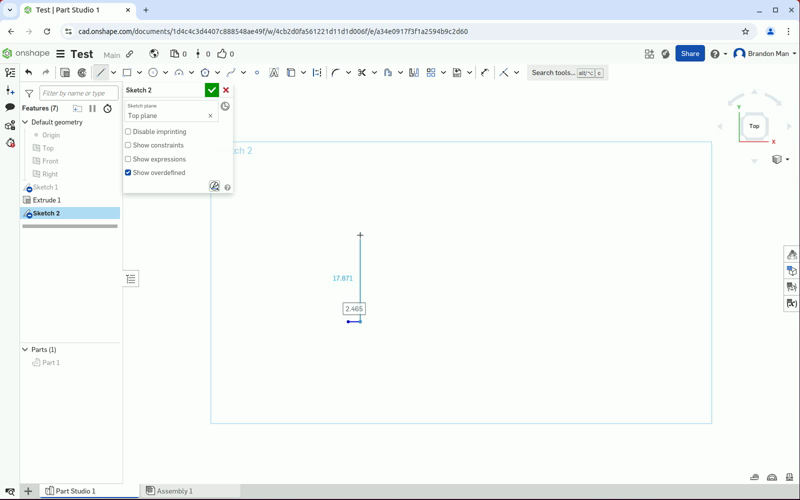
key_up(shift)
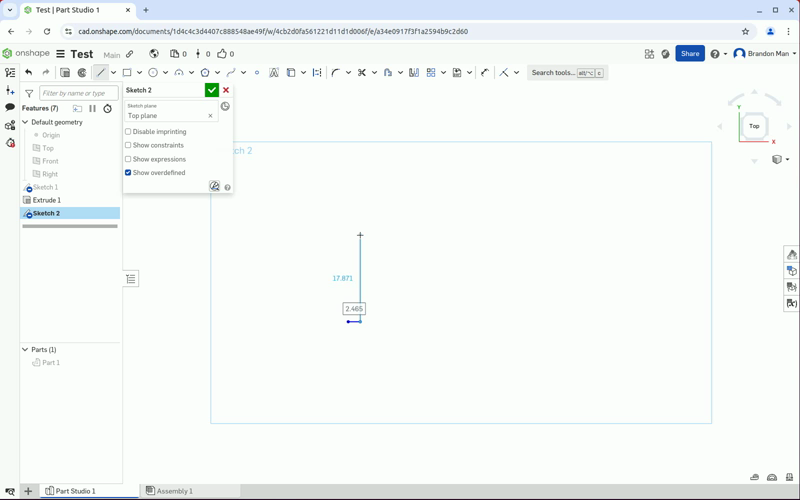
key_down(shift)
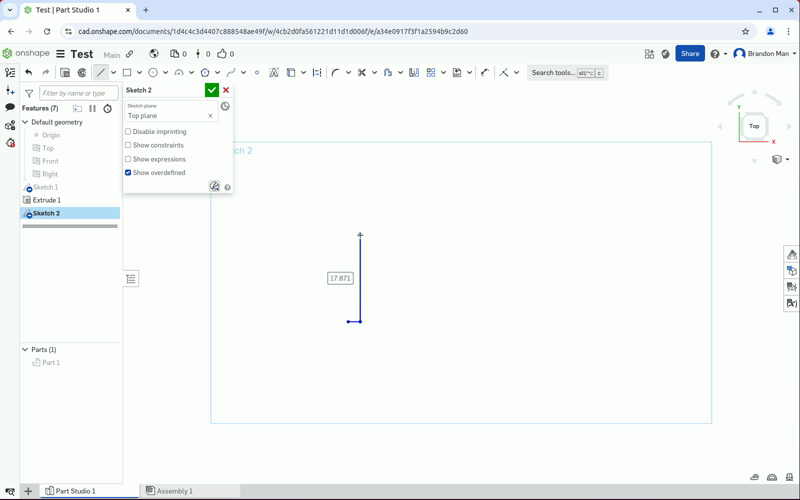
mouse_move(390, 234)
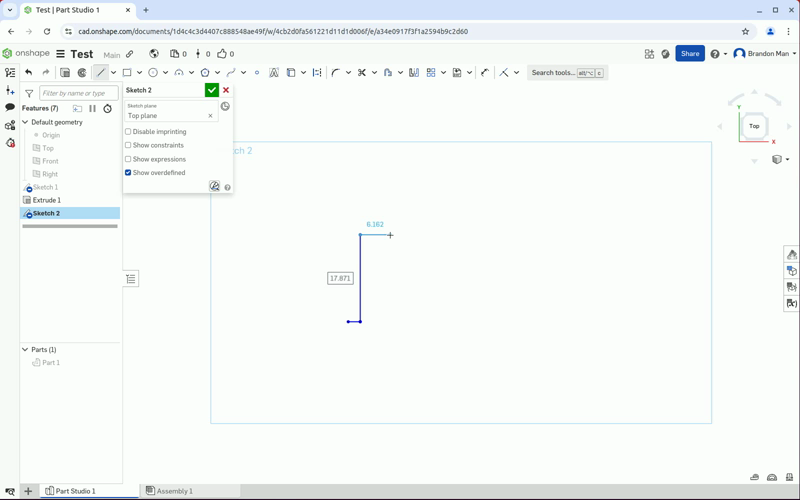
mouse_move(348, 234)
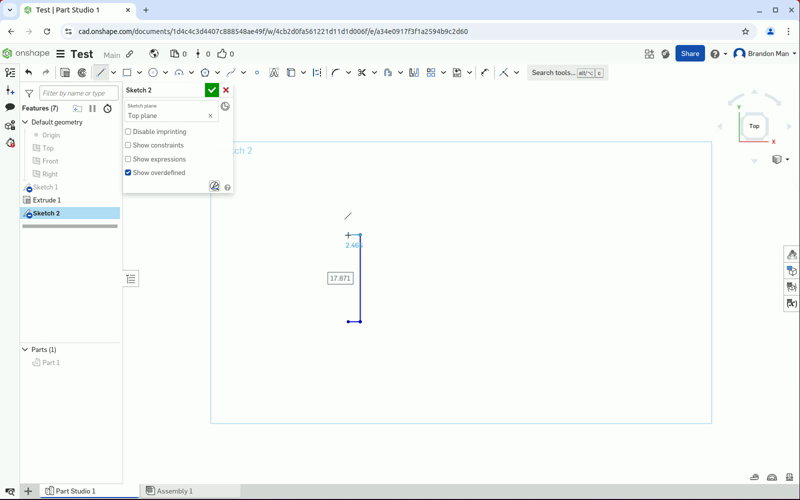
click(348, 234)
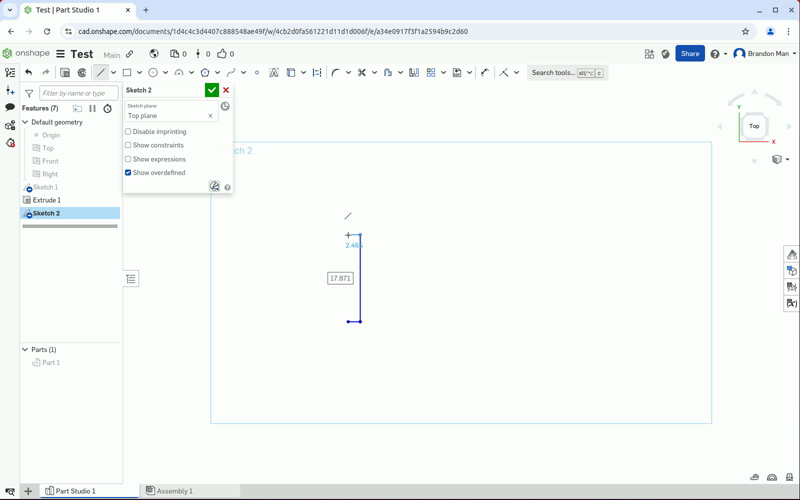
key_up(shift)
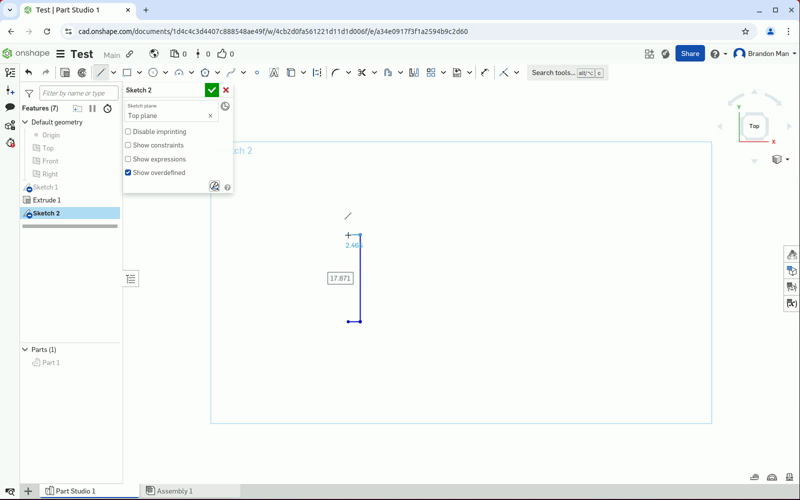
key_down(shift)
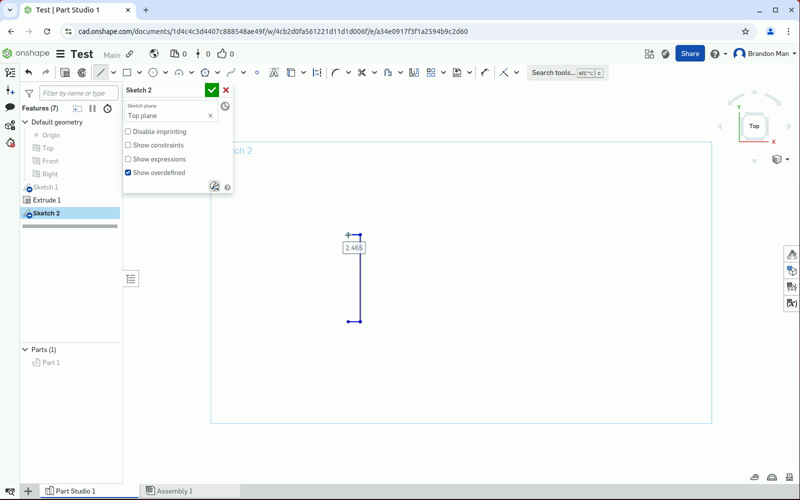
mouse_move(348, 321)
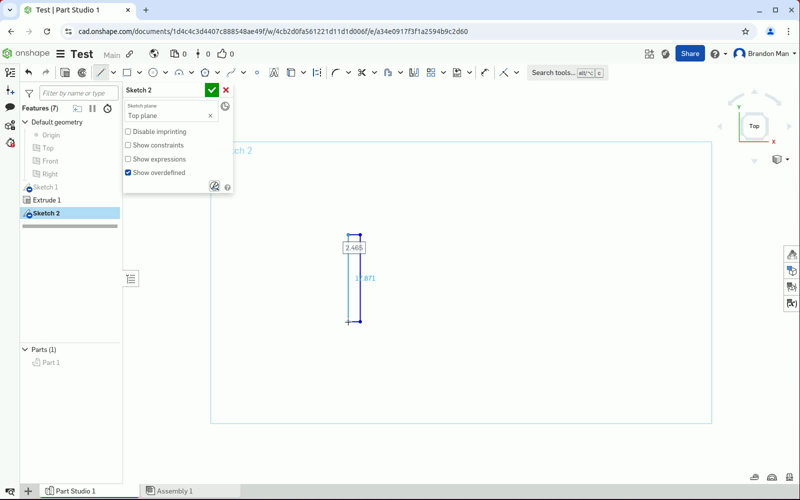
key_up(shift)
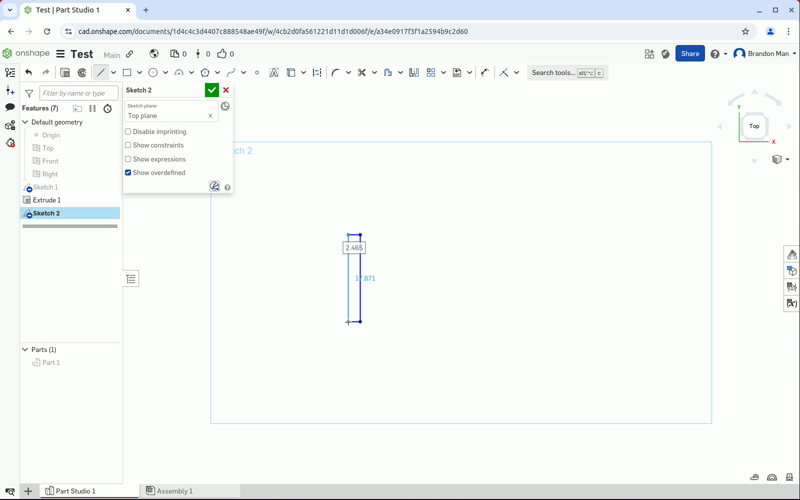
click(348, 321)
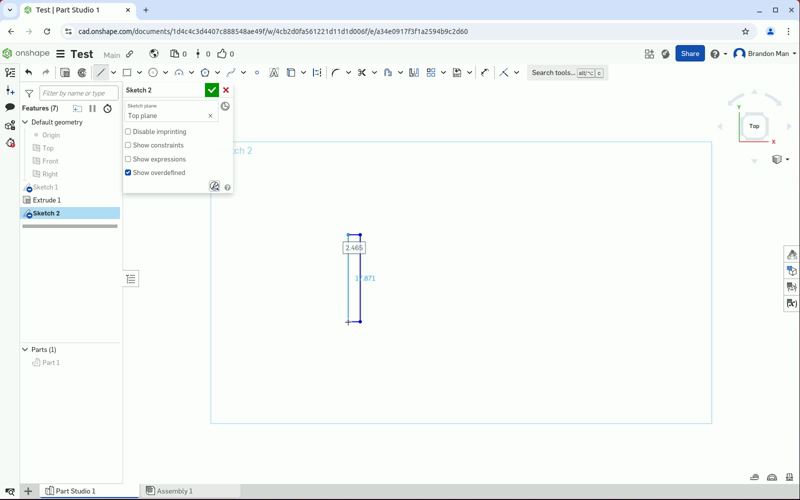
key(esc)
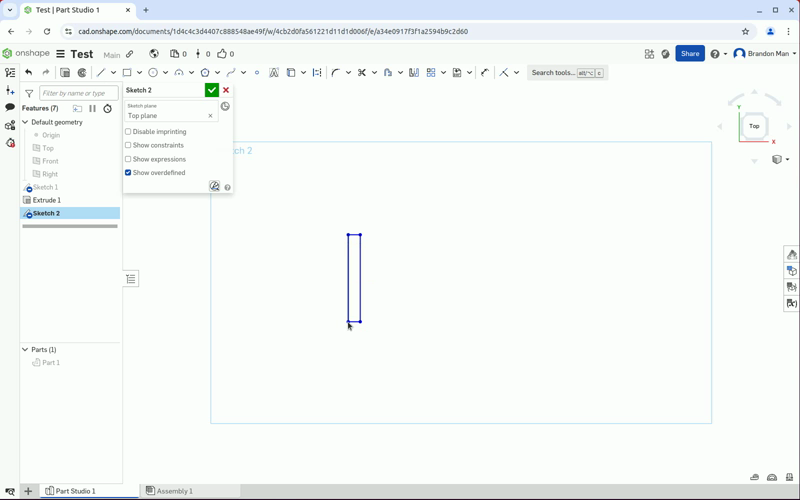
mouse_move(349, 265)
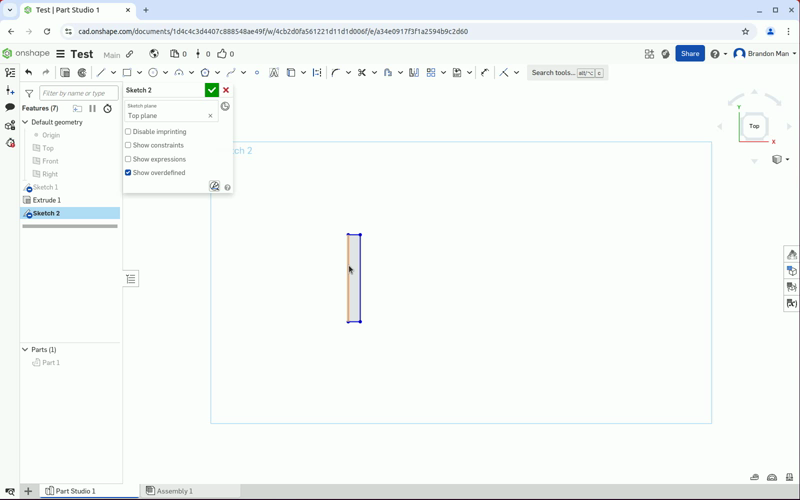
scroll(6)
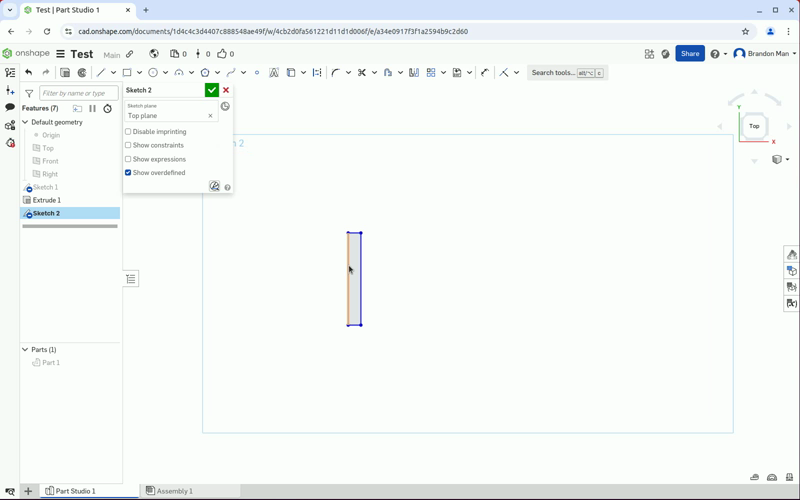
scroll(6)
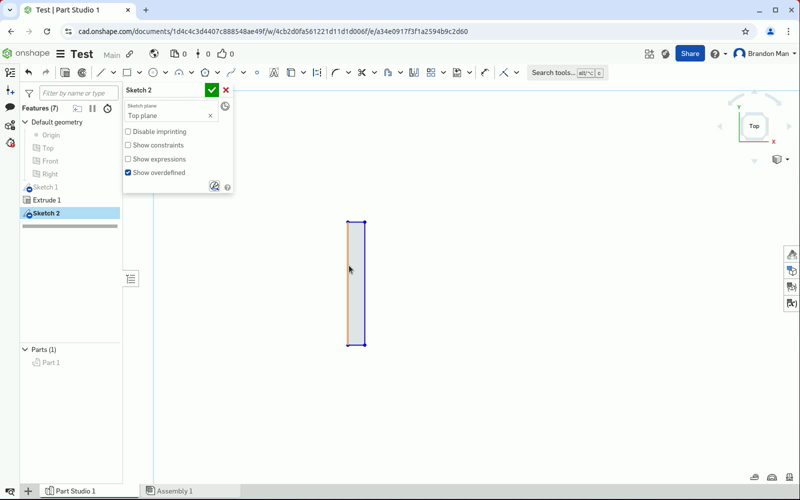
scroll(6)
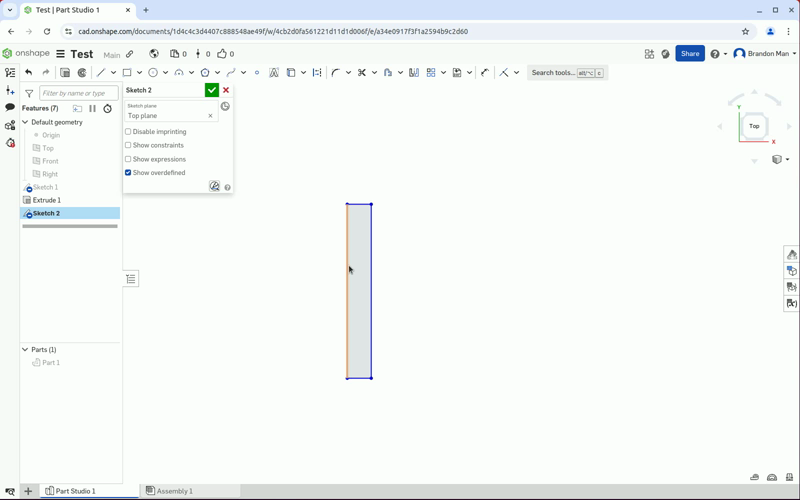
scroll(6)
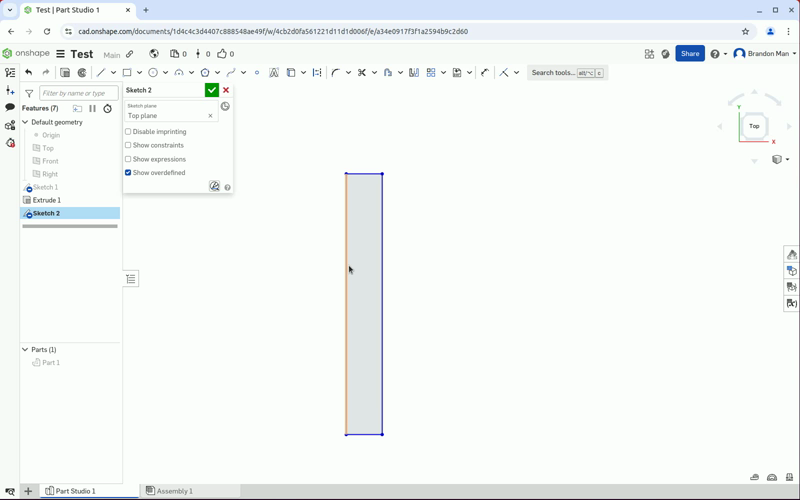
scroll(6)
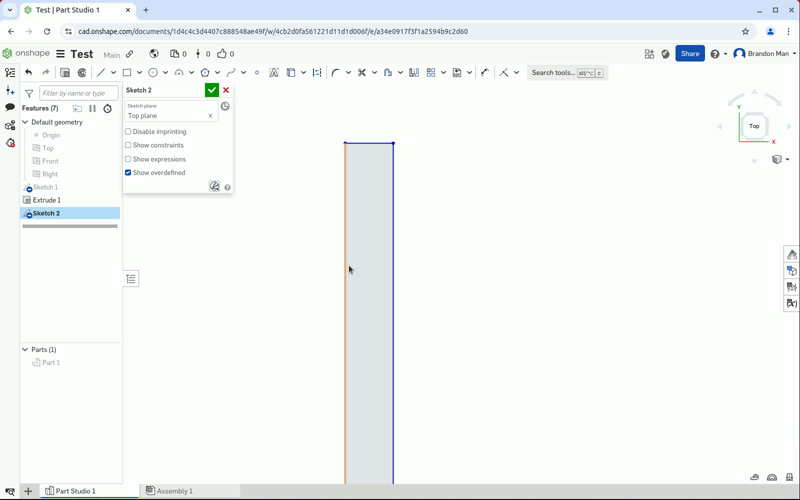
scroll(6)
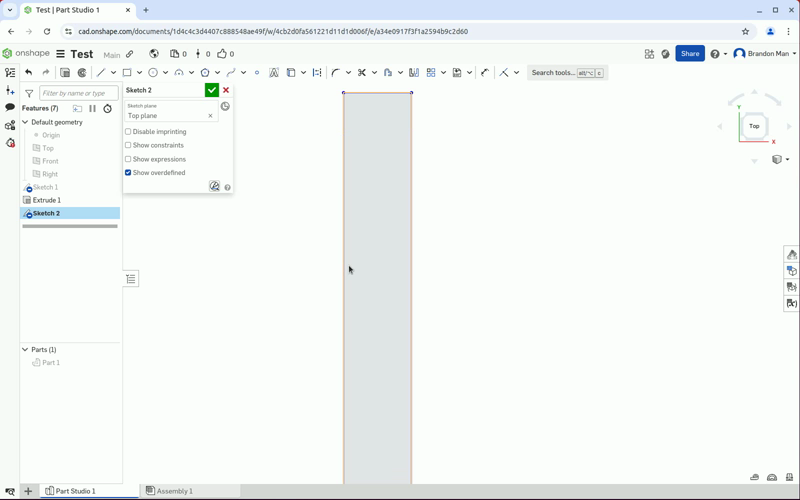
scroll(6)
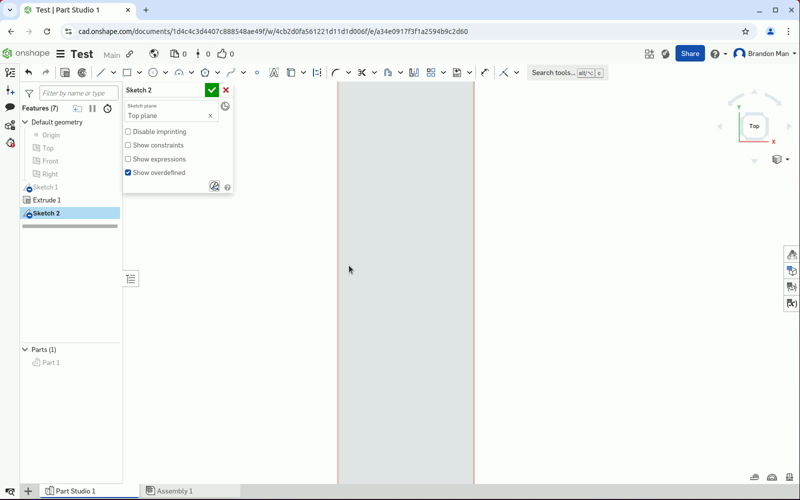
click(349, 265)
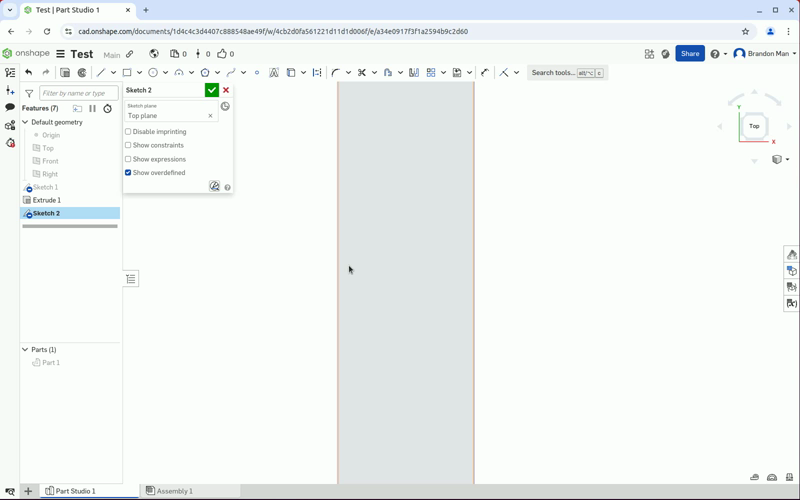
scroll(-6)
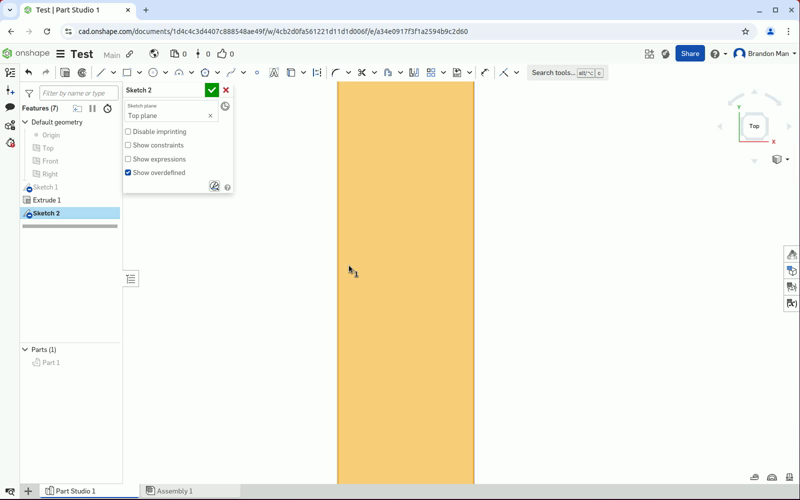
scroll(-6)
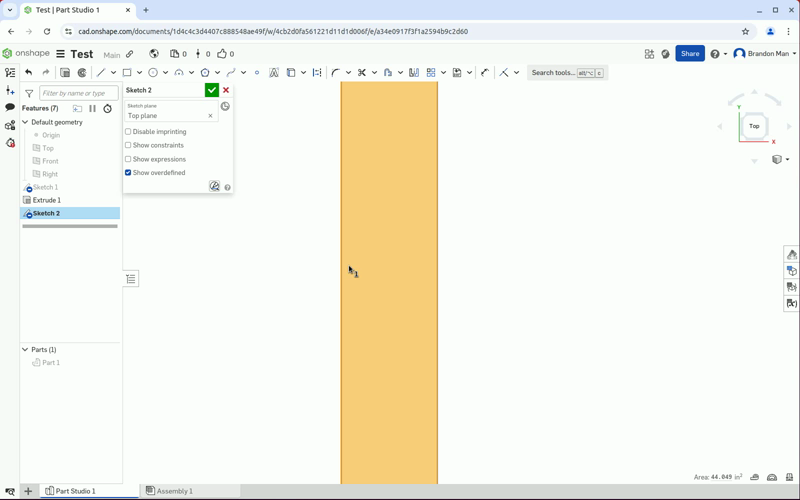
scroll(-6)
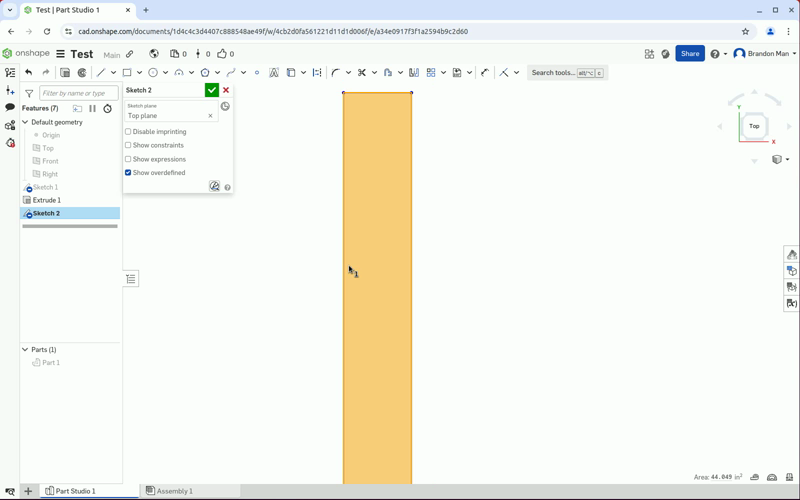
scroll(-6)
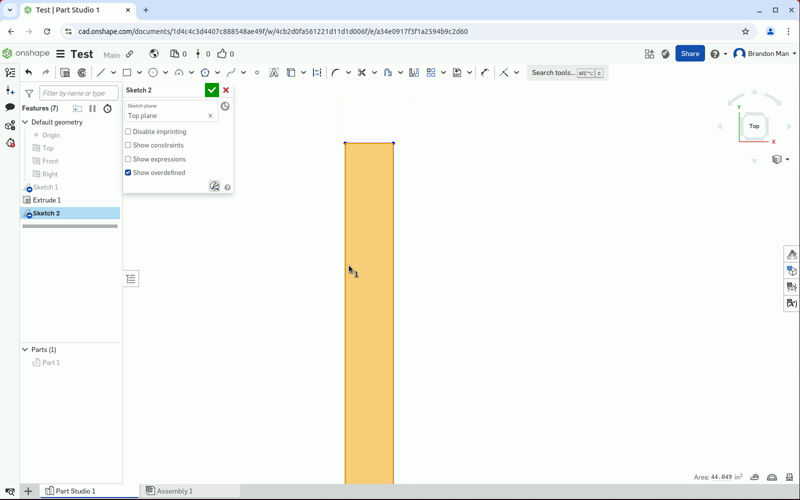
scroll(-6)
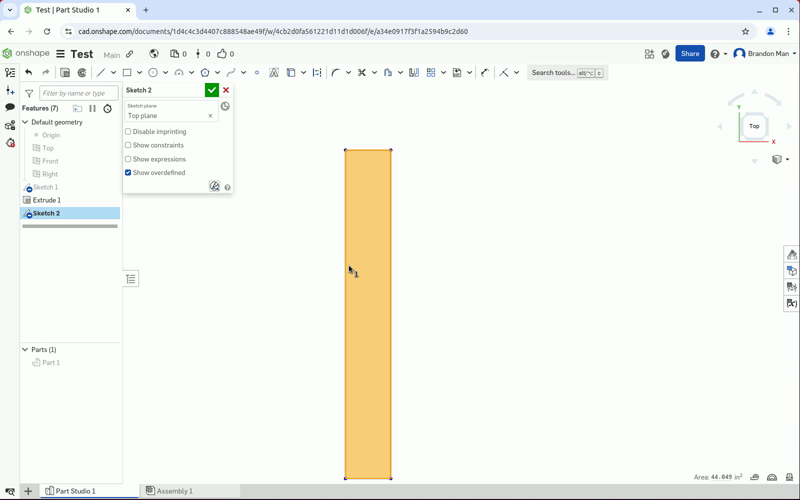
scroll(-6)
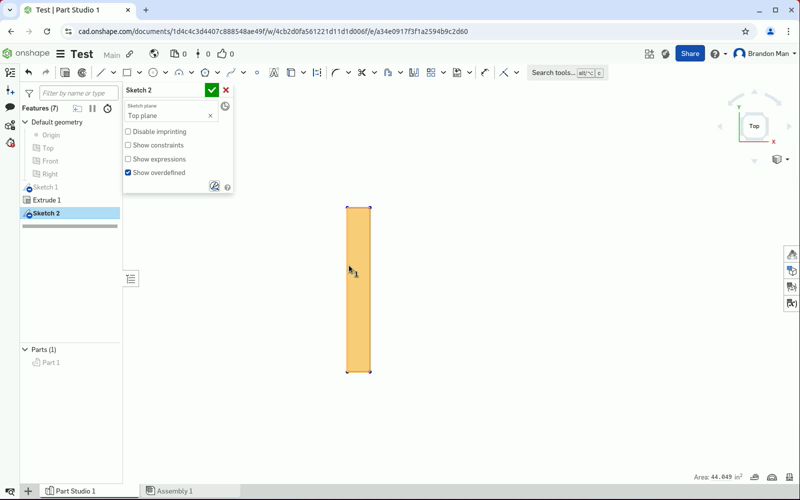
scroll(-6)
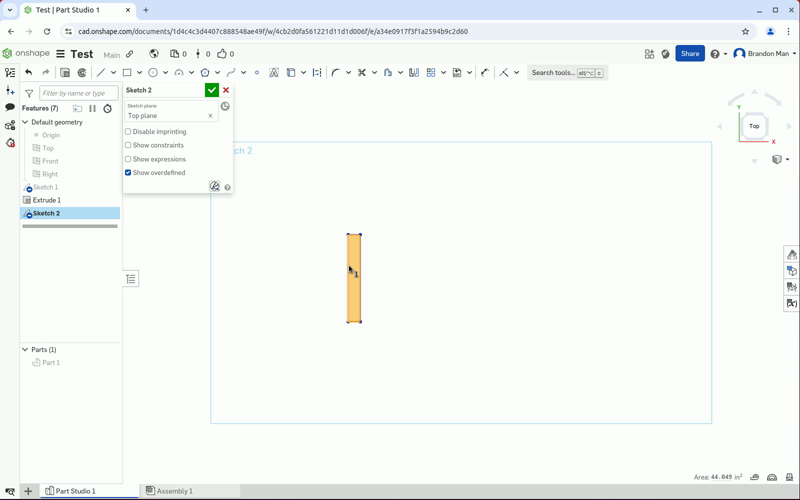
mouse_move(73, 352)
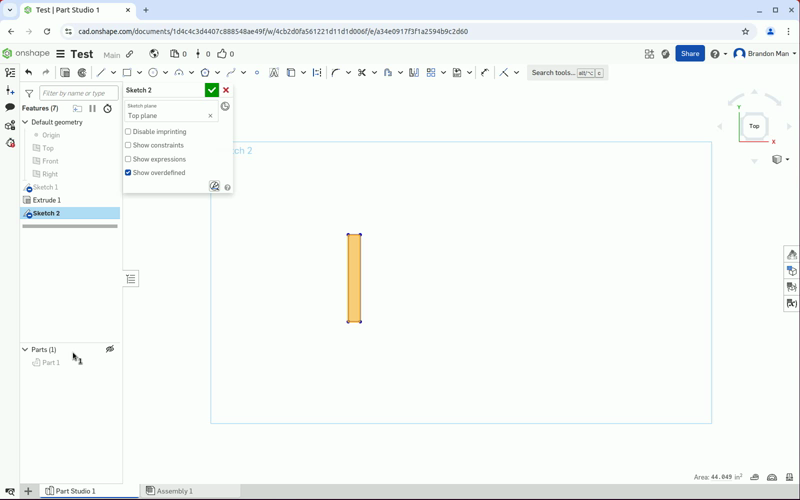
key(shift+y)
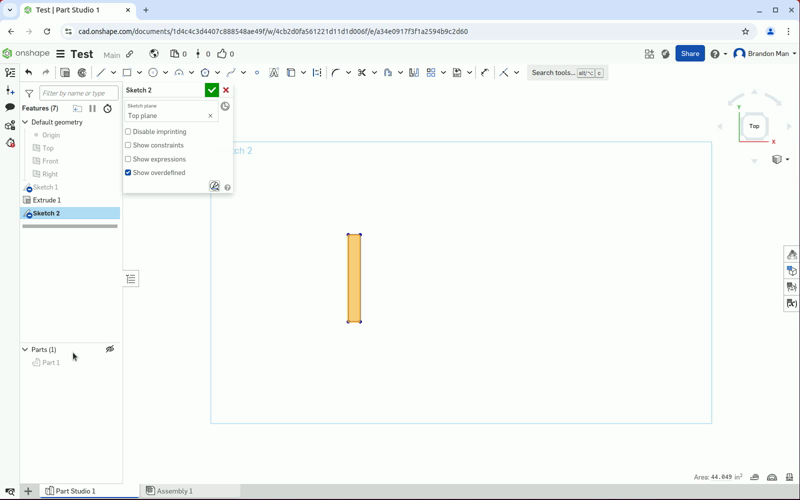
key(shift+e)
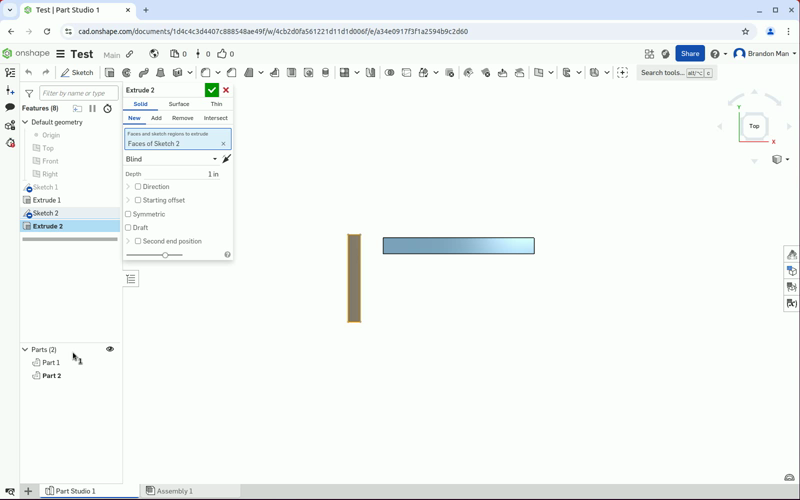
mouse_move(143, 106)
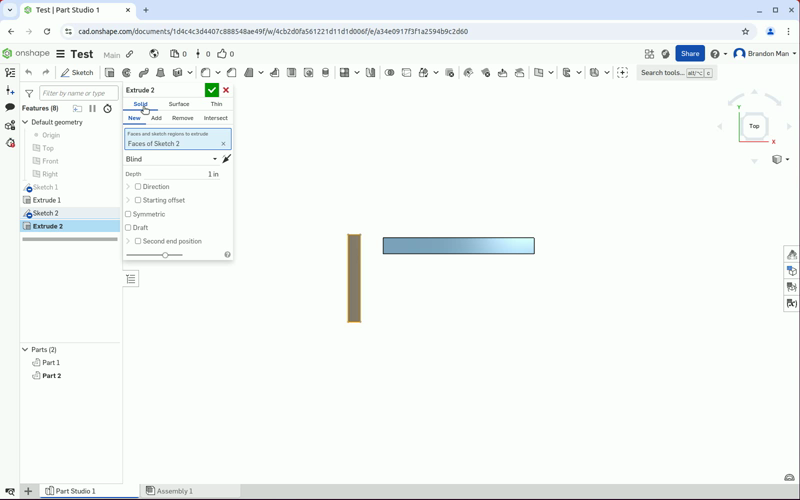
click(143, 106)
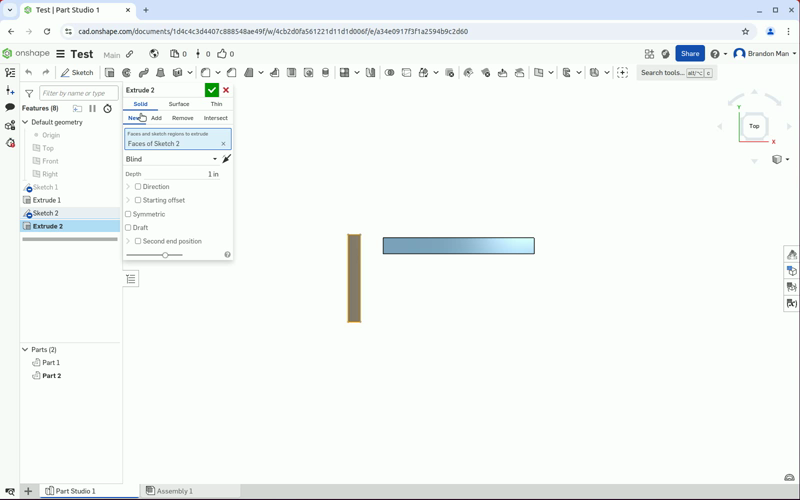
mouse_move(137, 120)
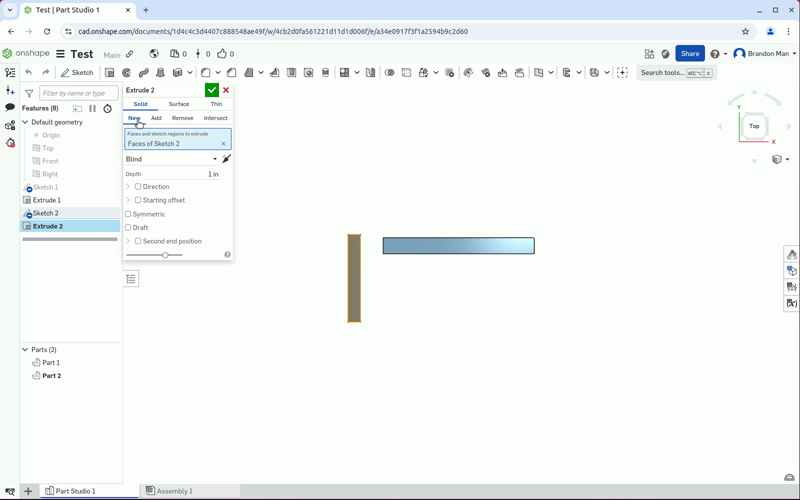
click(137, 120)
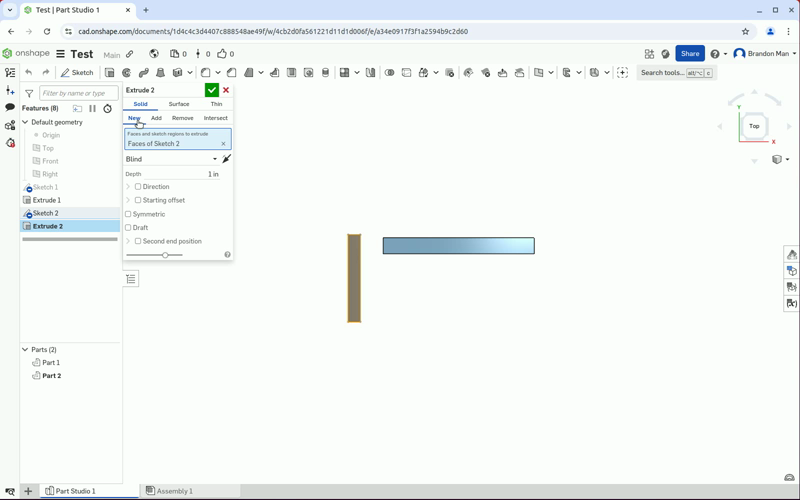
key(tab, 4)
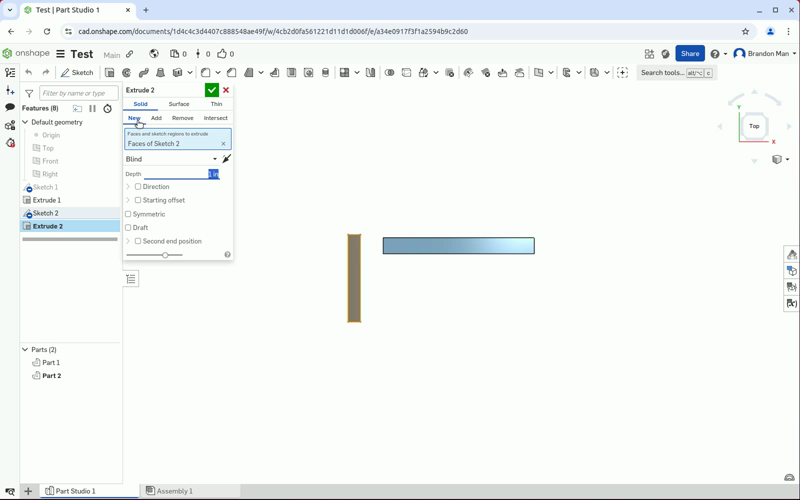
text(9.628)
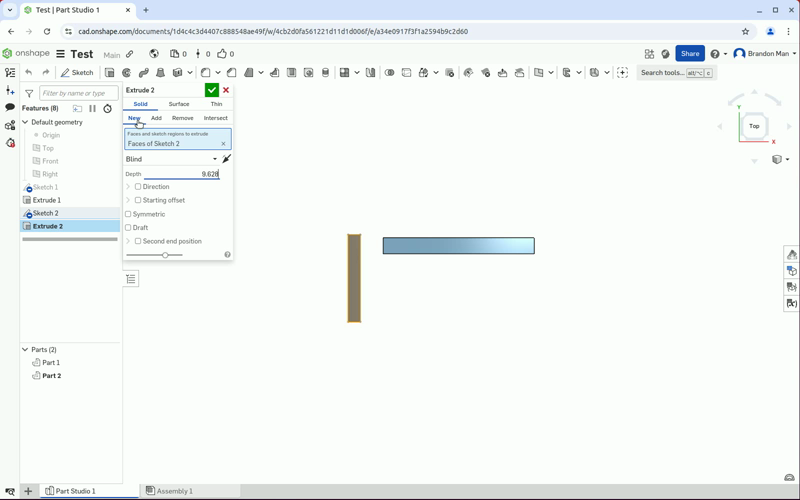
key(enter)
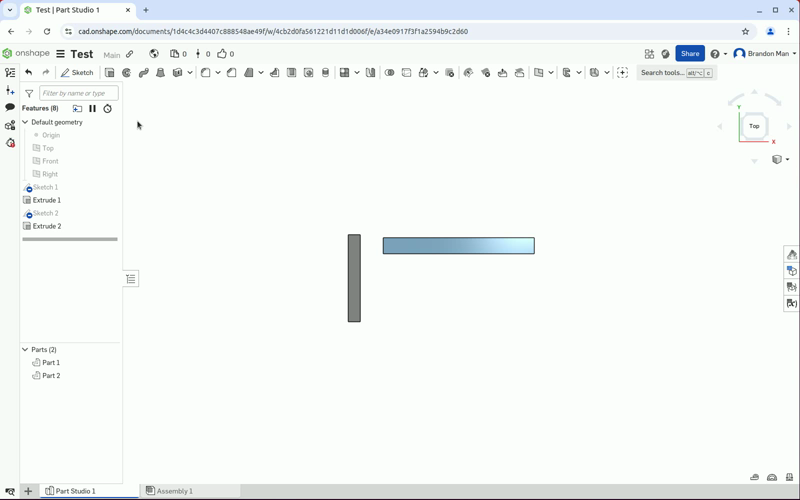
key(shift+h)
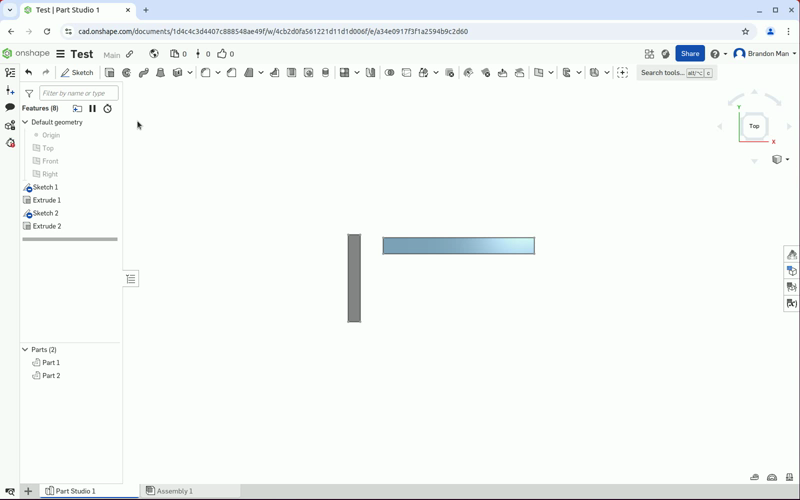
key(shift+h)
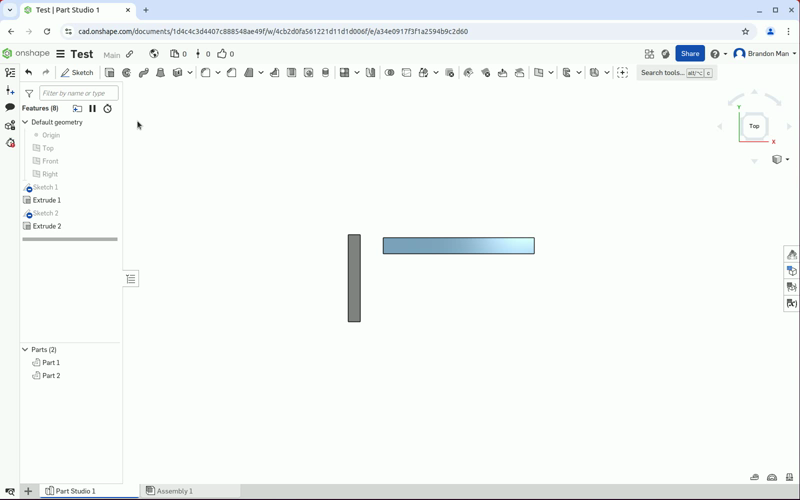
mouse_move(73, 189)
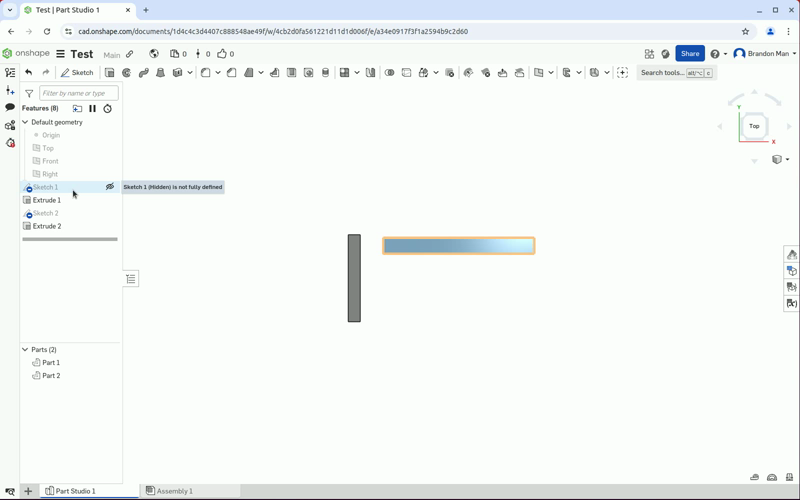
click(73, 189)
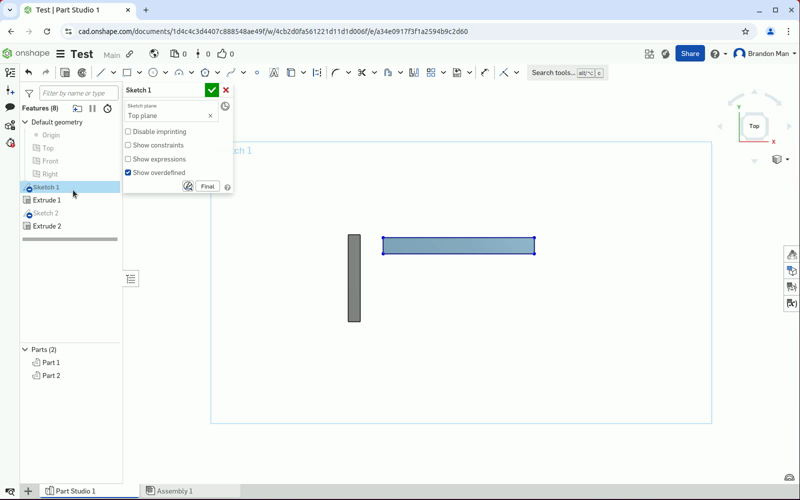
mouse_move(229, 92)
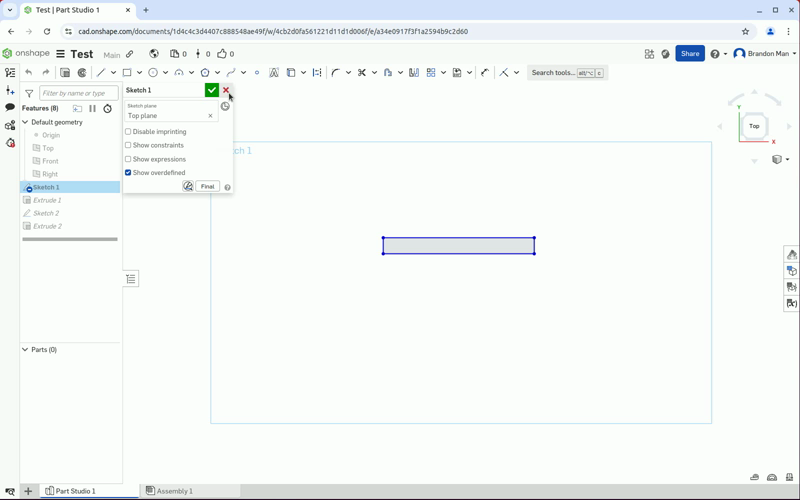
click(229, 92)
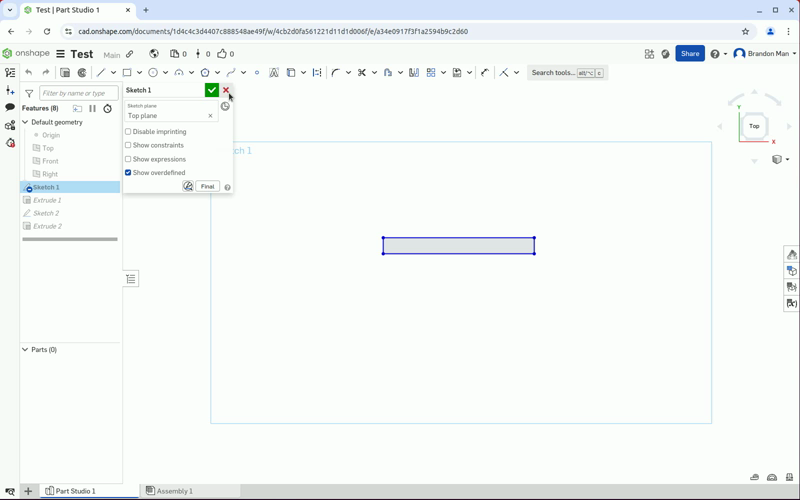
key(shift+s)
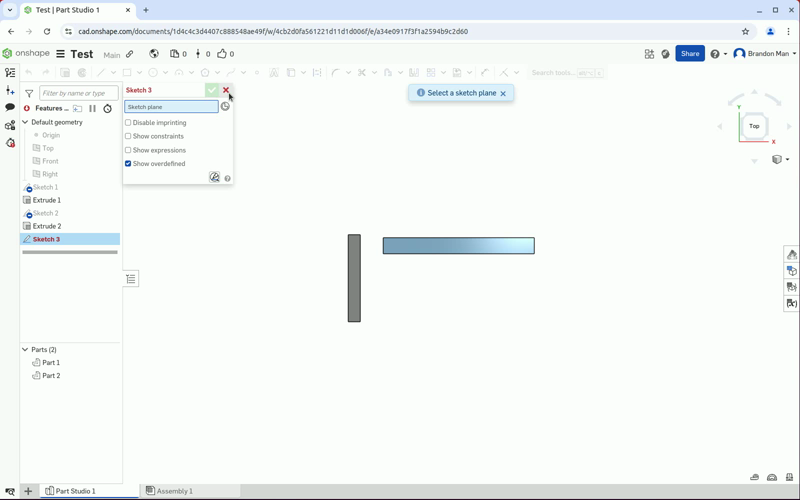
mouse_move(73, 150)
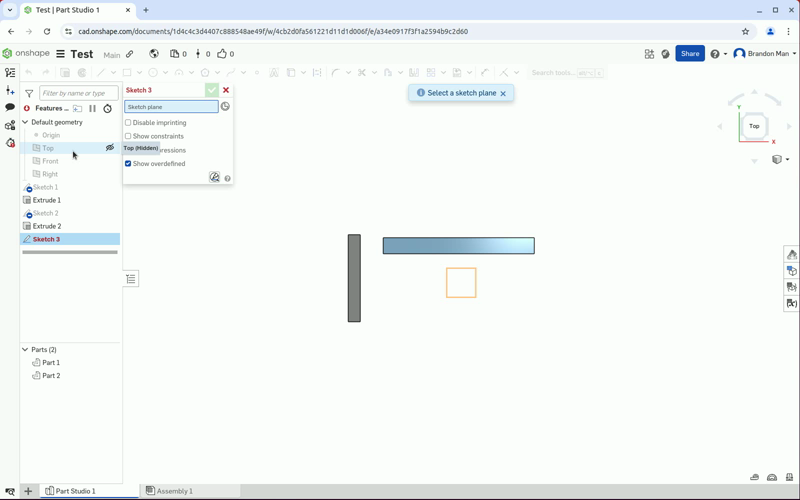
click(73, 150)
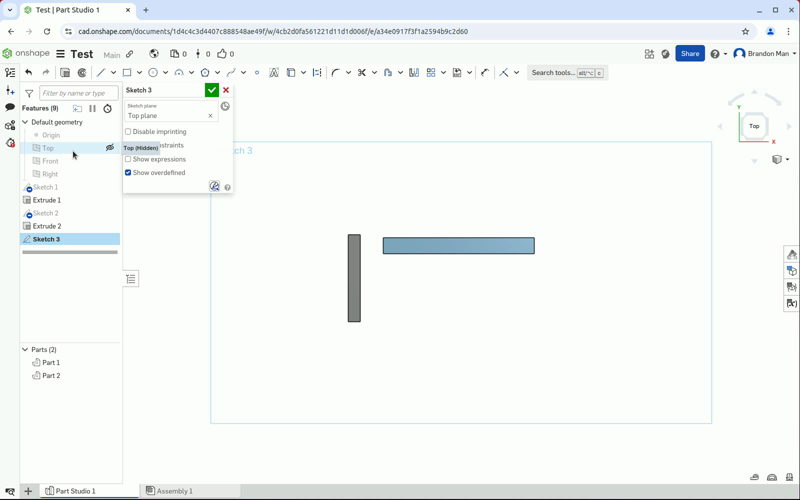
mouse_move(73, 352)
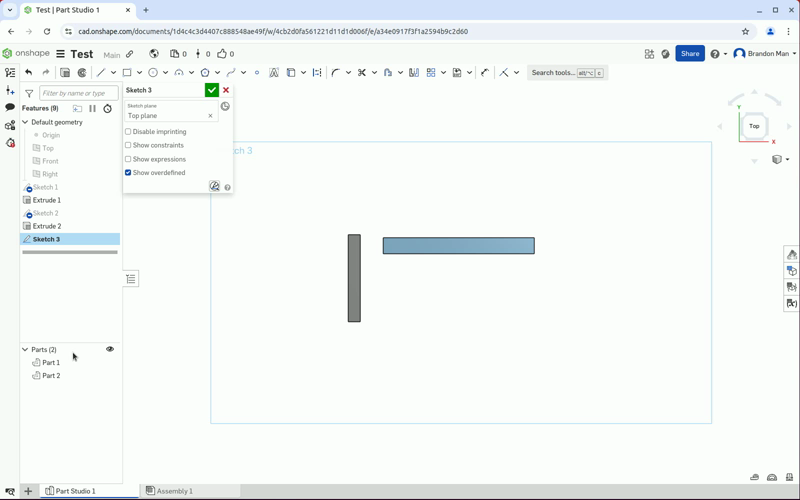
key(y)
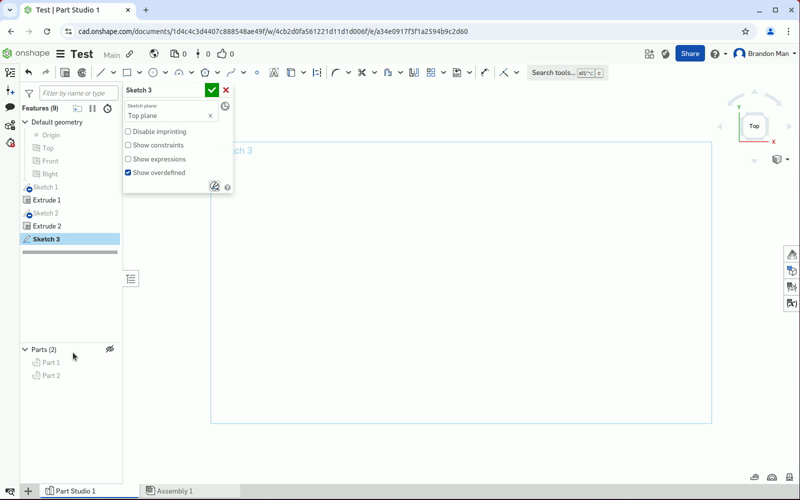
key(l)
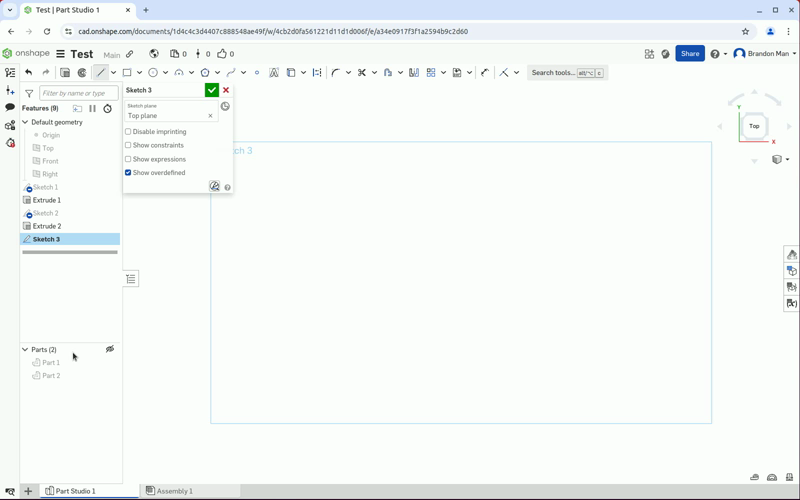
key_down(shift)
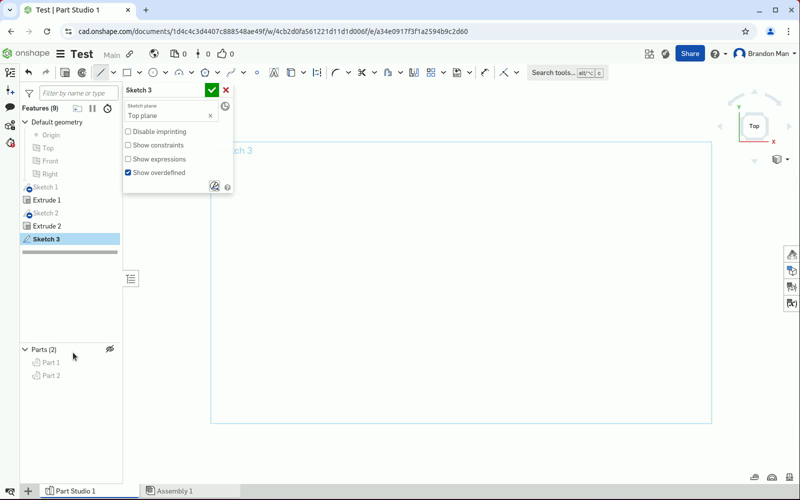
mouse_move(383, 284)
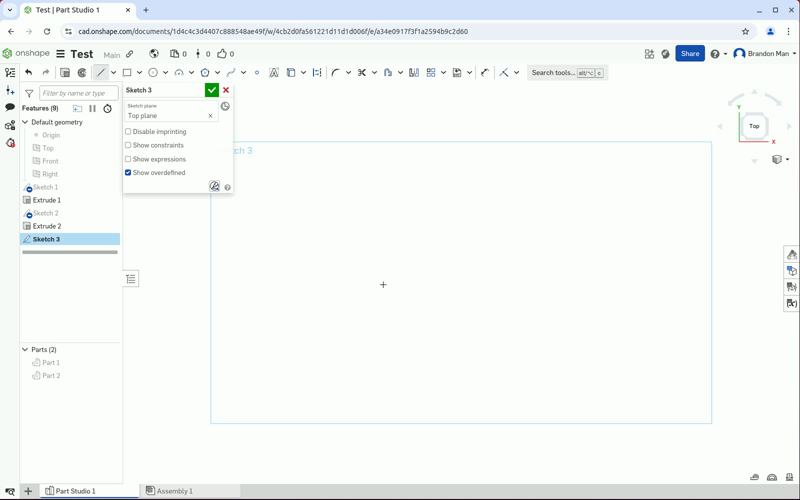
click(383, 284)
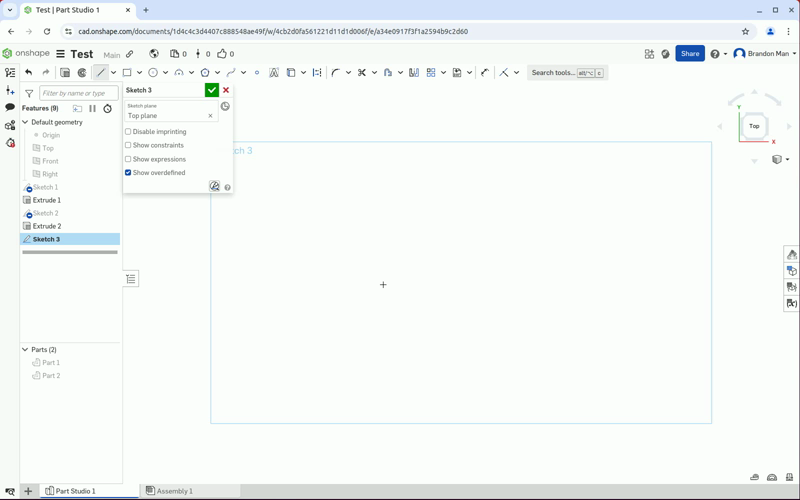
key_up(shift)
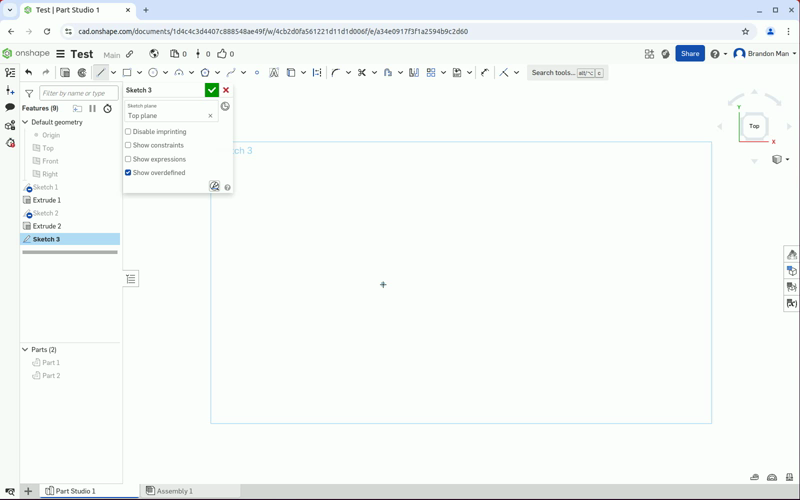
key_down(shift)
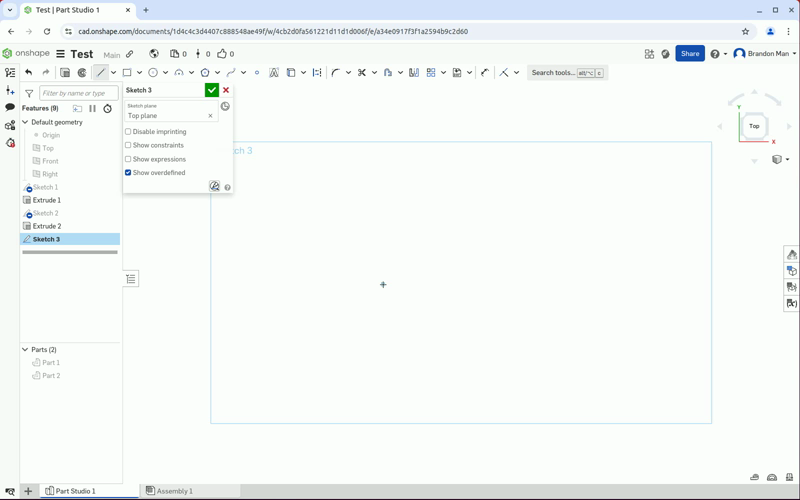
mouse_move(534, 284)
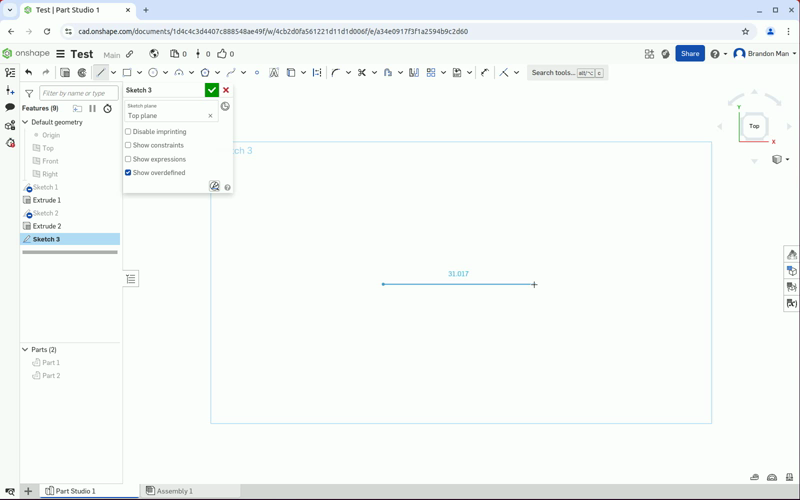
click(534, 284)
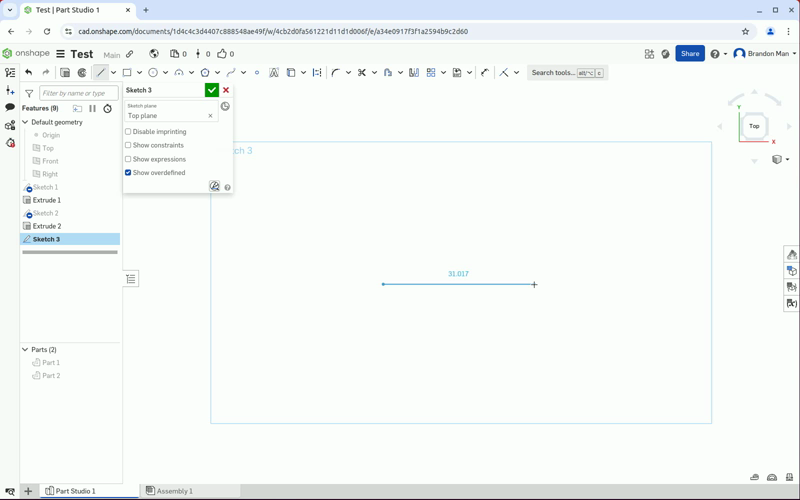
key_up(shift)
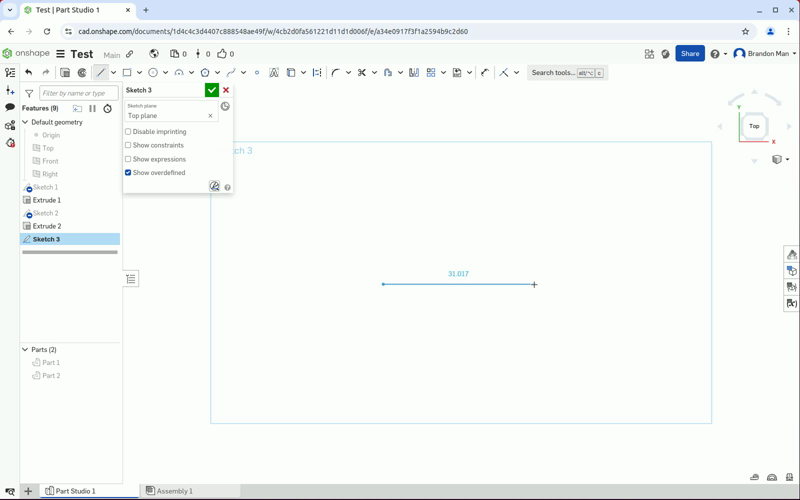
key_down(shift)
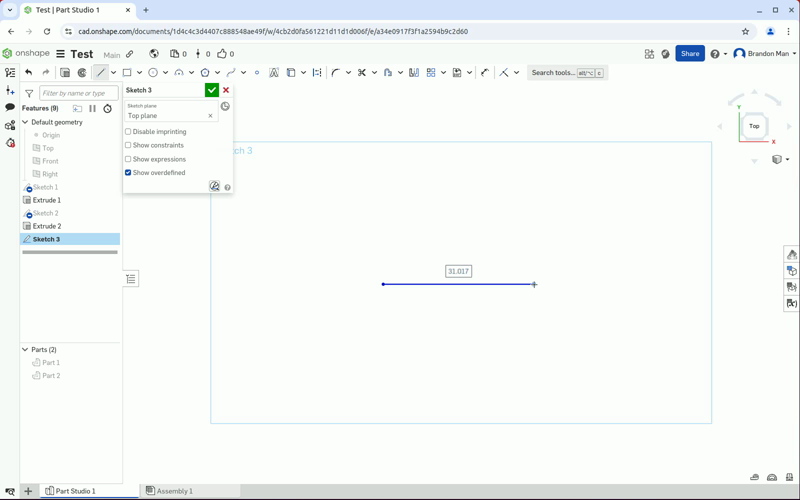
mouse_move(564, 284)
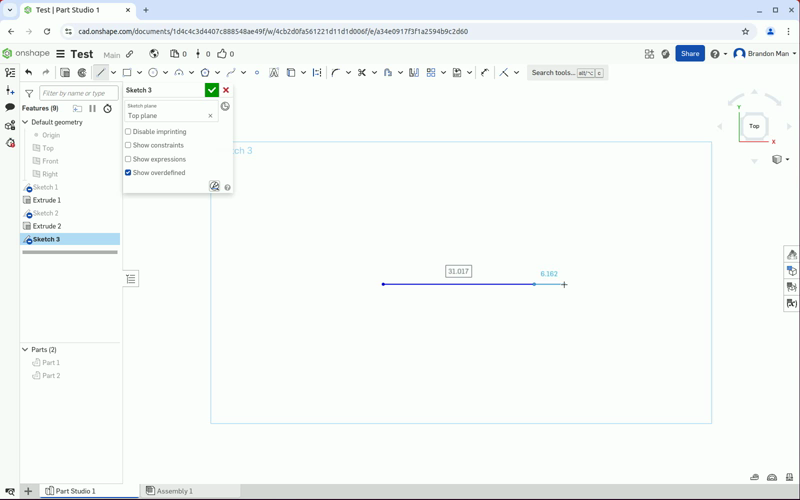
mouse_move(534, 268)
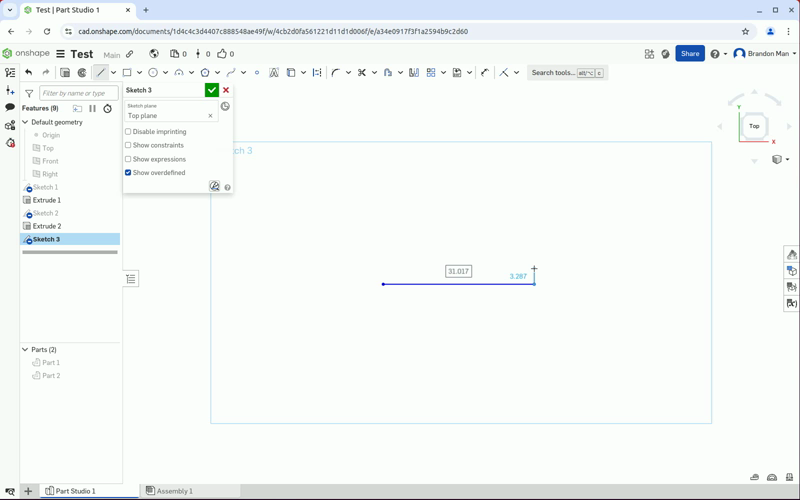
click(534, 268)
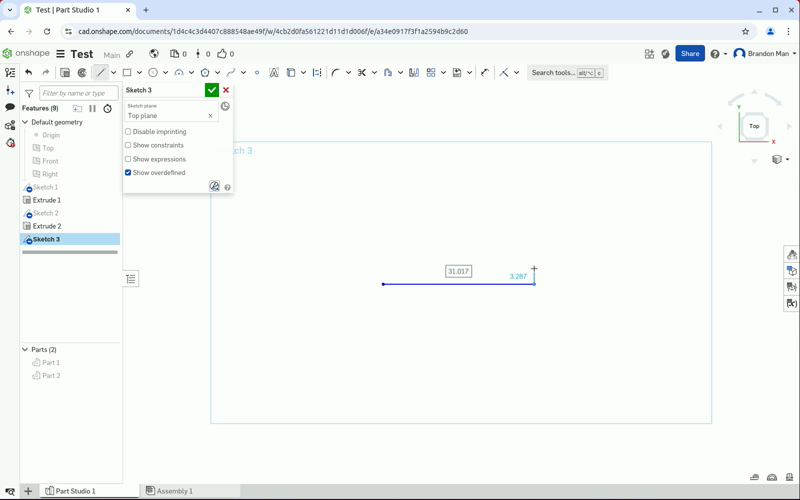
key_up(shift)
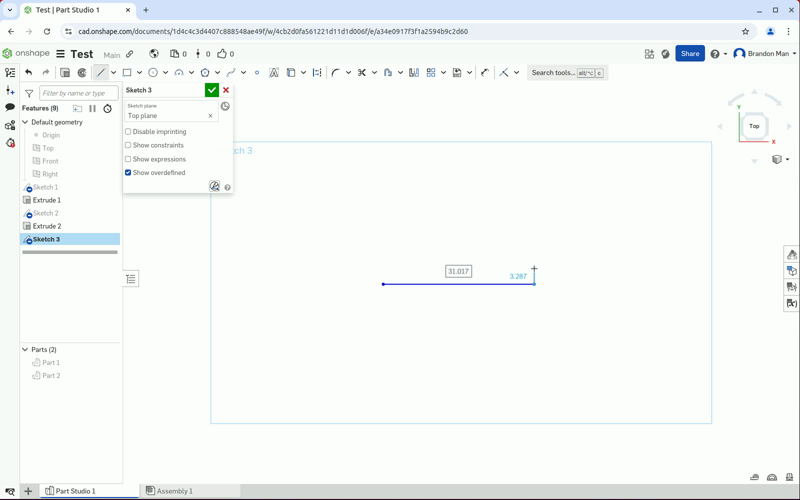
key_down(shift)
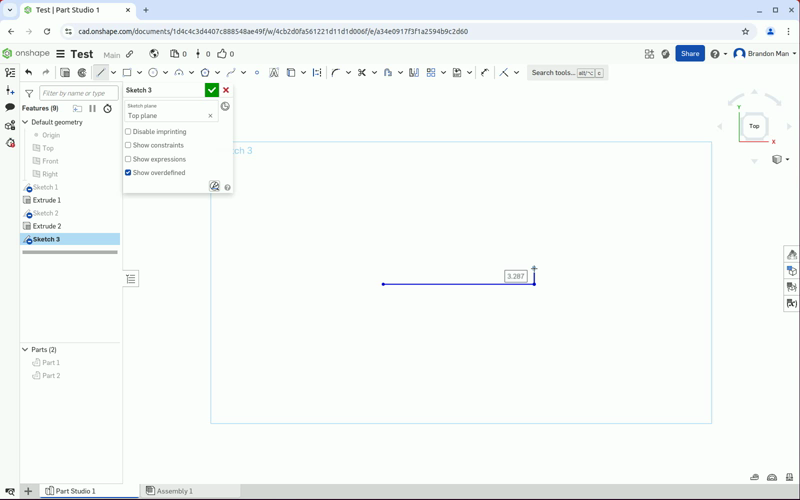
mouse_move(383, 268)
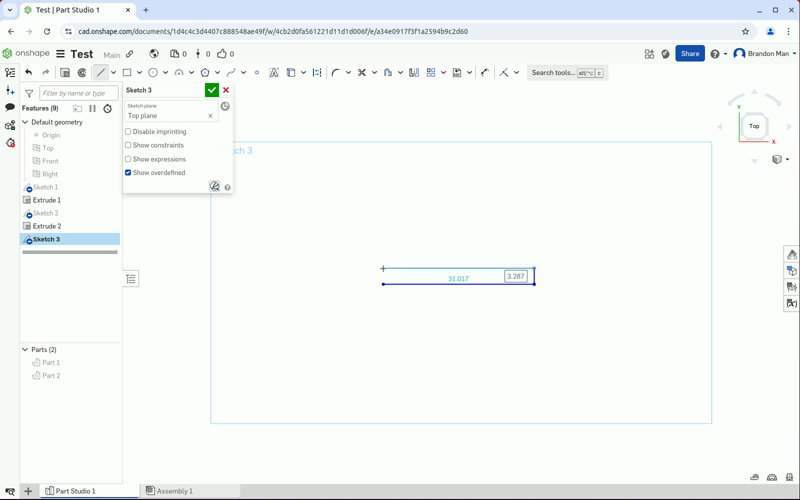
click(383, 268)
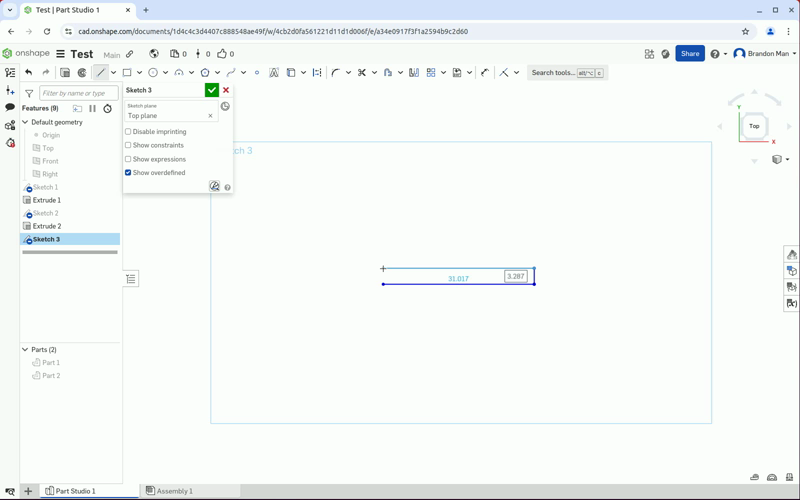
key_up(shift)
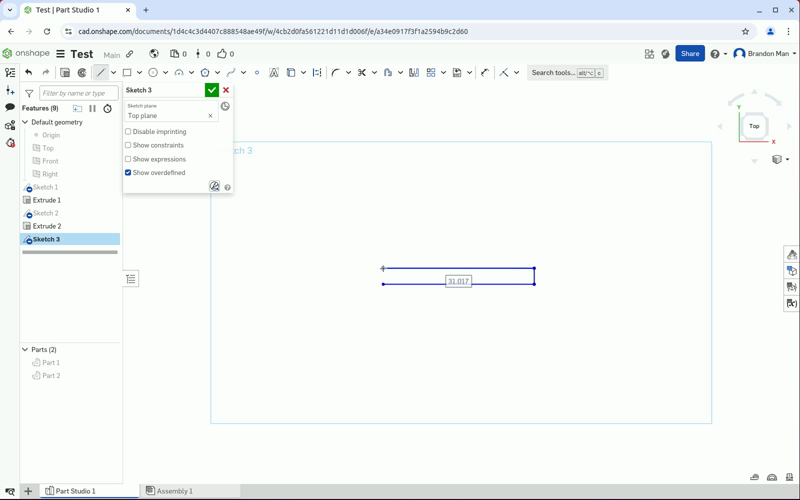
mouse_move(413, 268)
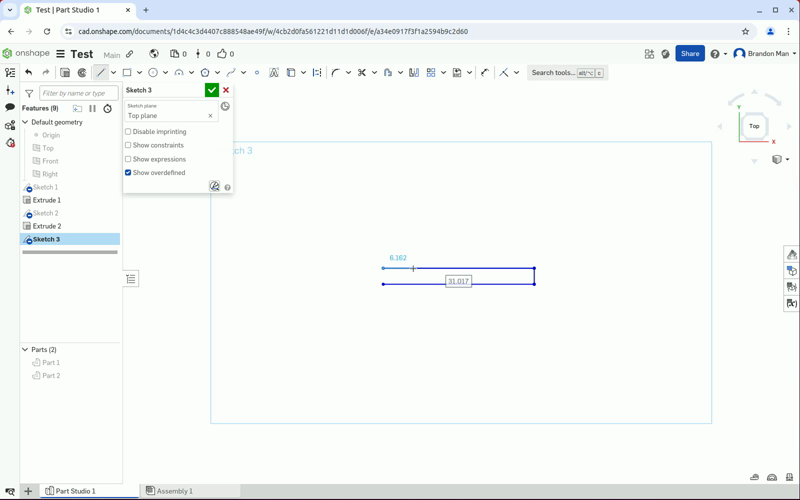
key_down(shift)
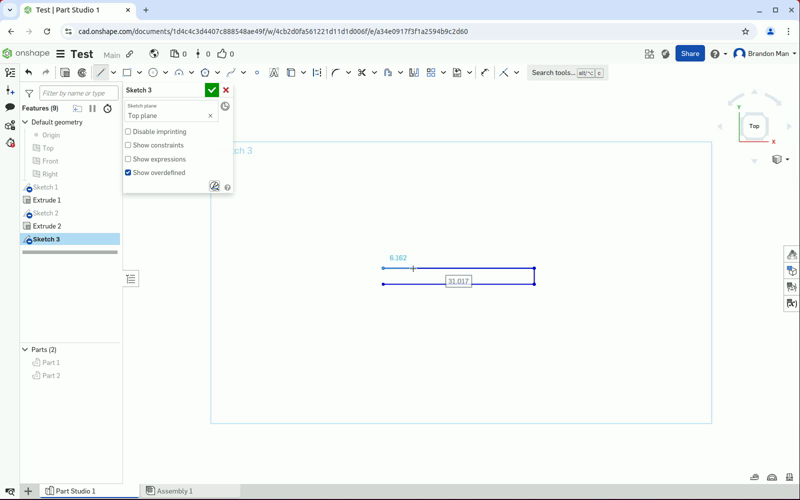
mouse_move(383, 284)
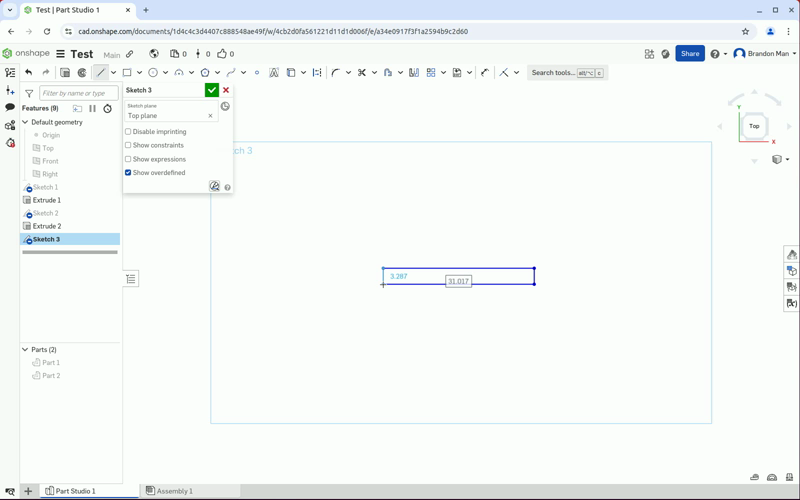
key_up(shift)
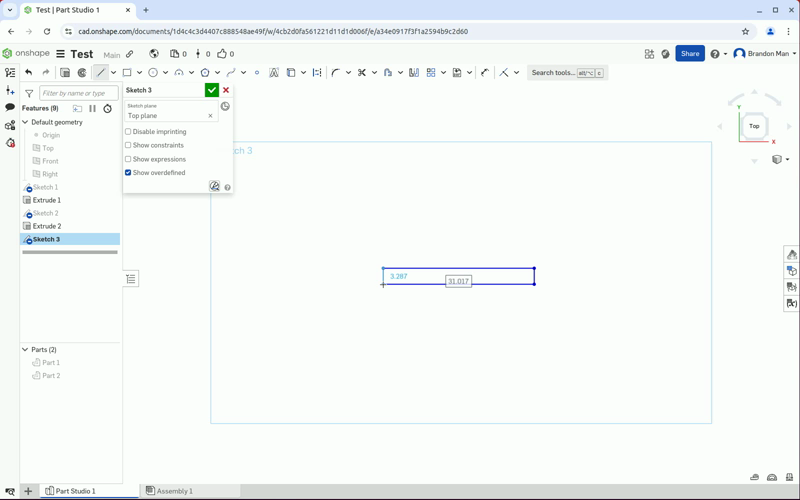
click(383, 284)
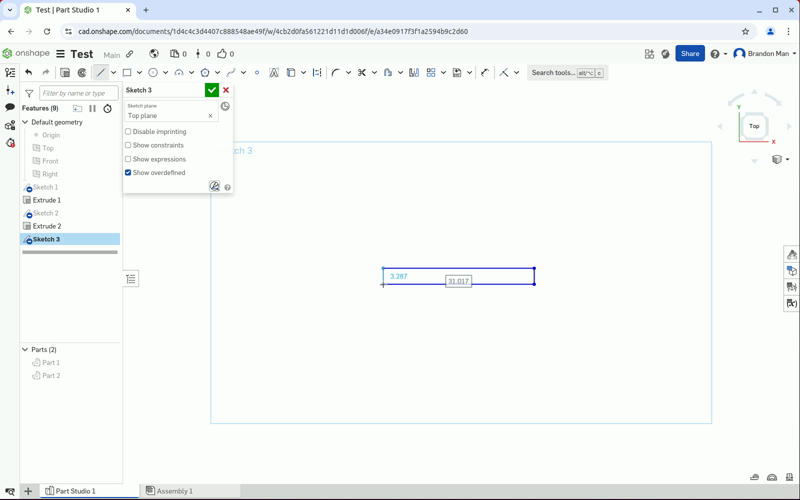
key(esc)
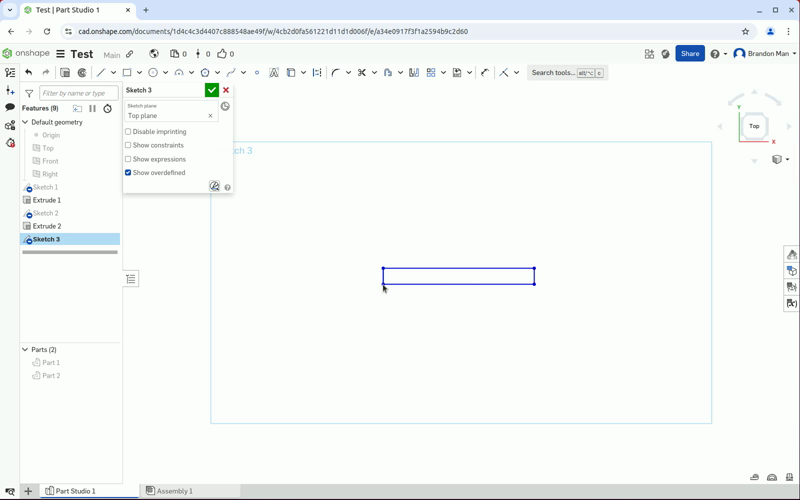
mouse_move(513, 273)
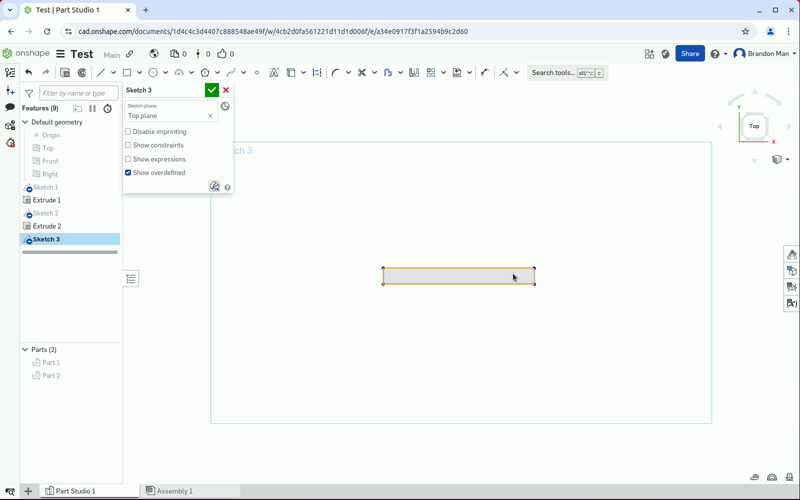
click(513, 273)
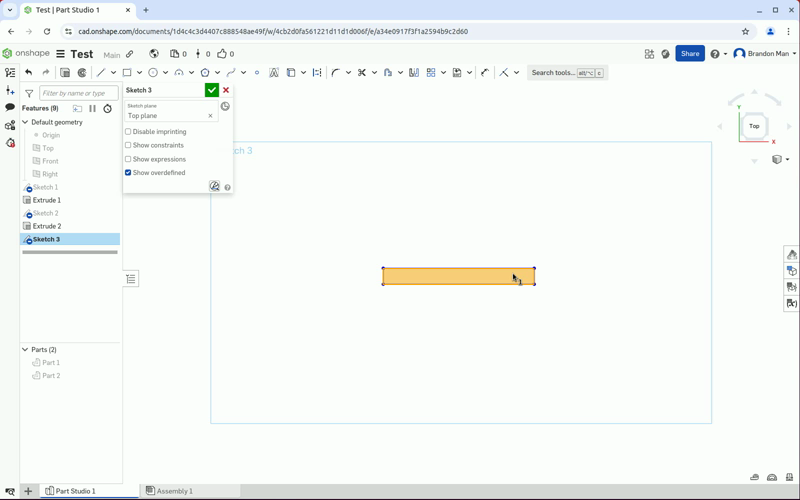
mouse_move(73, 352)
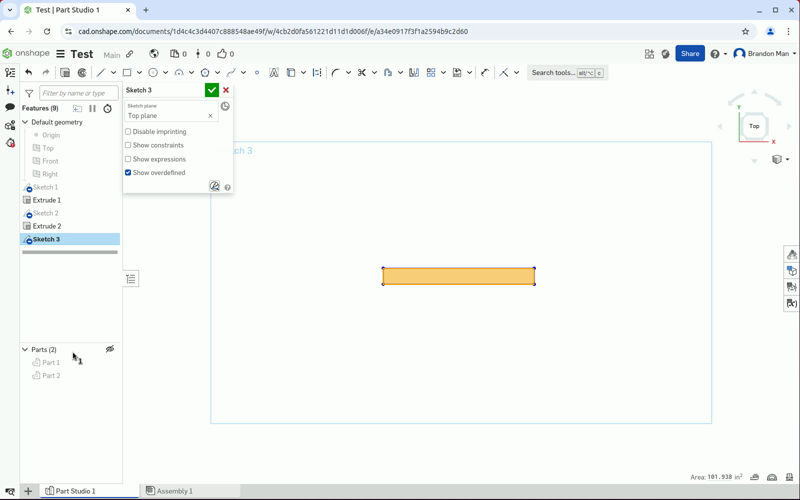
key(shift+y)
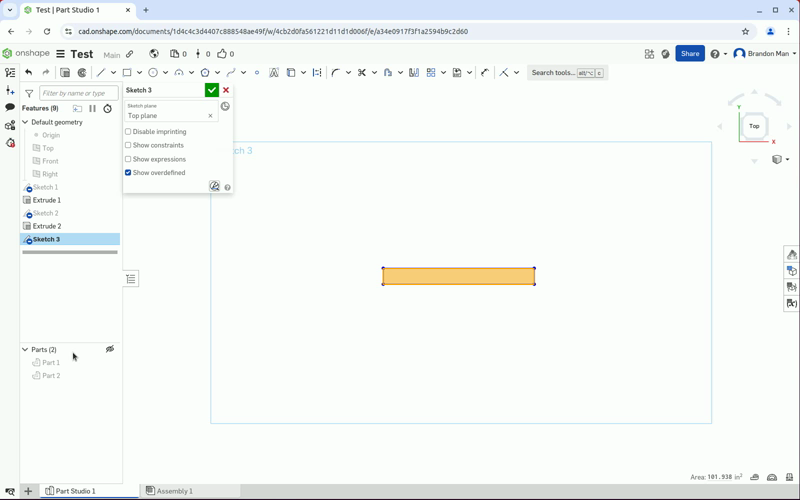
key(shift+e)
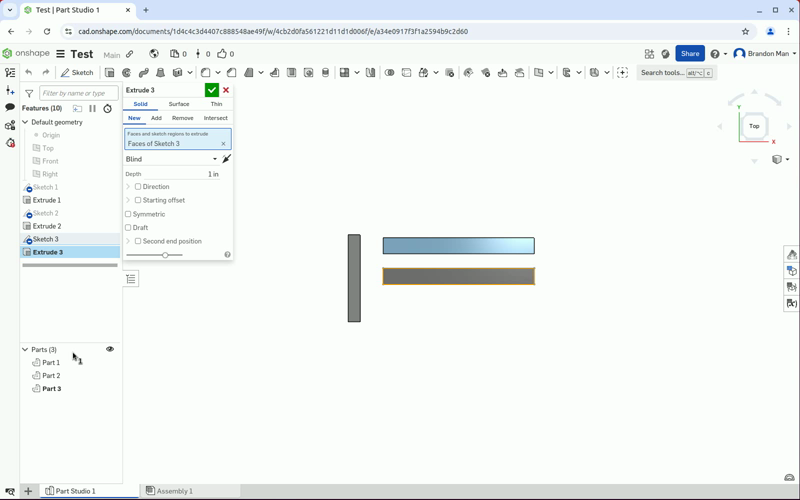
mouse_move(143, 106)
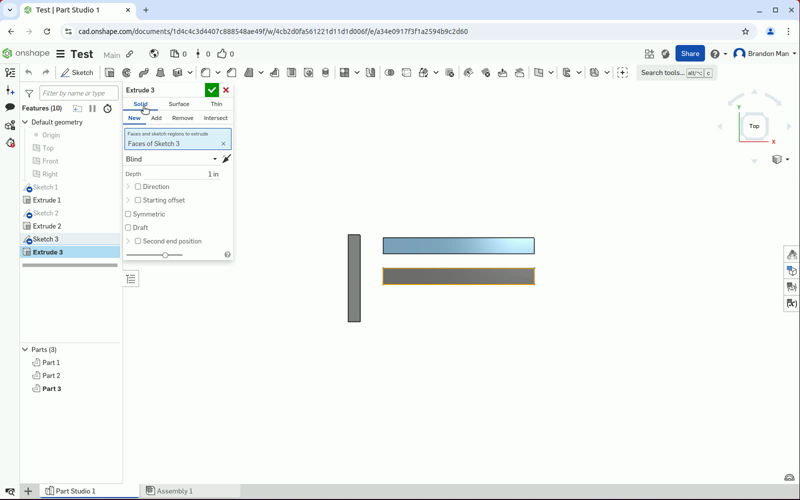
click(143, 106)
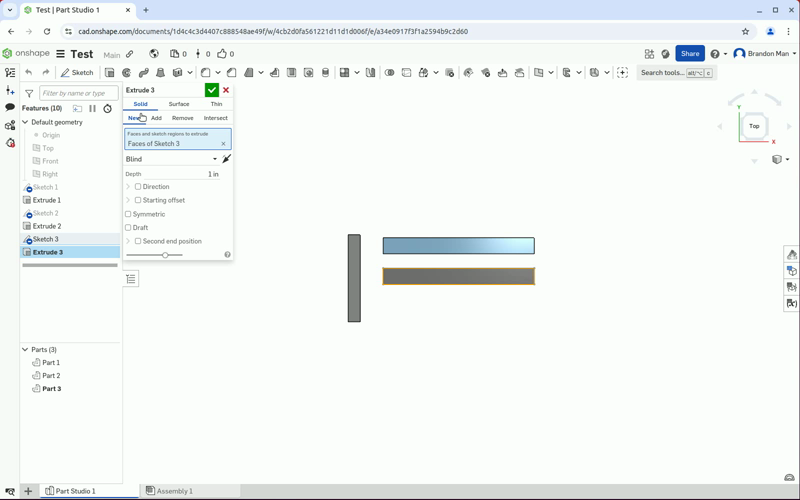
mouse_move(137, 120)
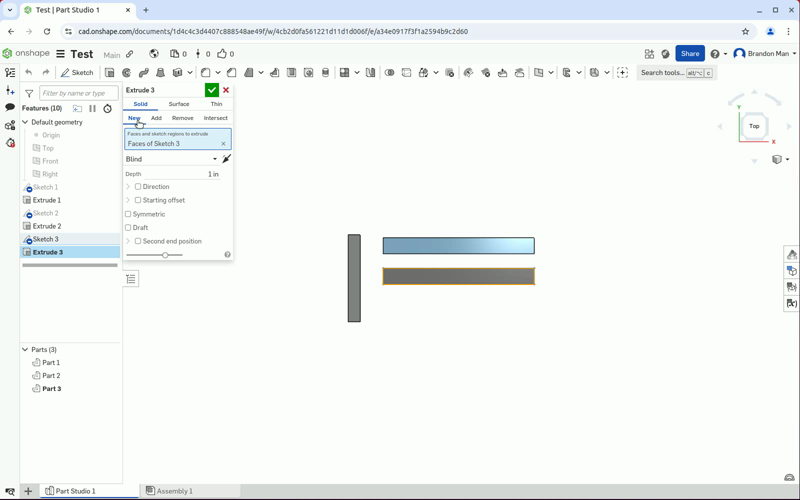
click(137, 120)
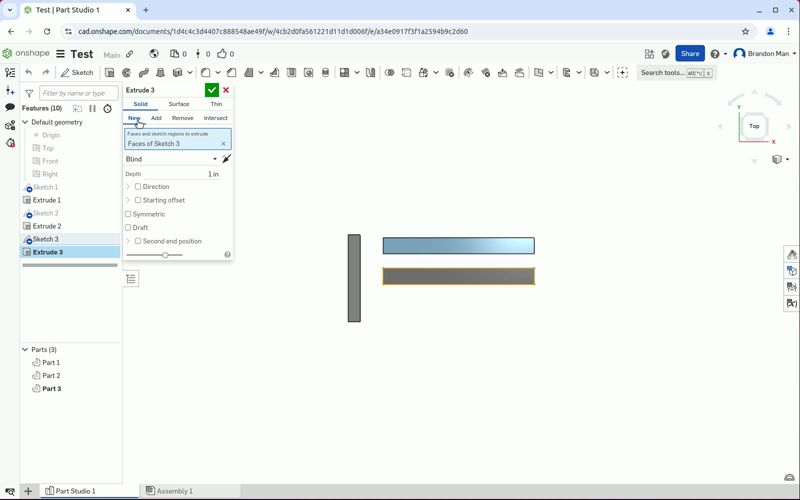
key(tab, 4)
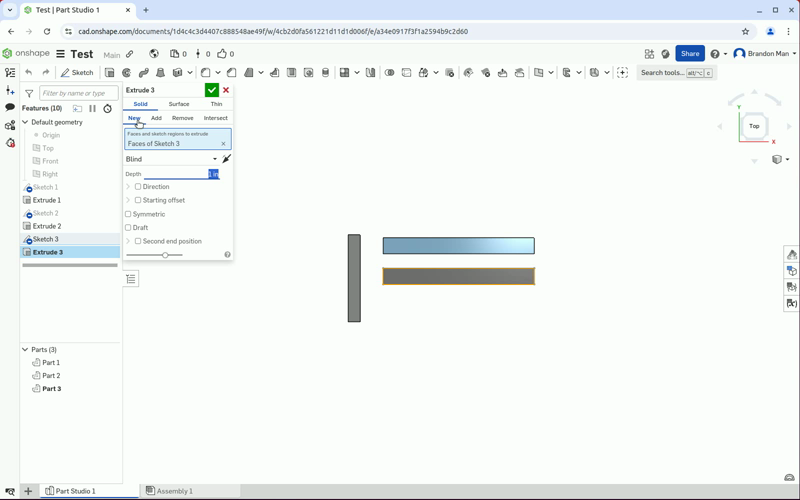
text(9.628)
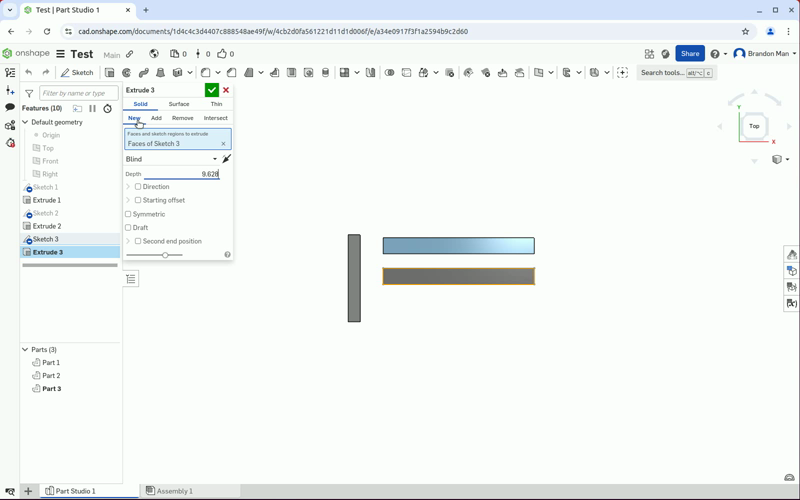
key(enter)
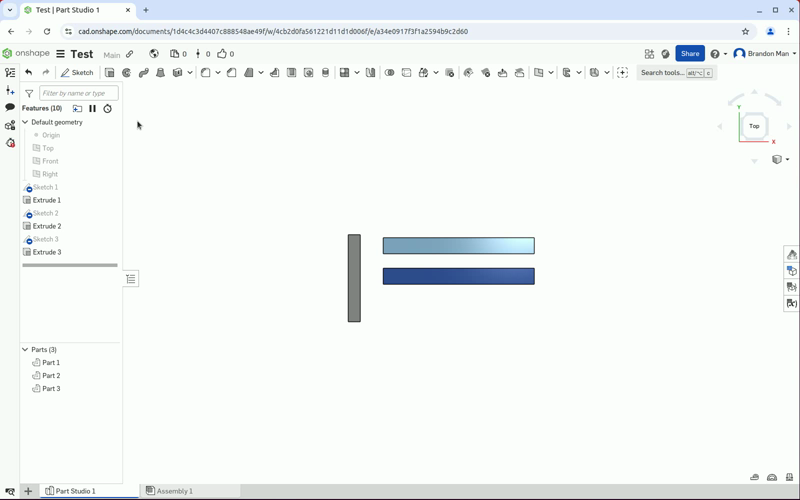
key(shift+h)
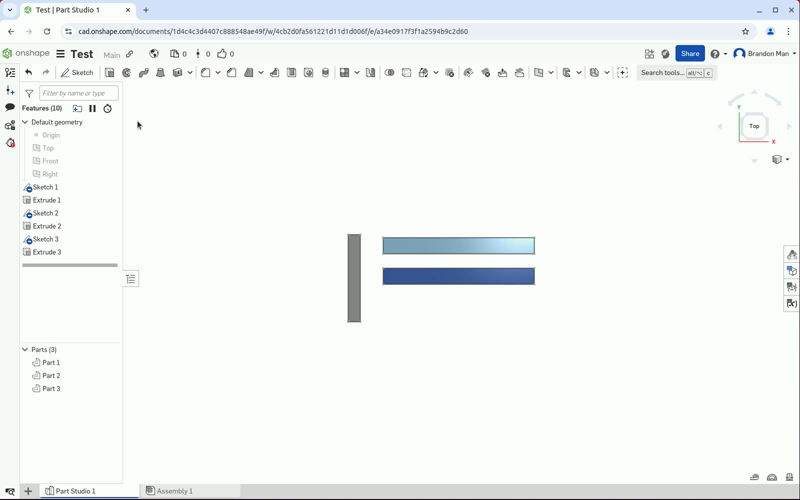
key(shift+h)
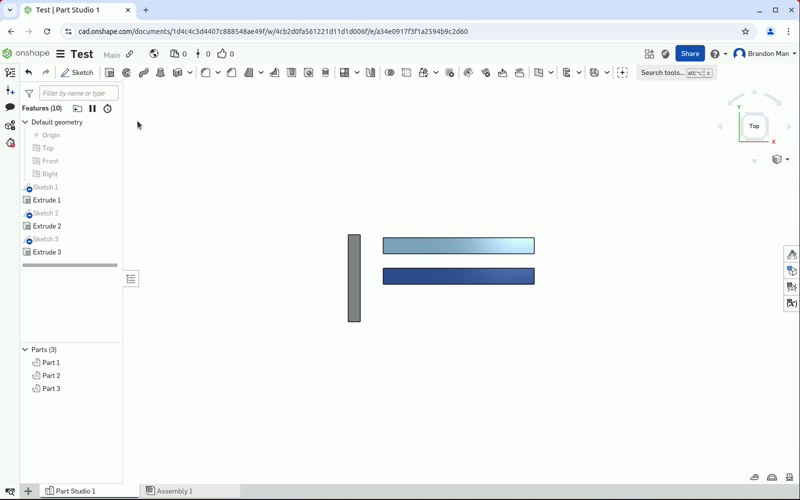
mouse_move(73, 189)
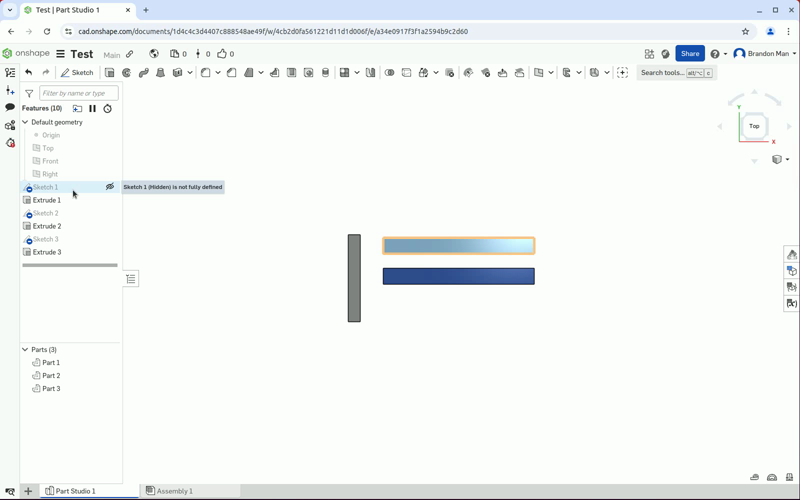
click(73, 189)
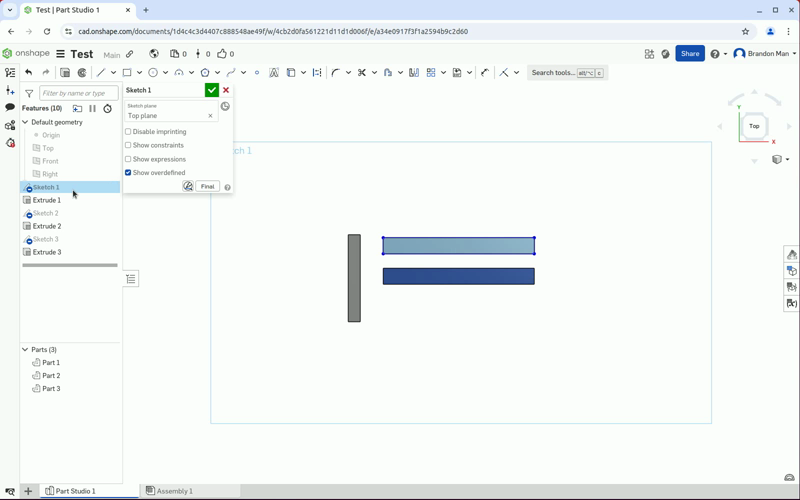
mouse_move(229, 92)
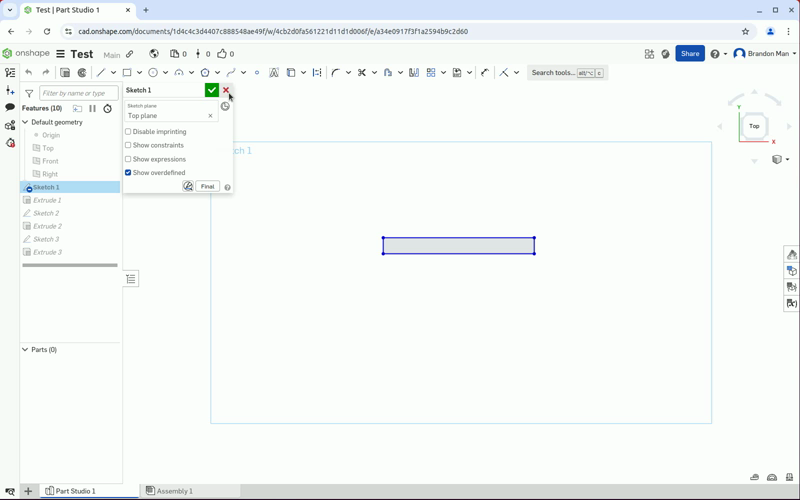
click(229, 92)
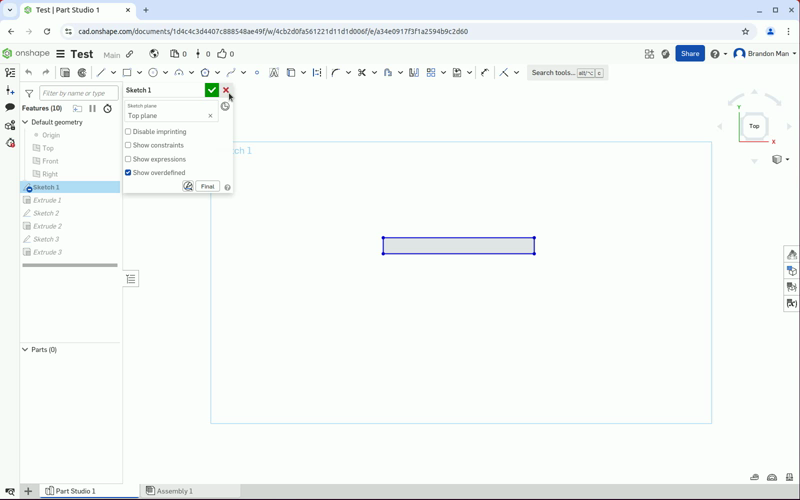
key(shift+s)
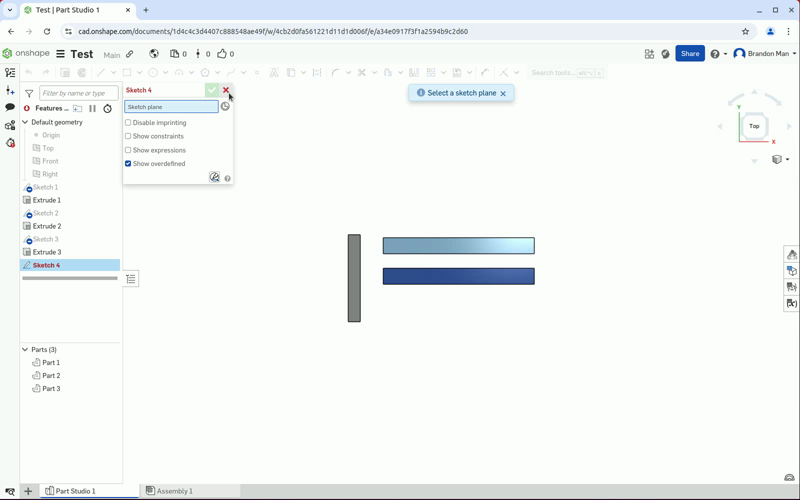
mouse_move(73, 150)
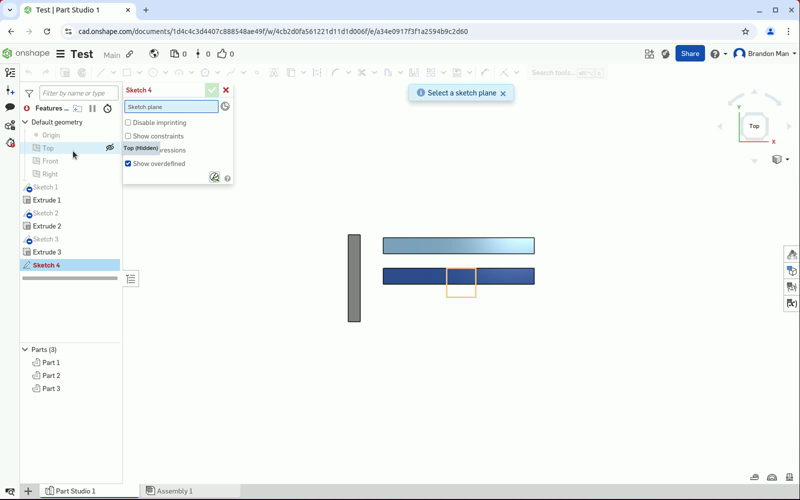
click(73, 150)
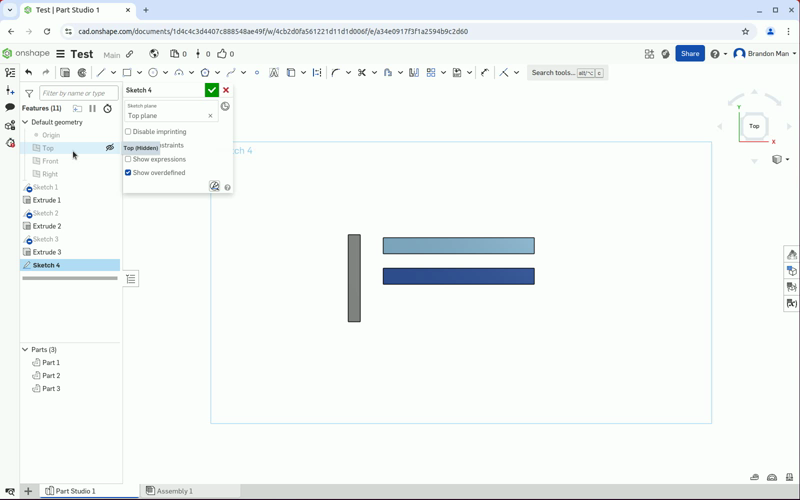
mouse_move(73, 352)
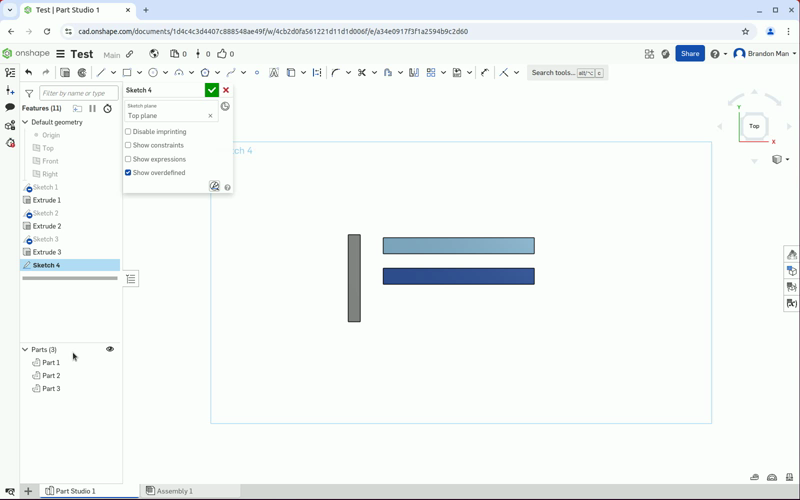
key(y)
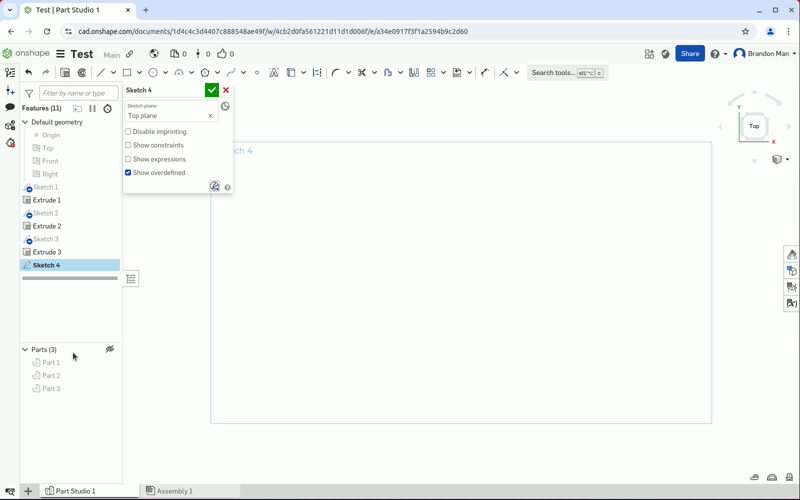
key(l)
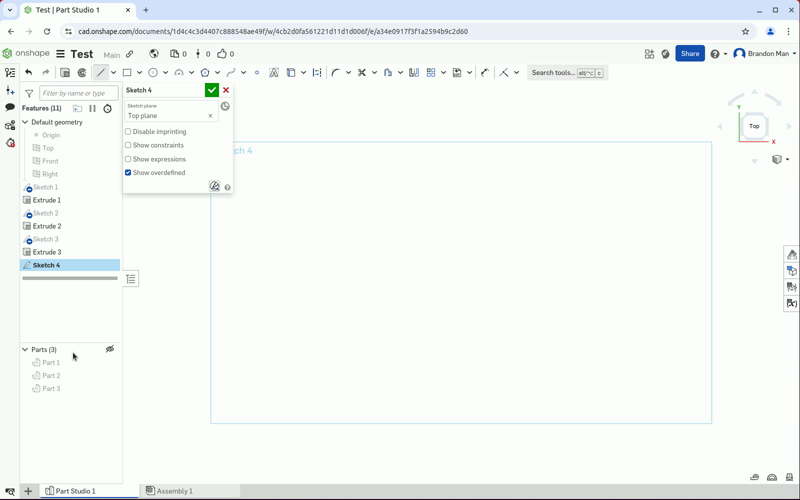
key_down(shift)
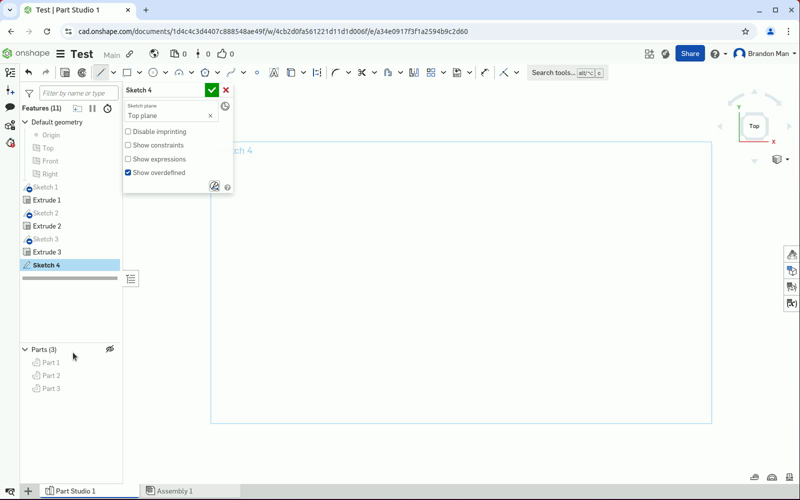
mouse_move(383, 314)
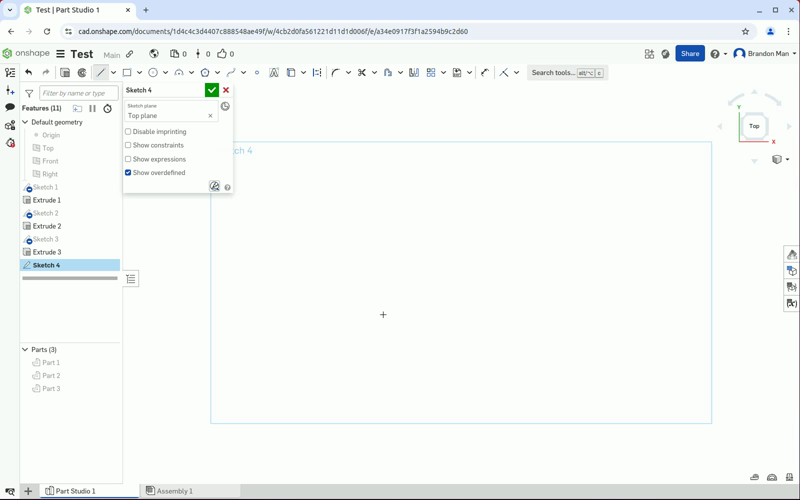
click(383, 314)
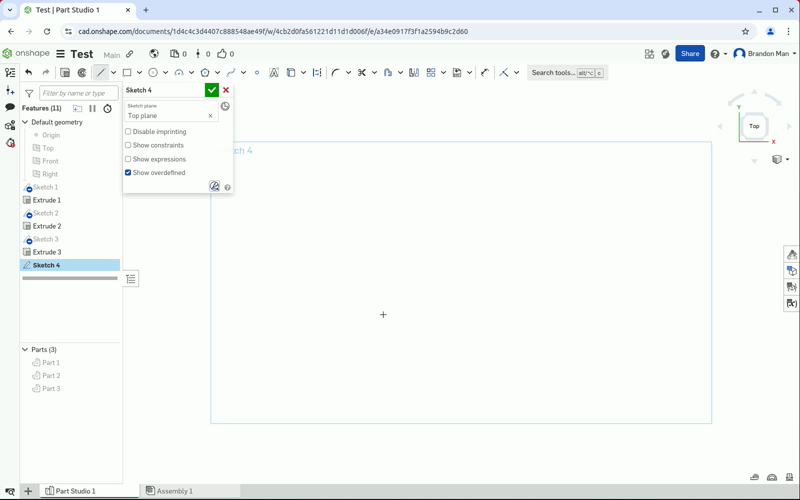
key_up(shift)
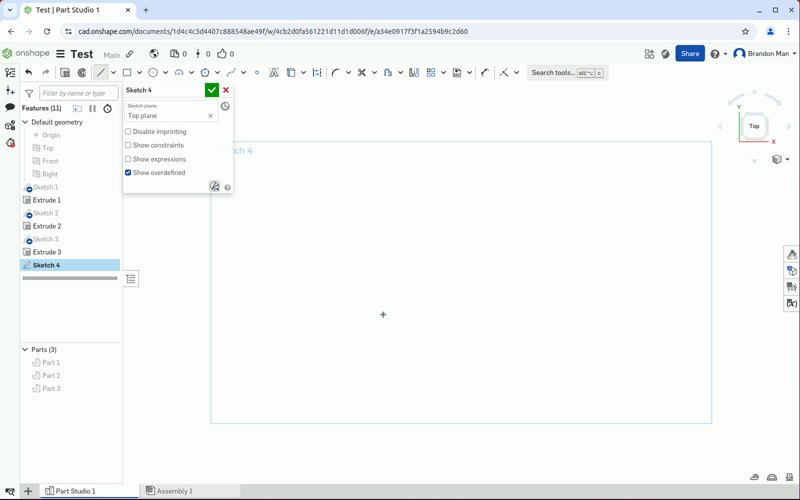
key_down(shift)
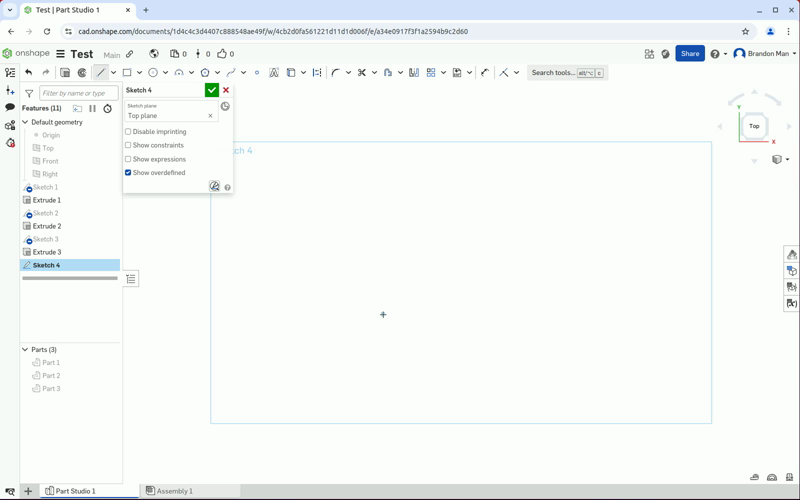
mouse_move(534, 314)
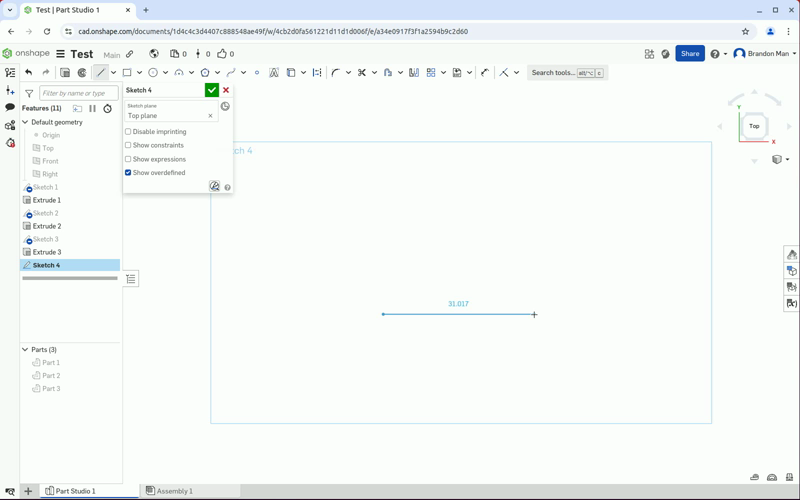
click(534, 314)
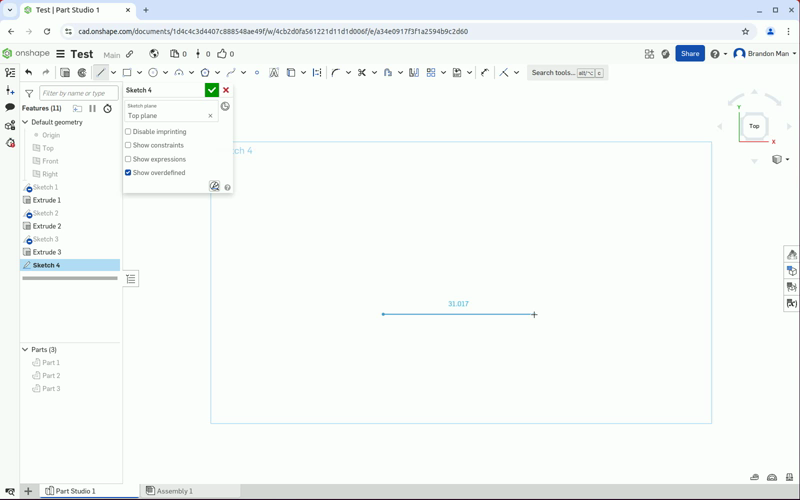
key_up(shift)
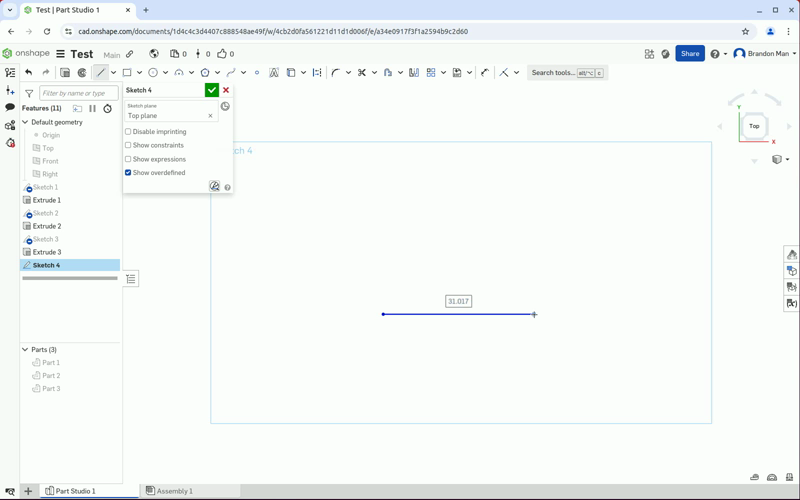
key_down(shift)
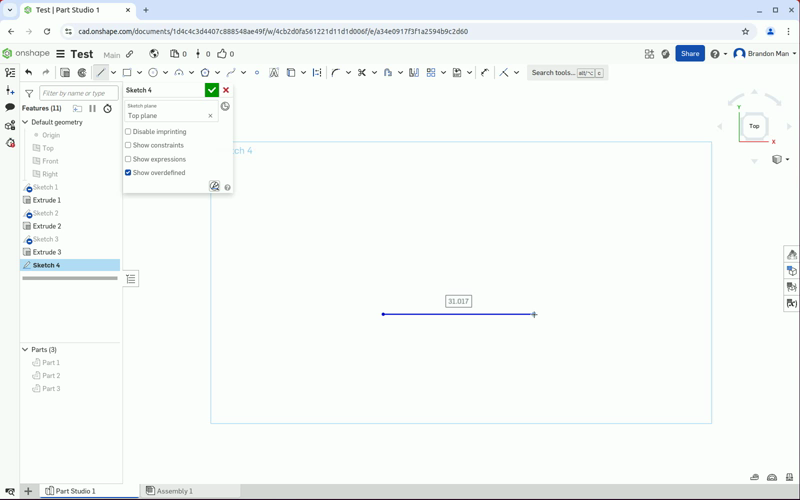
mouse_move(564, 314)
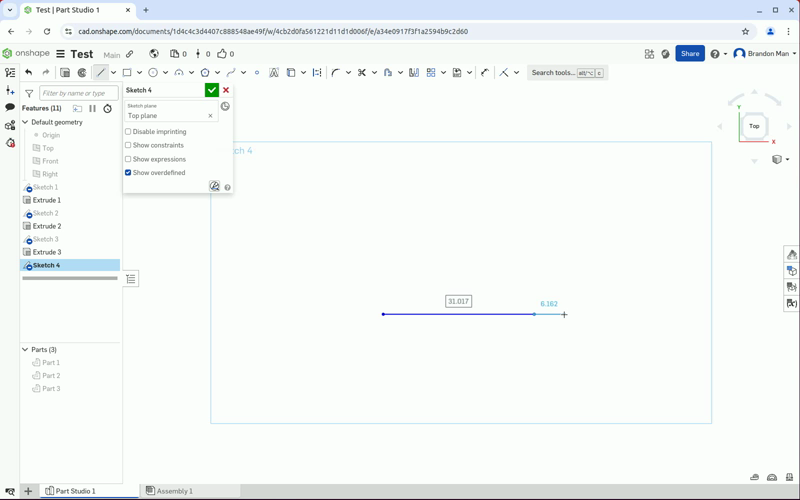
mouse_move(534, 298)
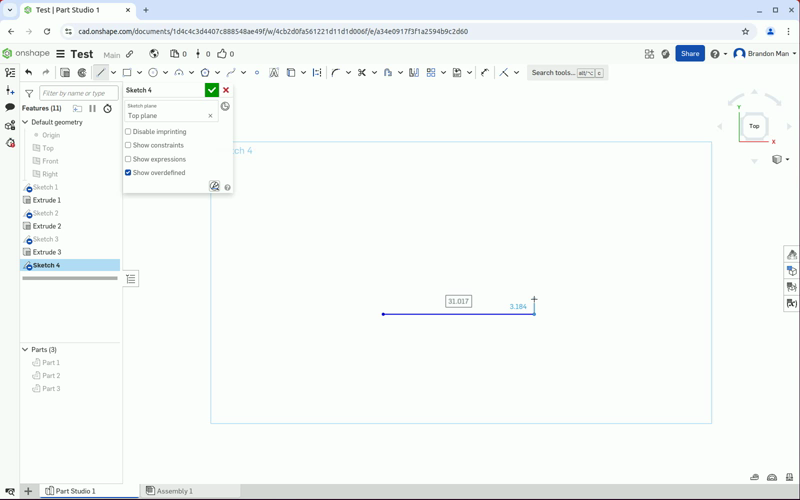
click(534, 298)
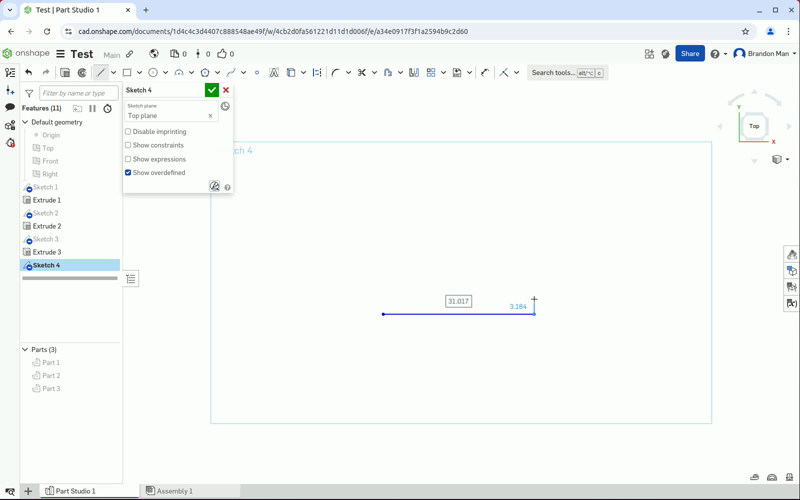
key_up(shift)
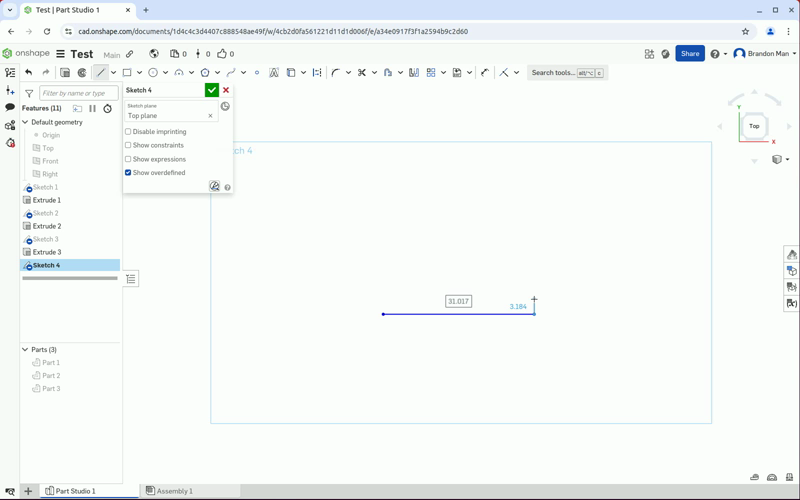
key_down(shift)
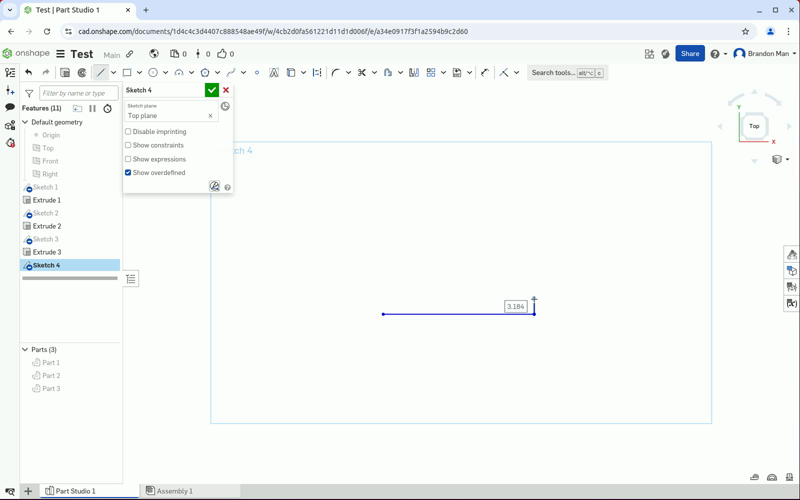
mouse_move(383, 298)
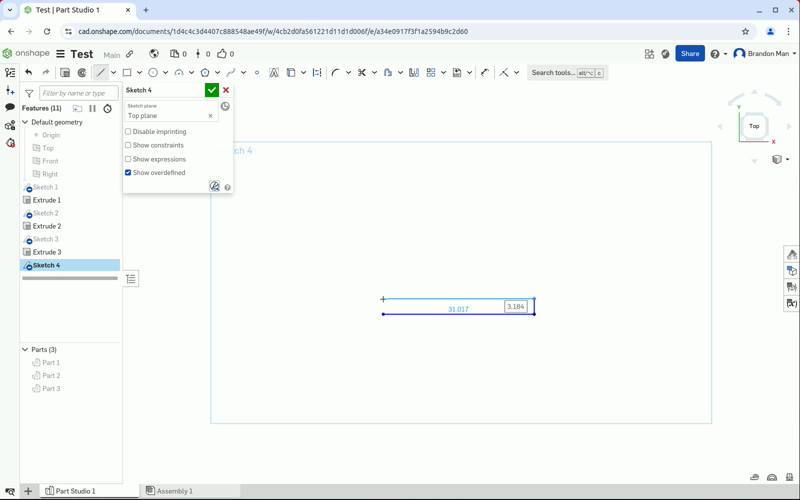
click(383, 298)
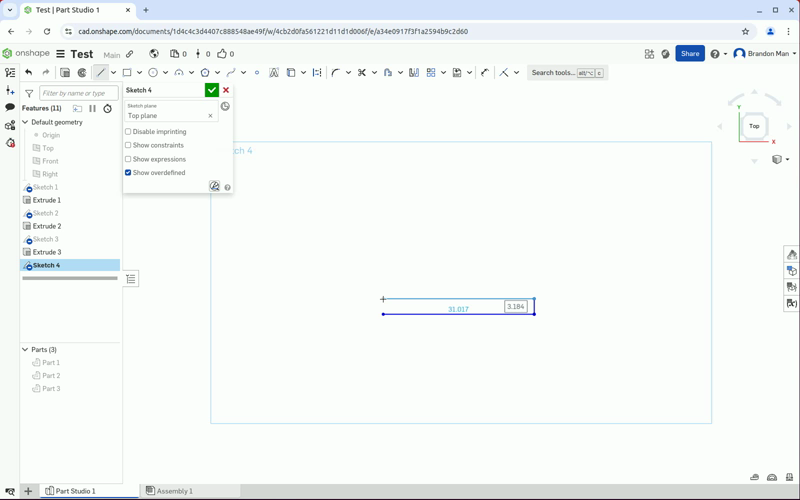
key_up(shift)
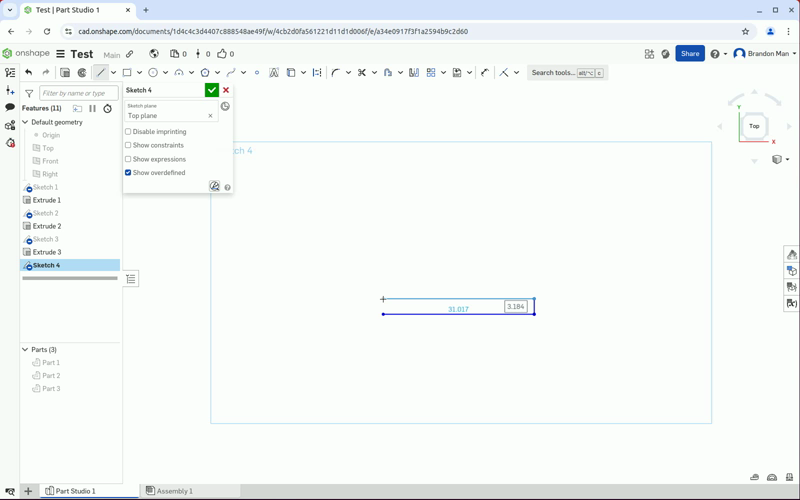
mouse_move(413, 298)
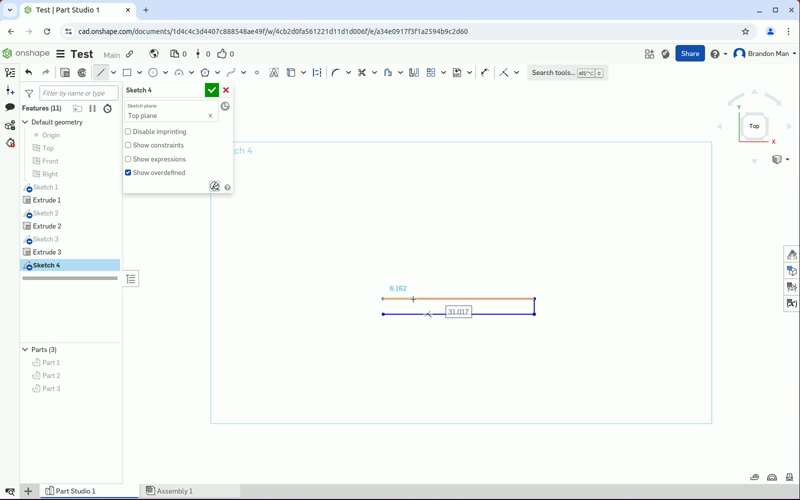
key_down(shift)
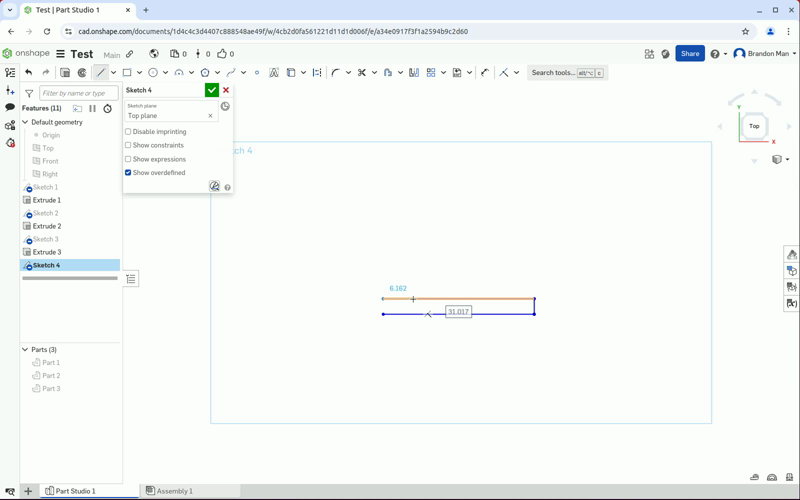
mouse_move(383, 314)
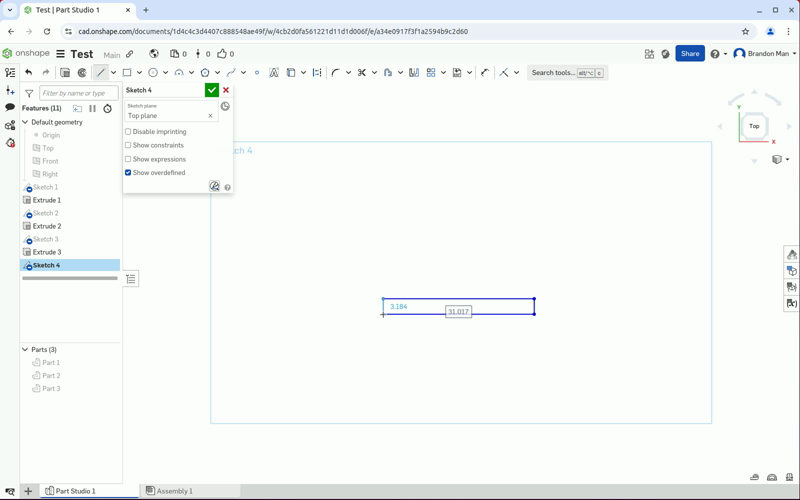
key_up(shift)
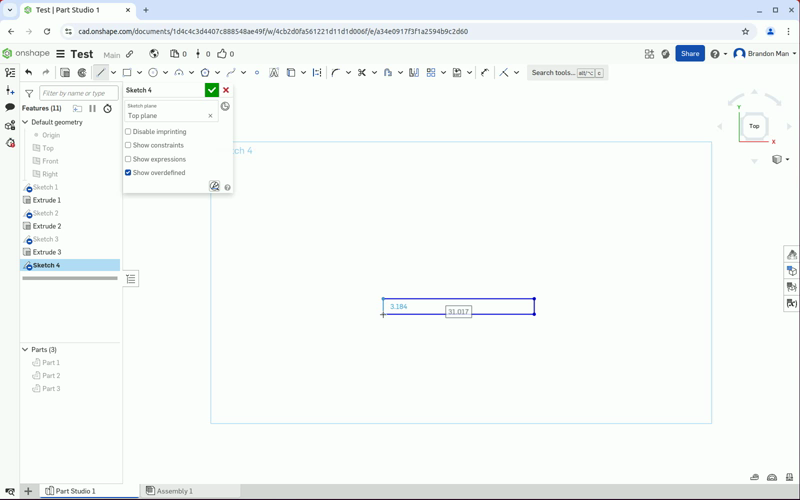
click(383, 314)
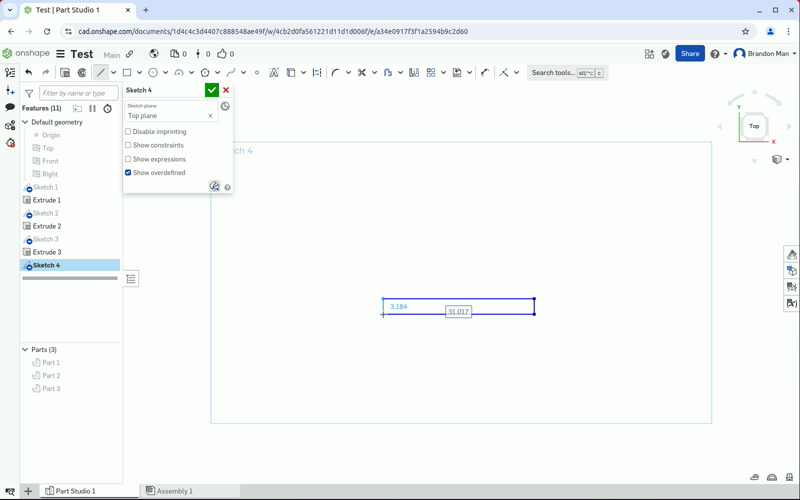
key(esc)
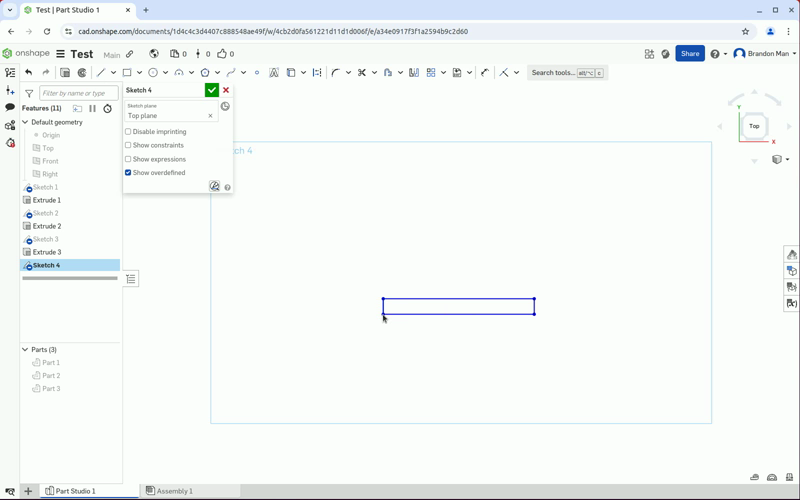
mouse_move(442, 309)
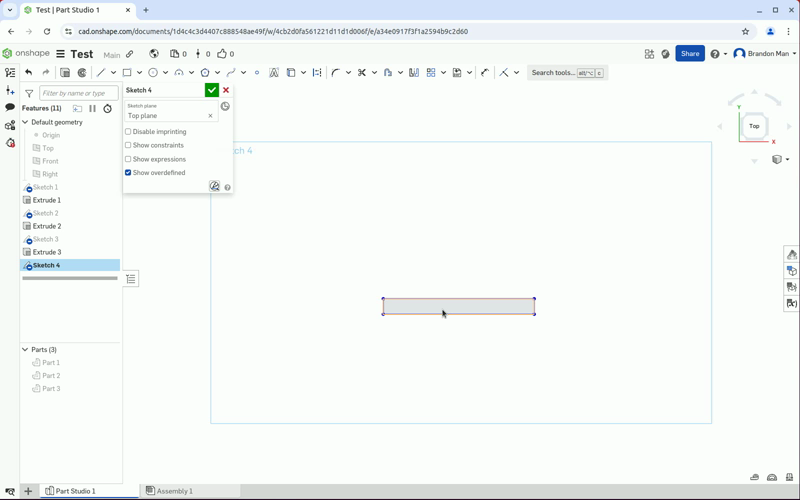
click(442, 309)
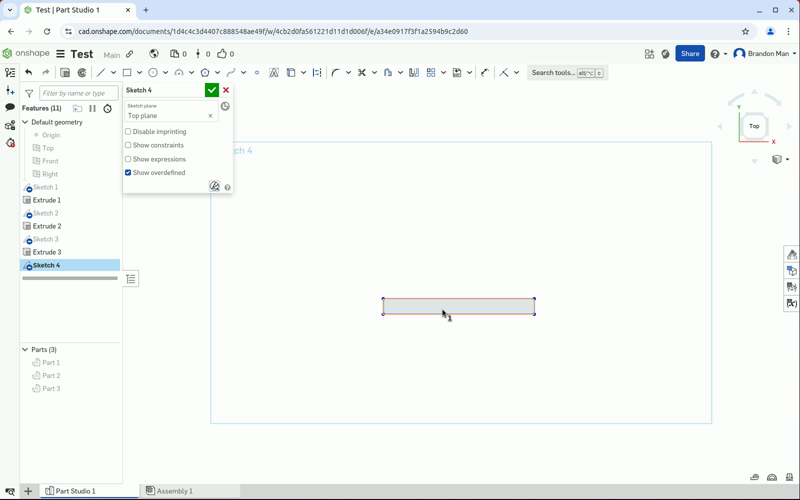
mouse_move(73, 352)
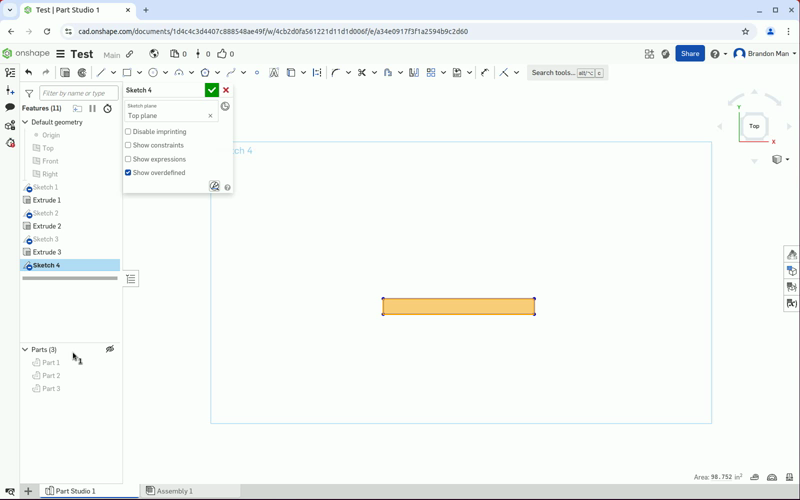
key(shift+y)
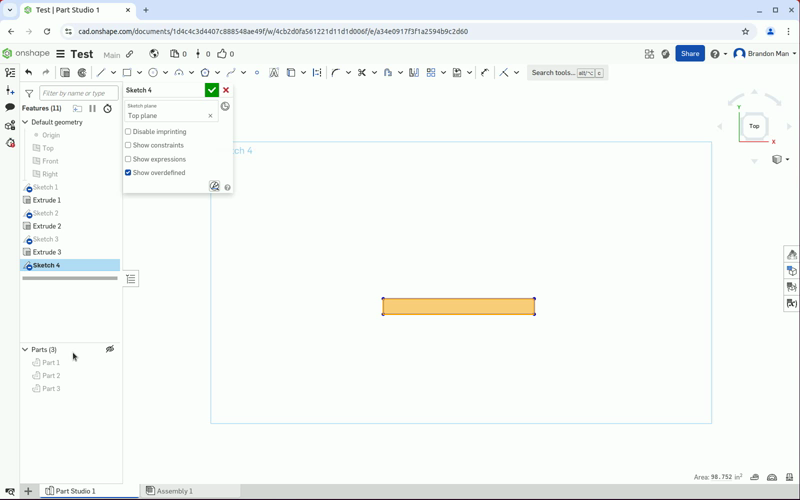
key(shift+e)
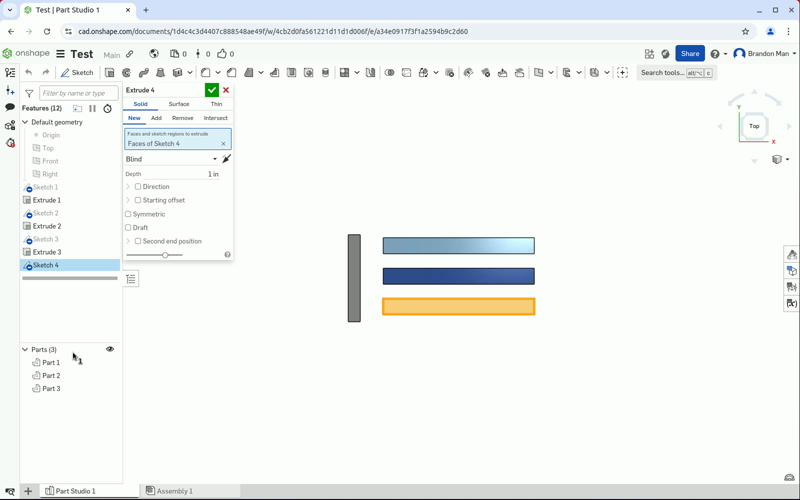
mouse_move(143, 106)
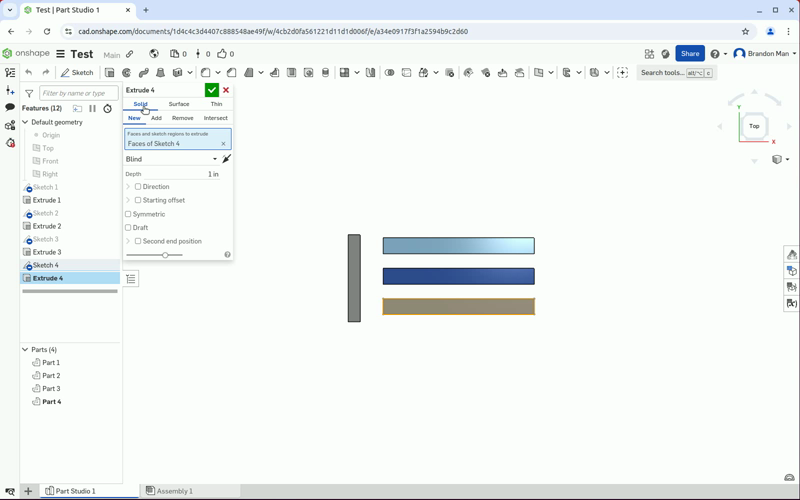
click(143, 106)
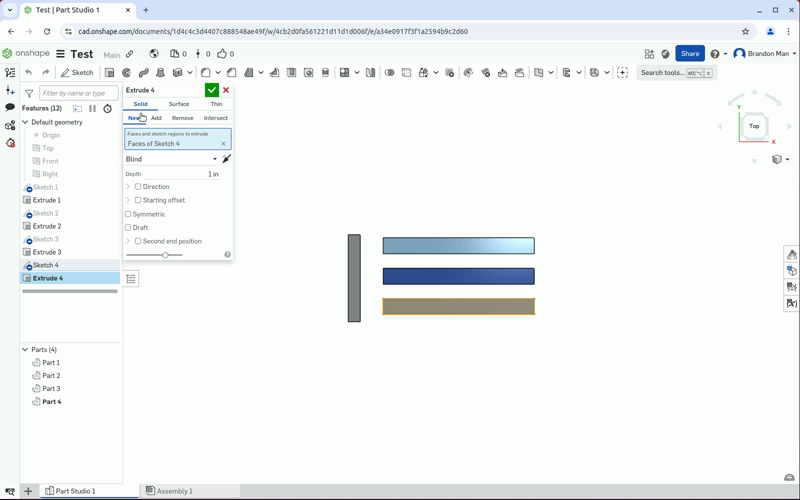
mouse_move(137, 120)
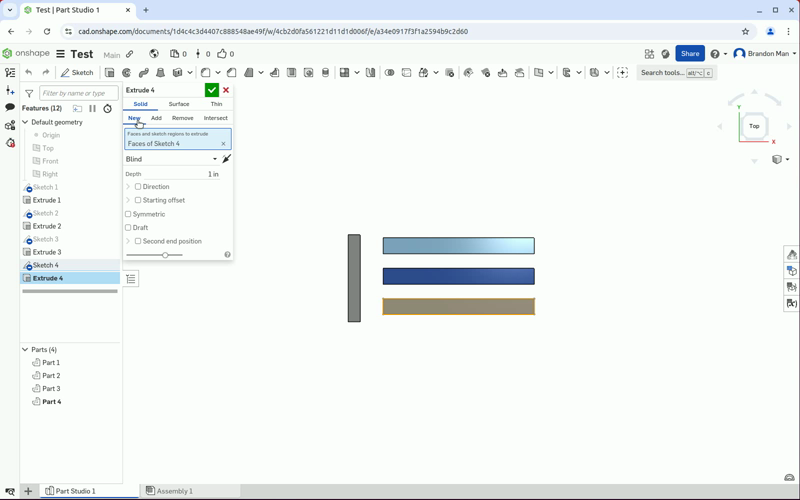
click(137, 120)
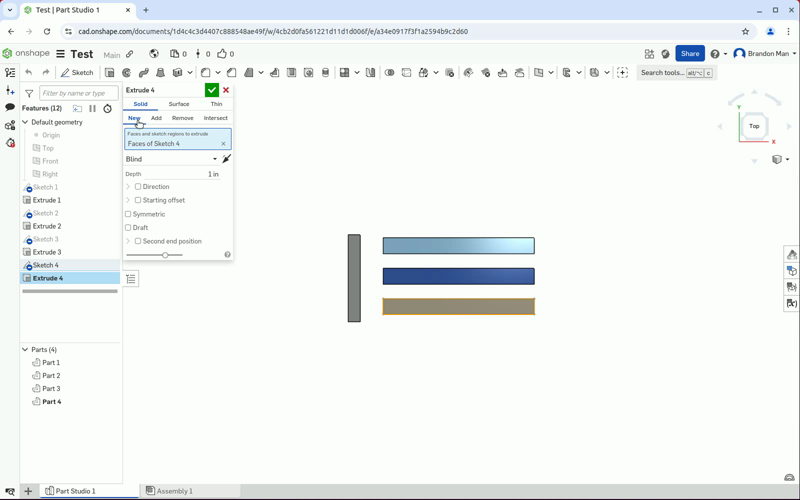
key(tab, 4)
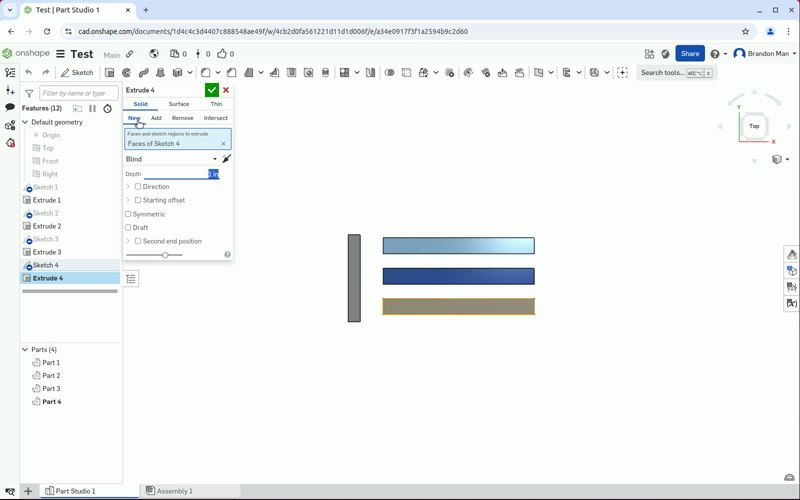
text(9.628)
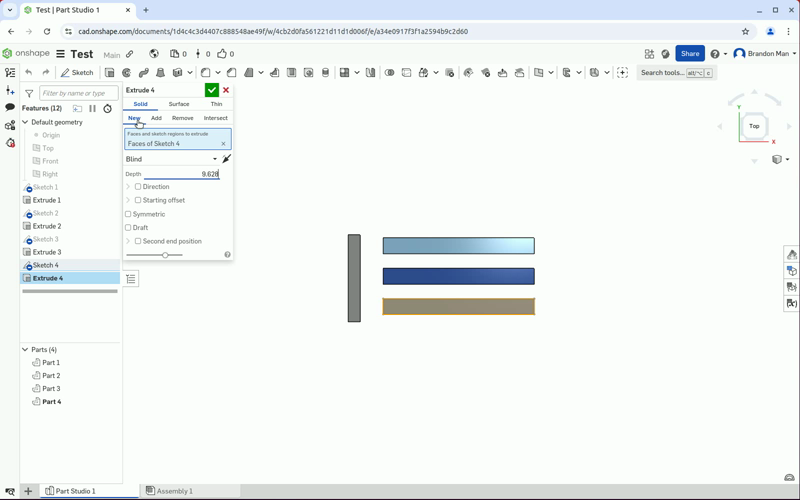
key(enter)
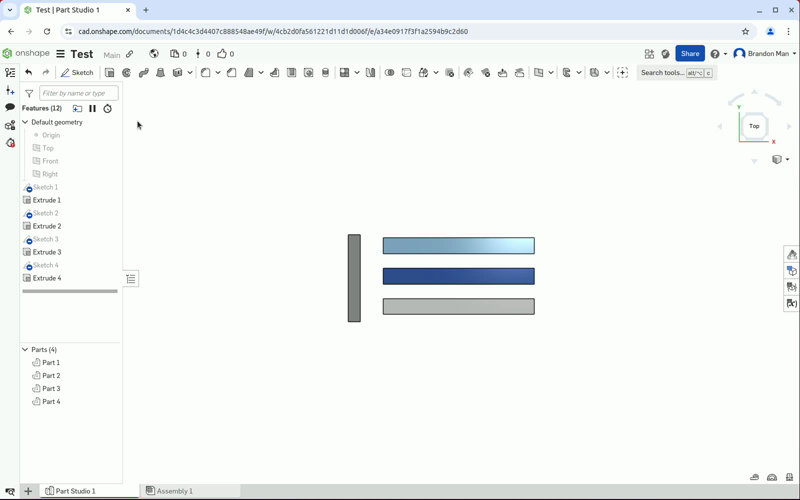
key(shift+h)
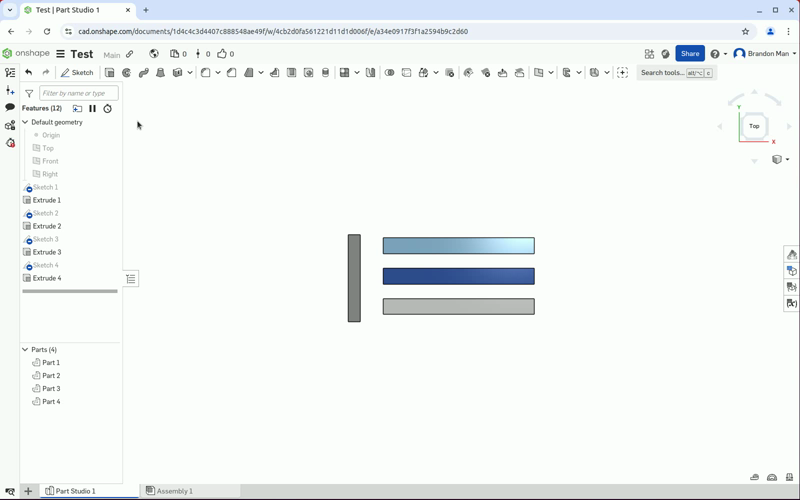
key(shift+h)
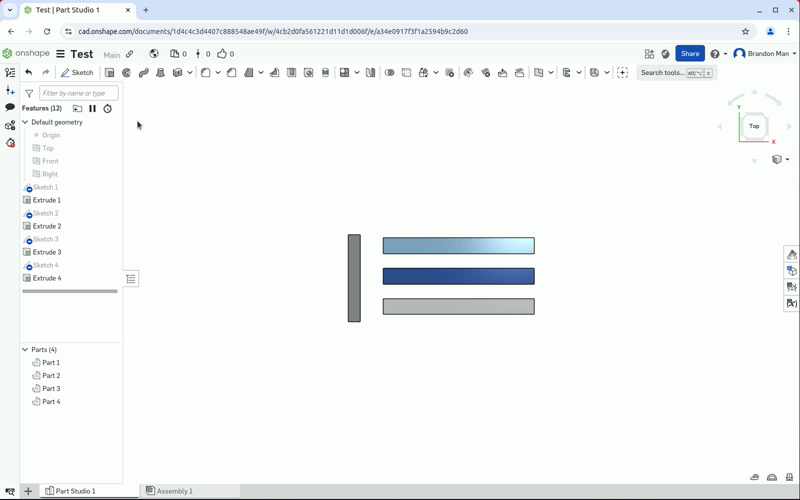
mouse_move(73, 189)
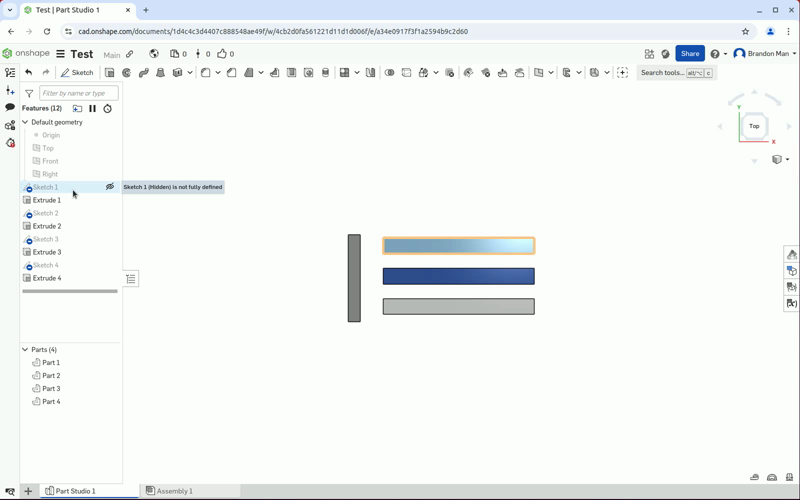
click(73, 189)
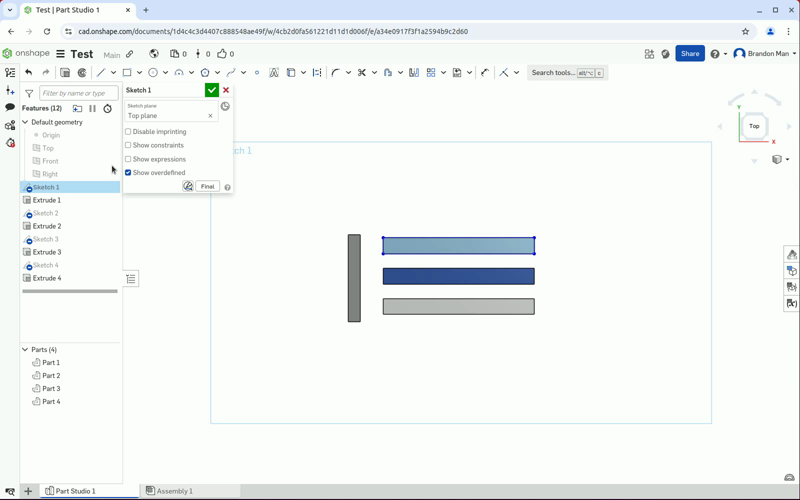
mouse_move(229, 92)
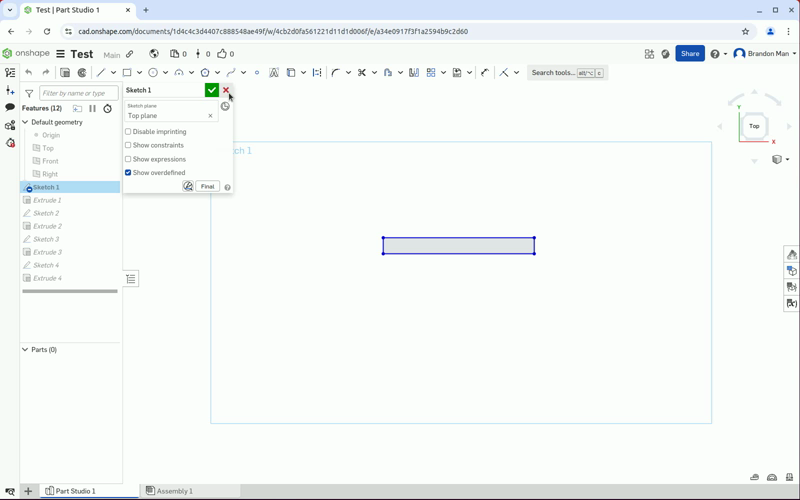
click(229, 92)
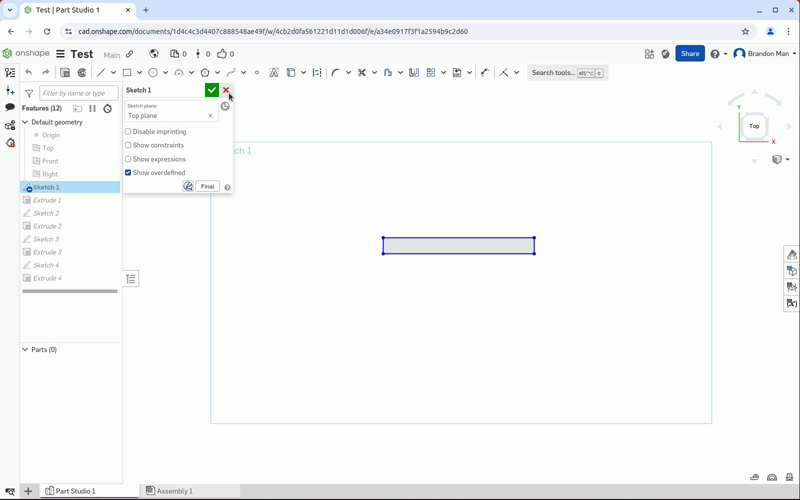
key(shift+s)
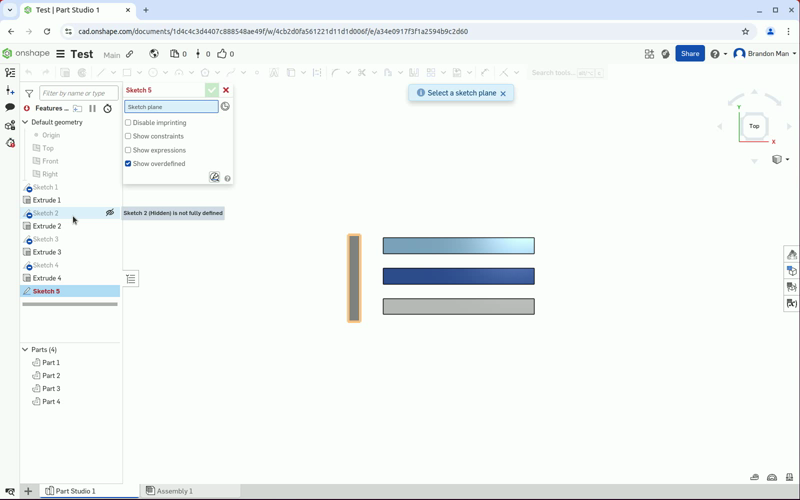
scroll(3)
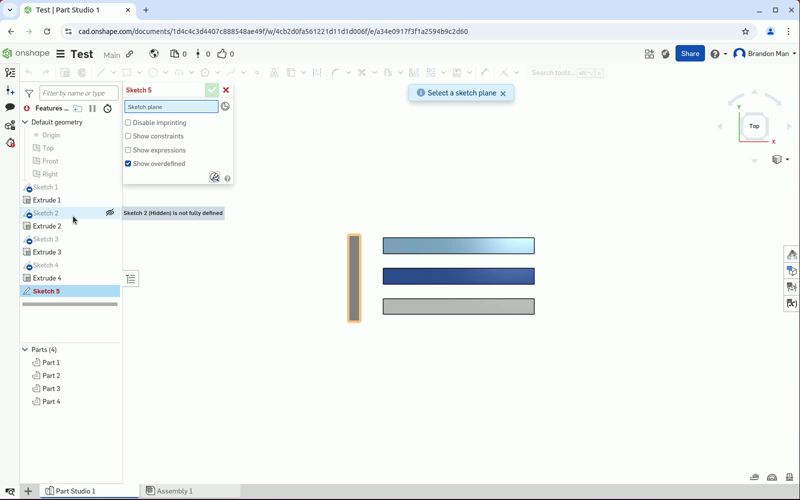
mouse_move(73, 150)
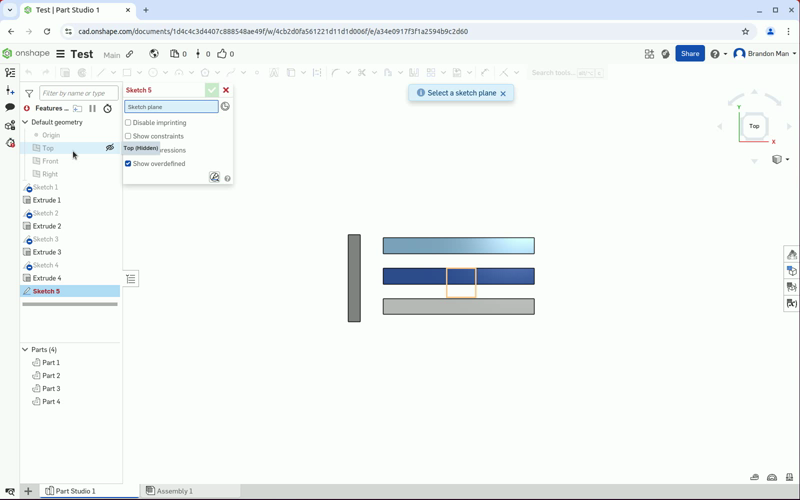
click(73, 150)
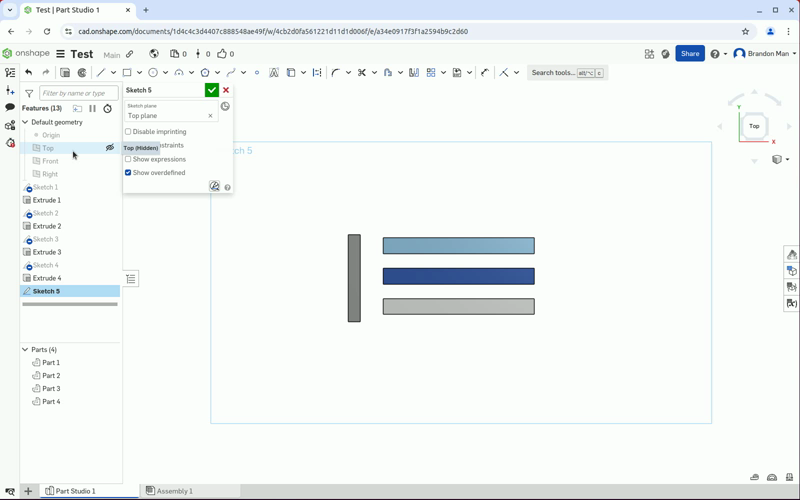
mouse_move(73, 352)
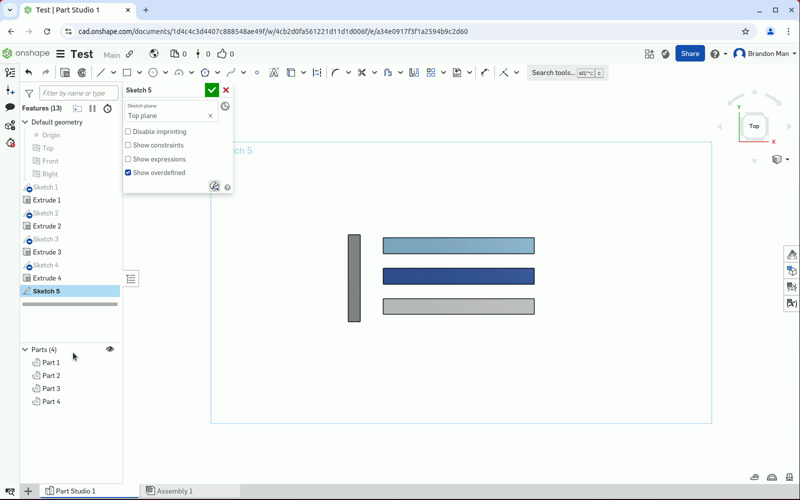
key(y)
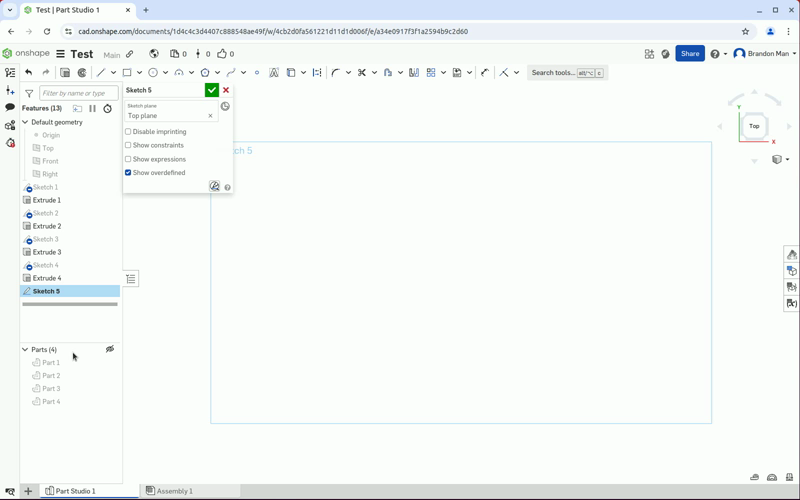
key(l)
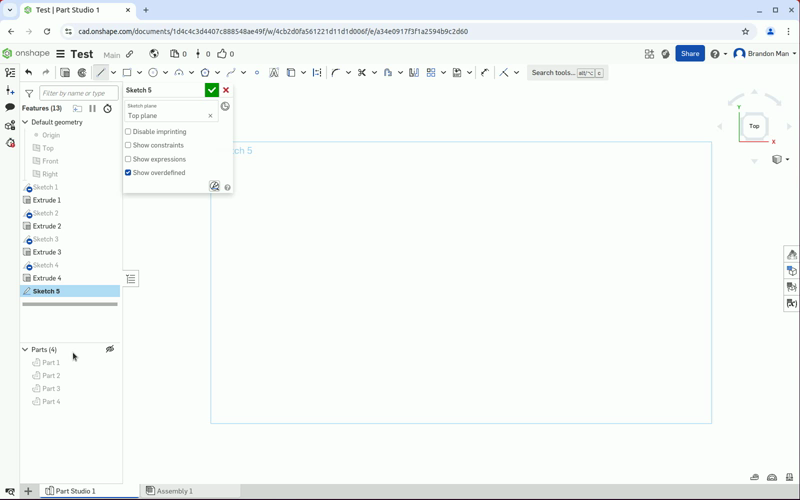
key_down(shift)
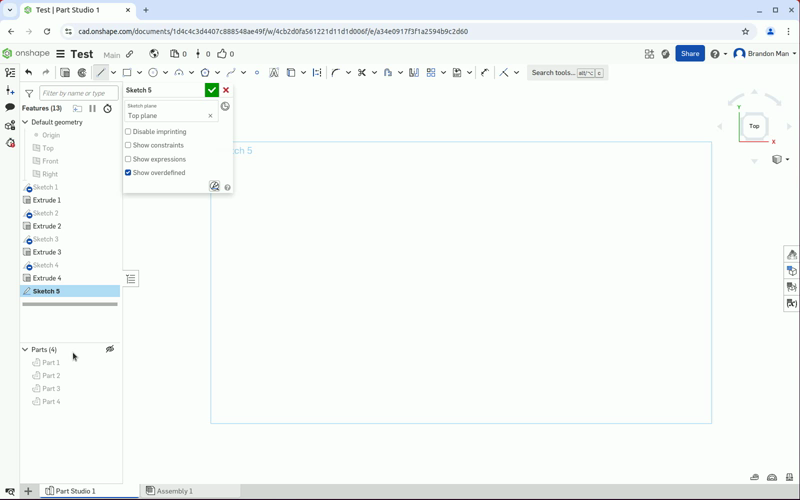
mouse_move(348, 352)
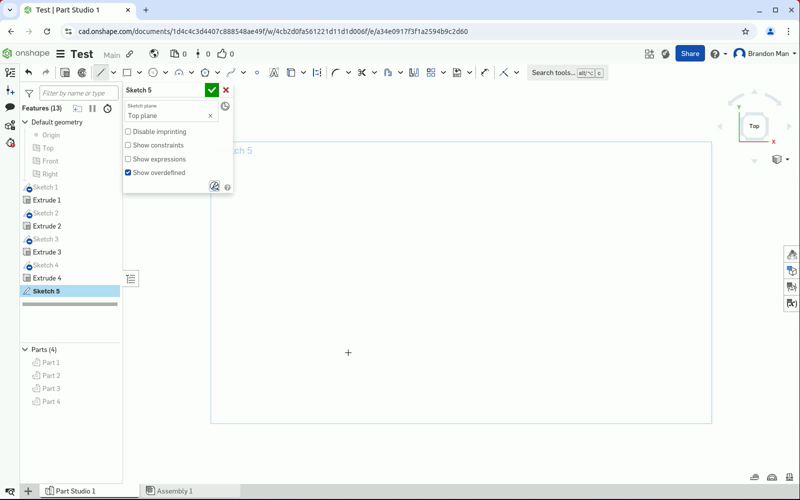
click(348, 352)
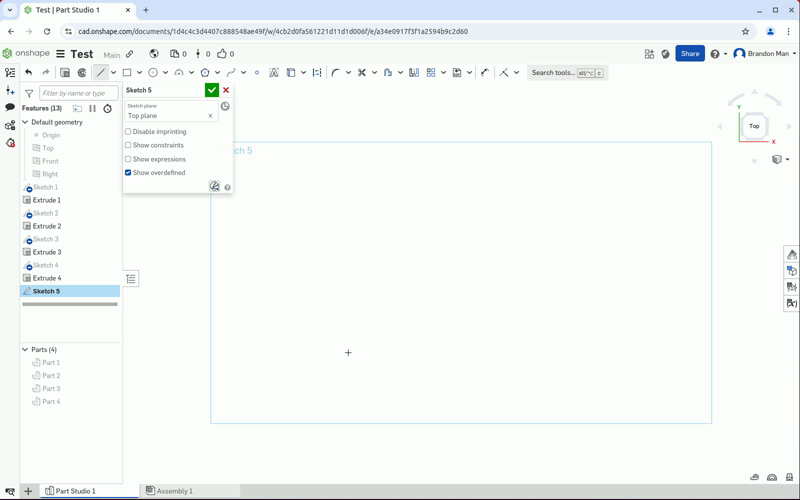
key_up(shift)
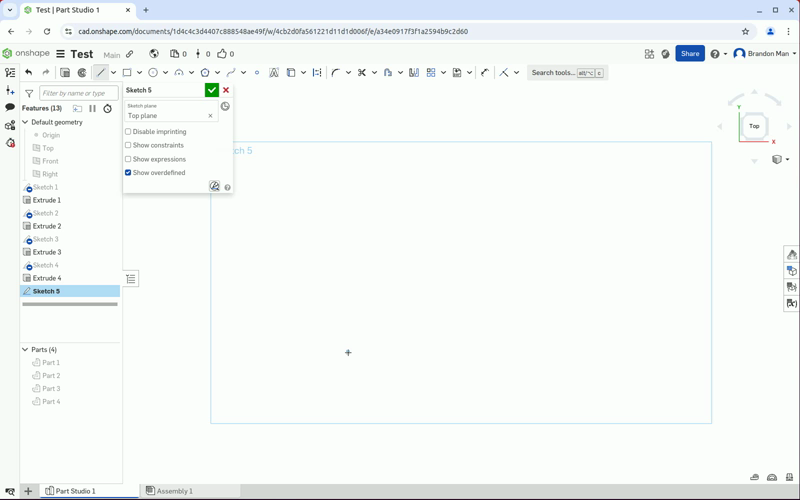
key_down(shift)
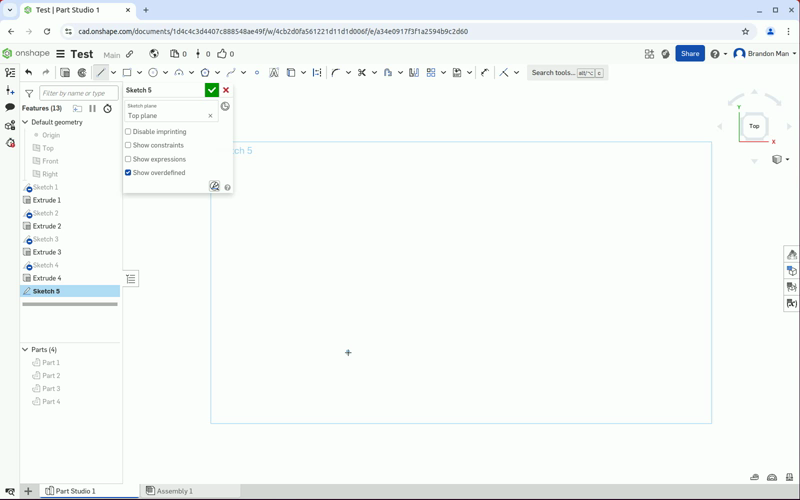
mouse_move(572, 352)
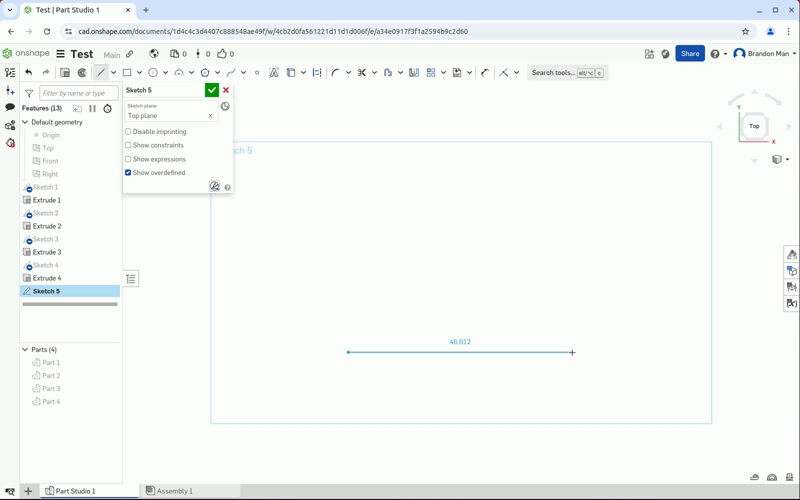
click(572, 352)
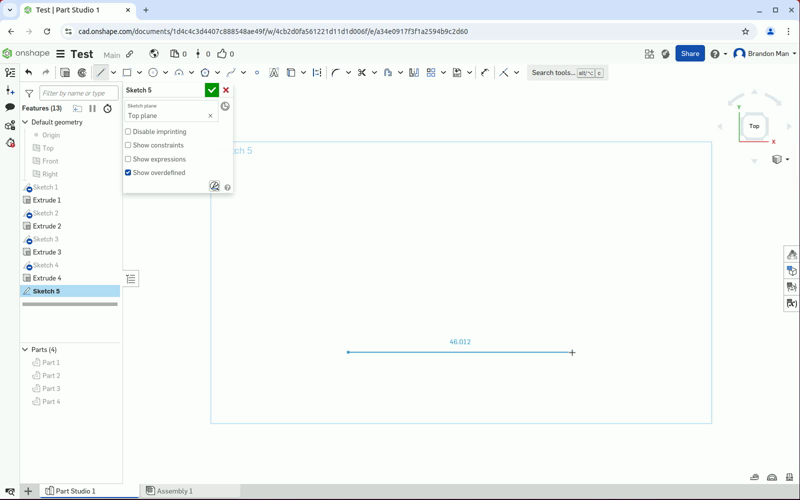
key_up(shift)
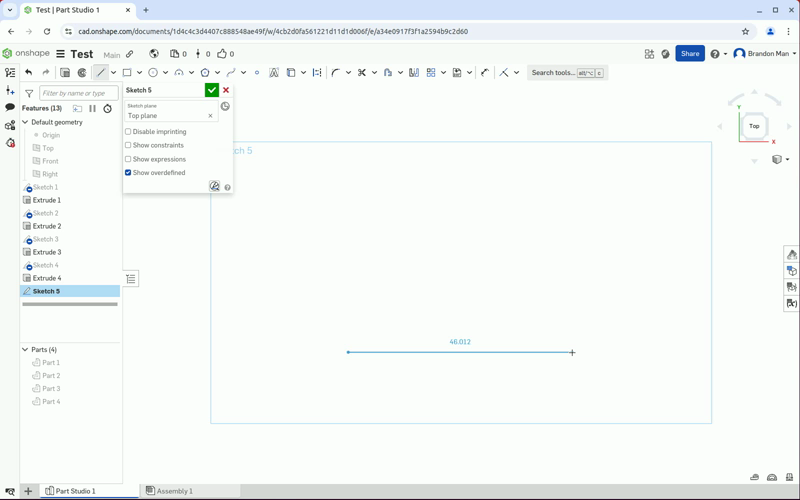
key_down(shift)
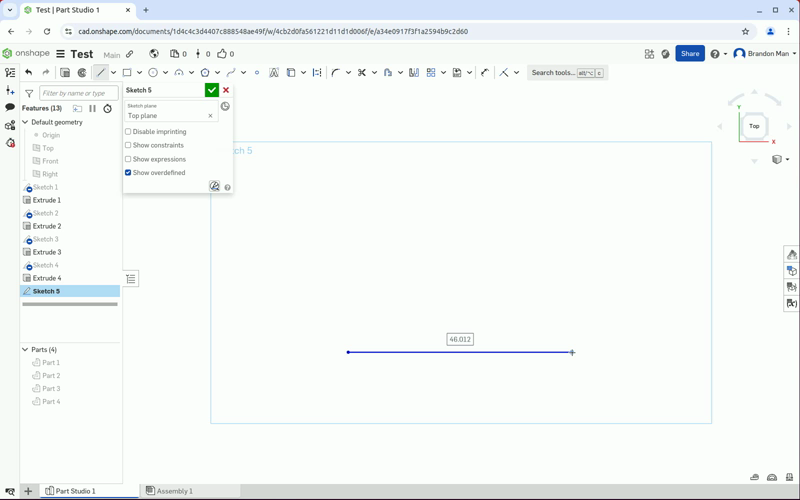
mouse_move(572, 213)
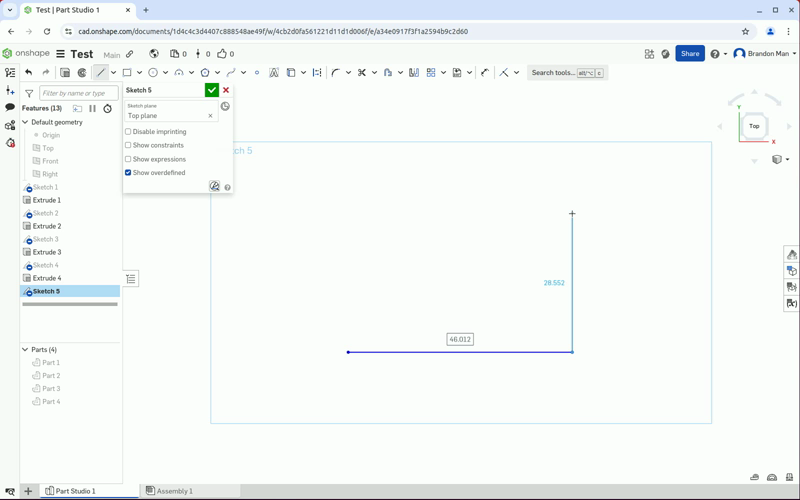
click(572, 213)
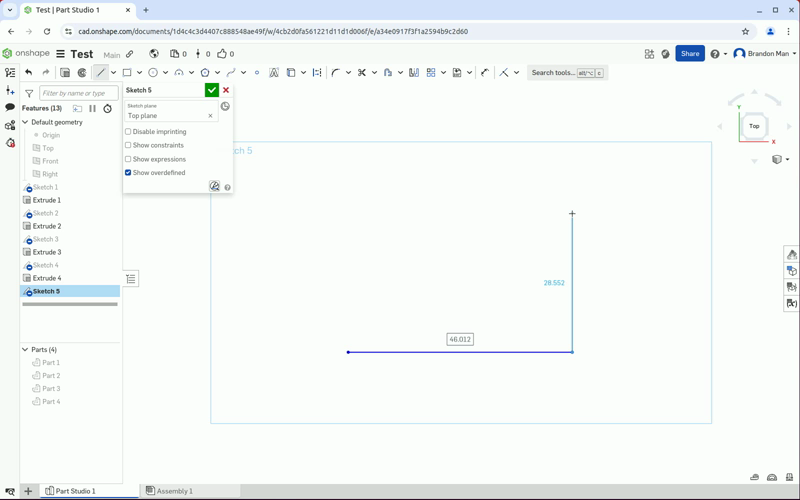
key_up(shift)
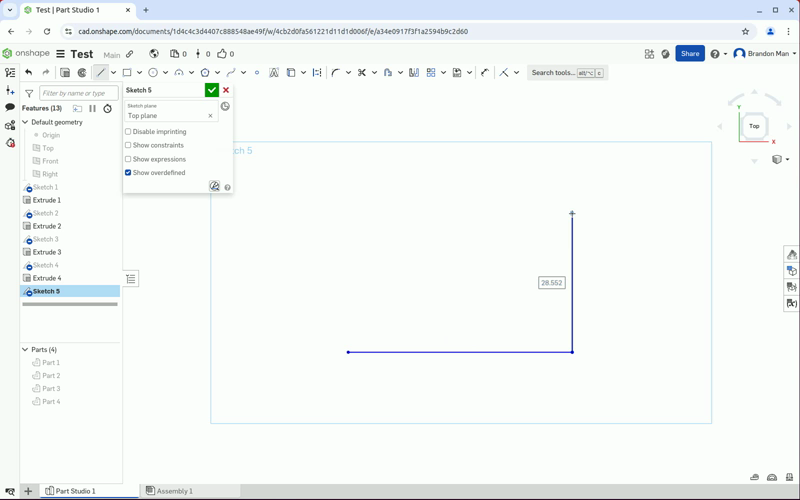
key_down(shift)
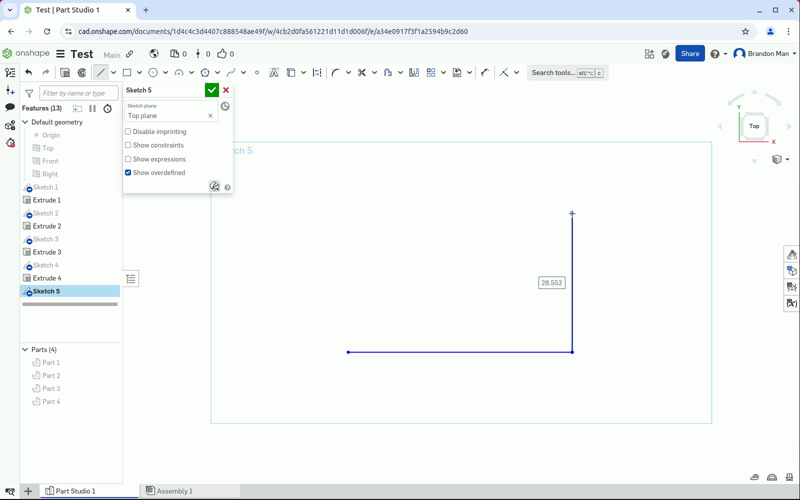
mouse_move(348, 213)
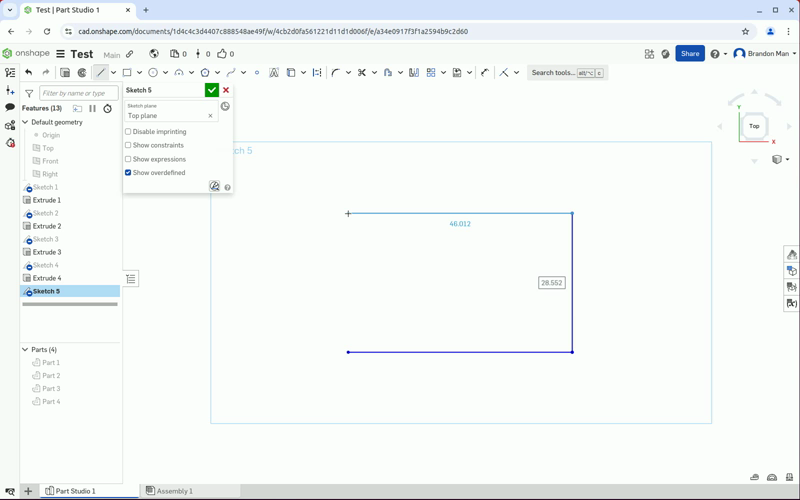
click(348, 213)
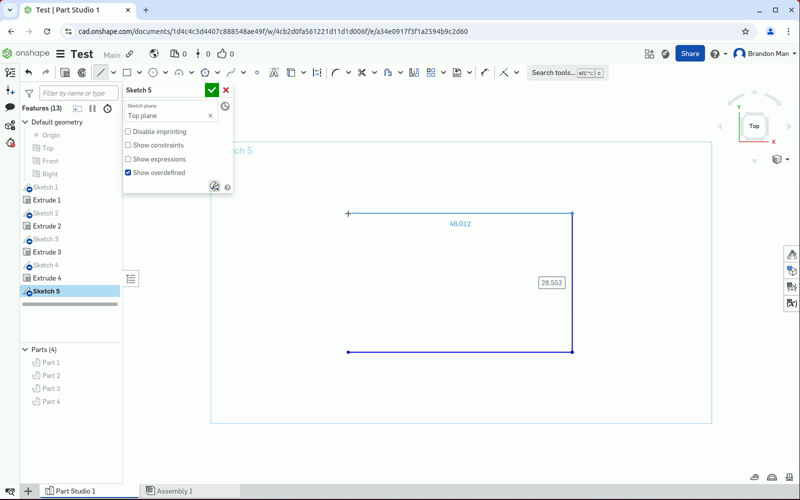
key_up(shift)
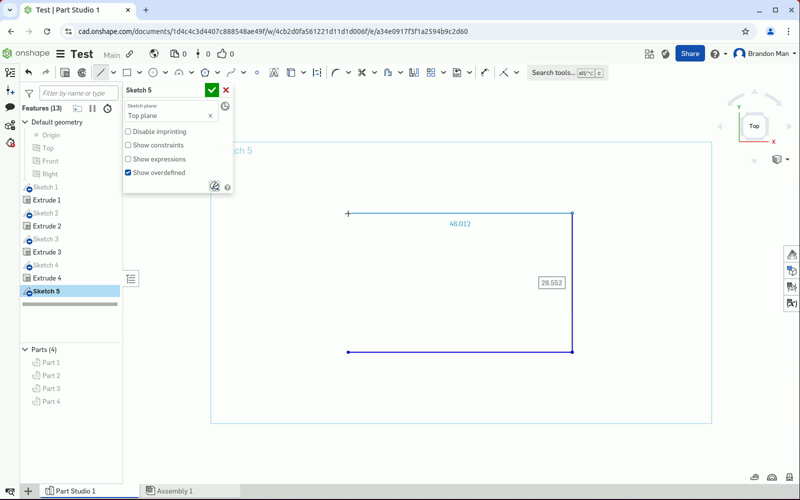
key_down(shift)
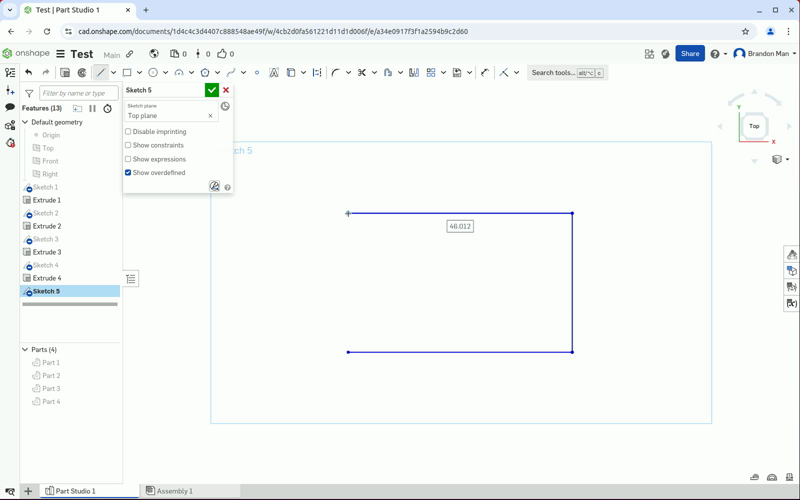
mouse_move(378, 213)
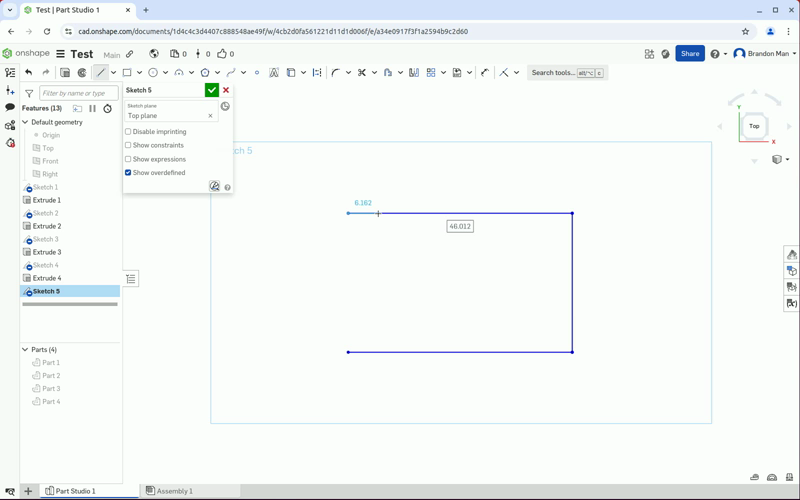
mouse_move(348, 236)
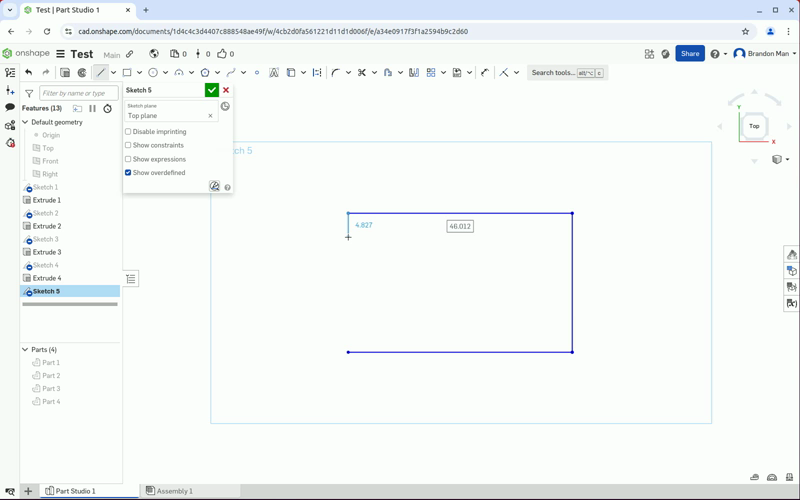
click(348, 236)
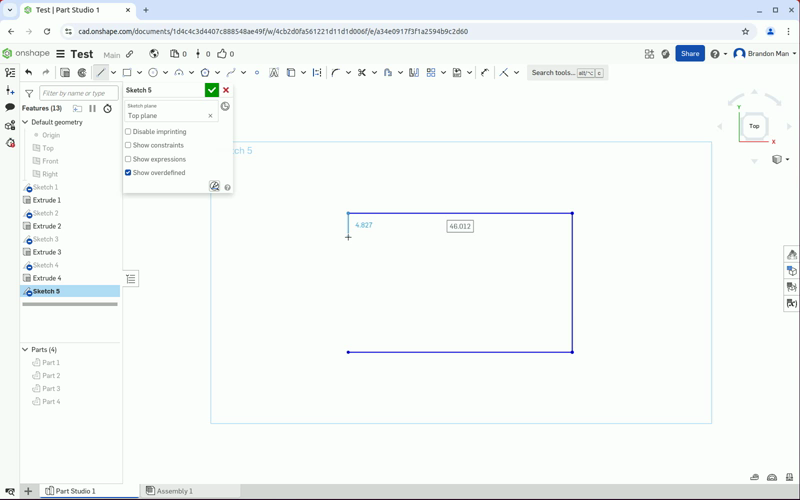
key_up(shift)
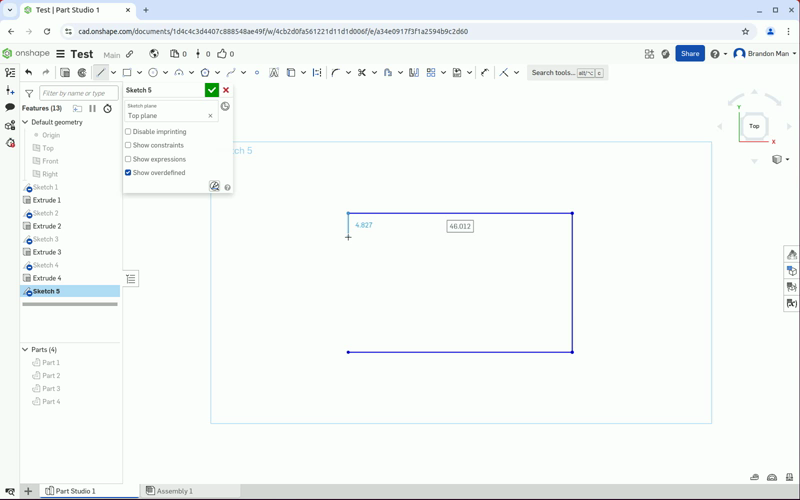
key_down(shift)
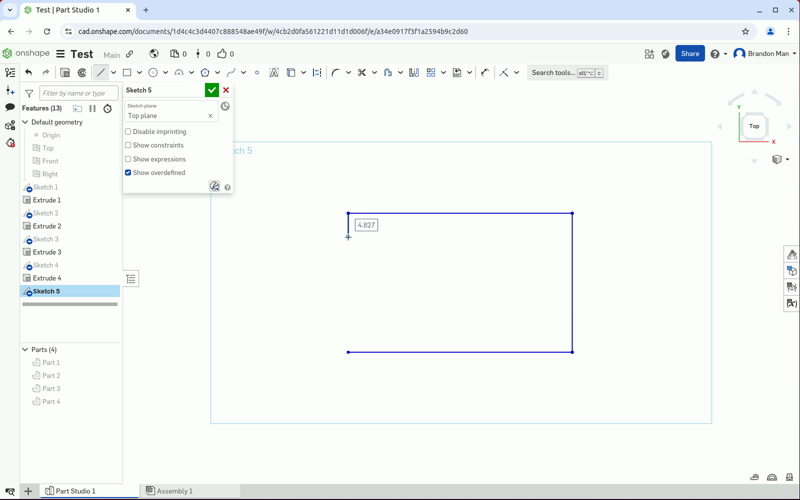
mouse_move(378, 236)
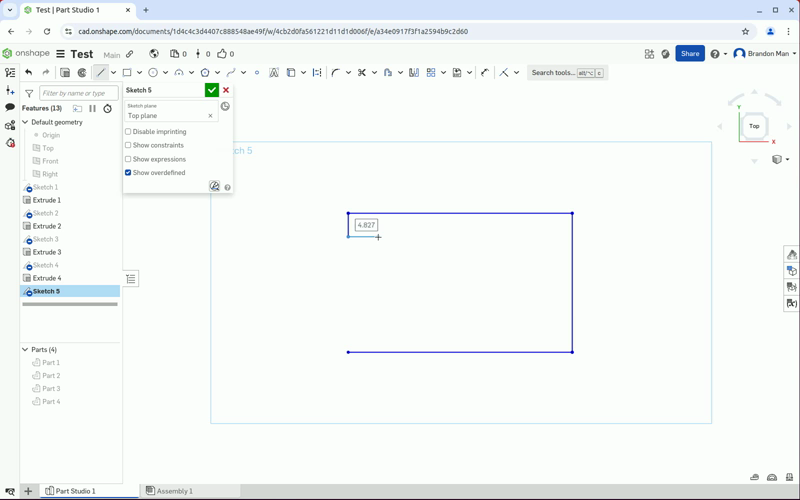
mouse_move(359, 236)
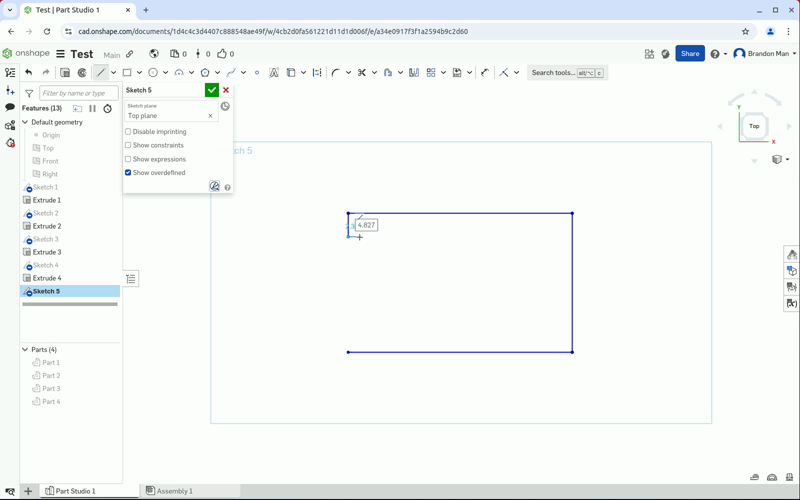
click(359, 236)
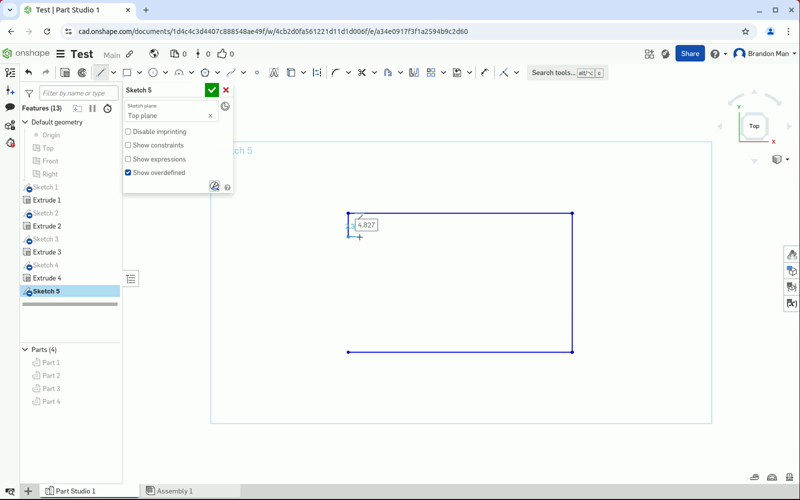
key_up(shift)
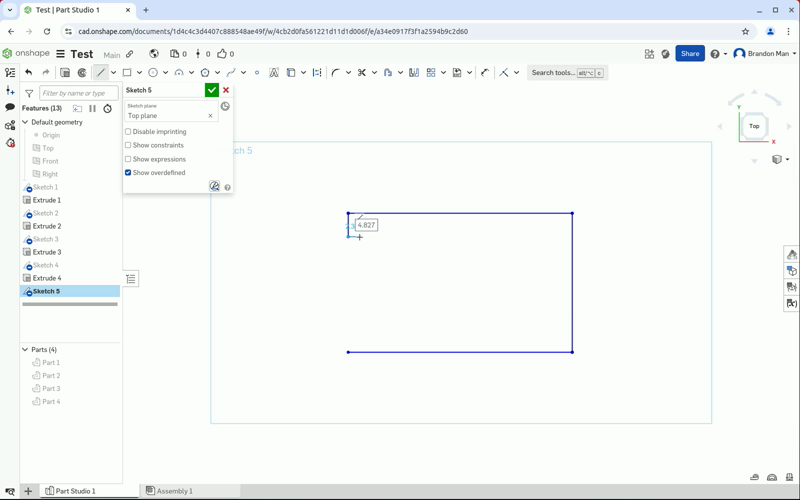
key_down(shift)
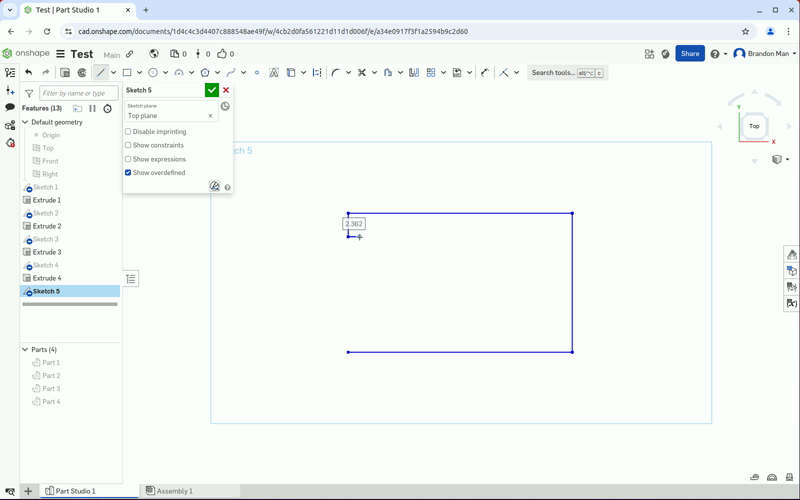
mouse_move(359, 321)
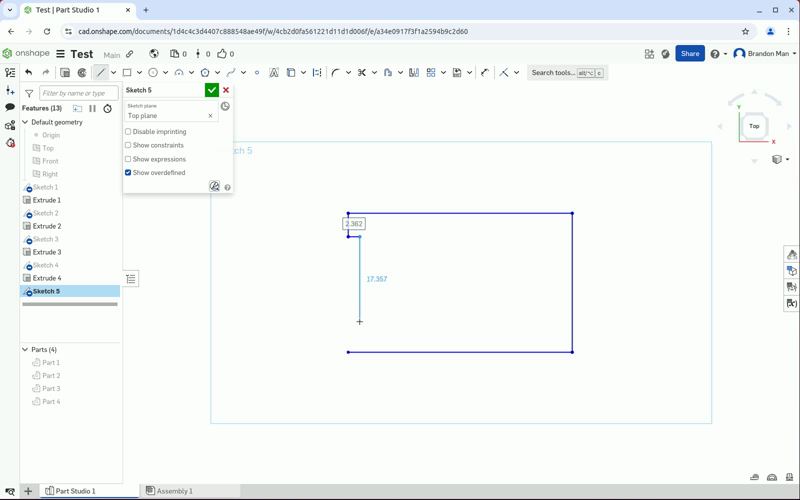
click(359, 321)
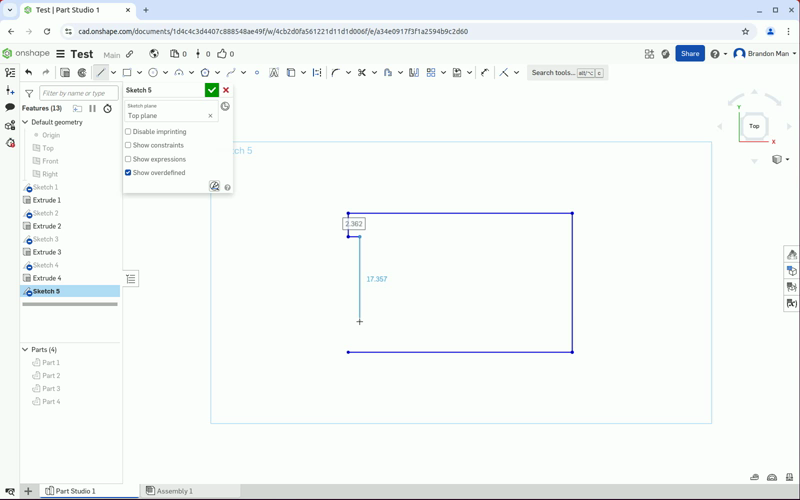
key_up(shift)
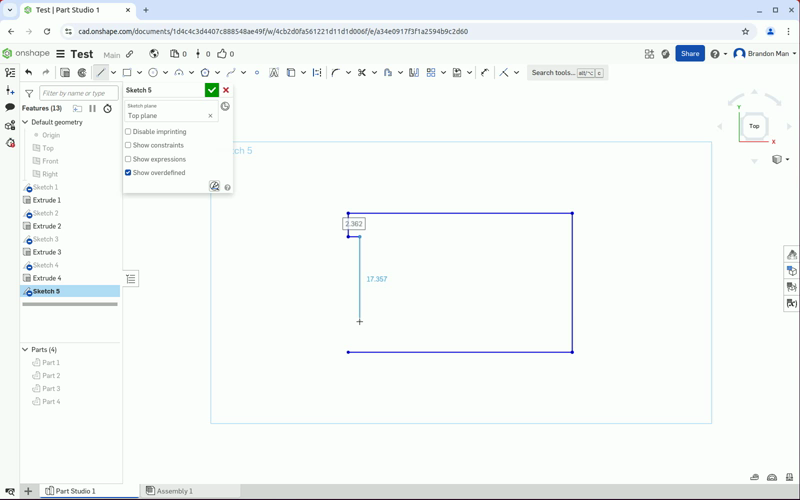
key_down(shift)
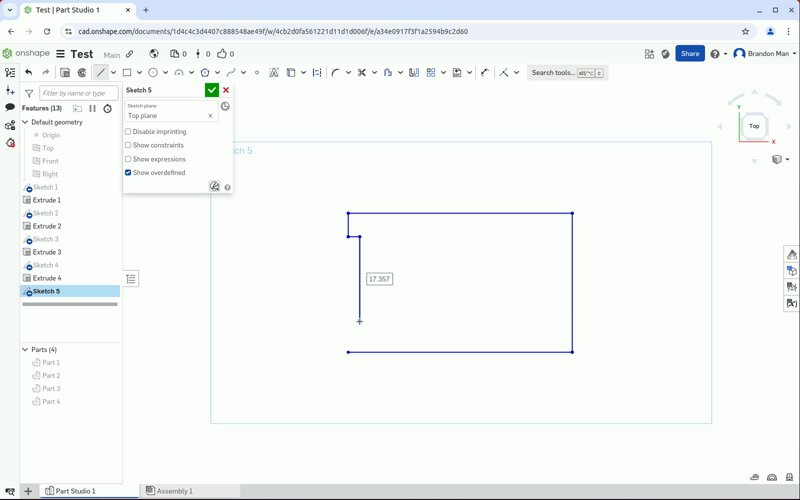
mouse_move(389, 321)
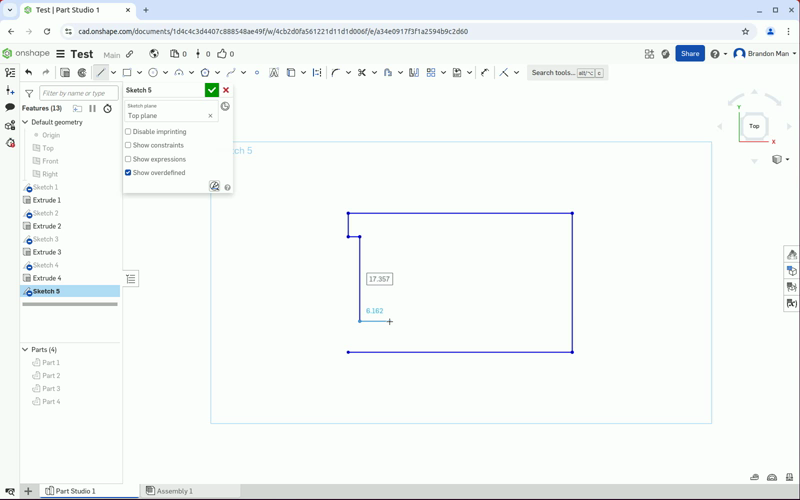
mouse_move(348, 321)
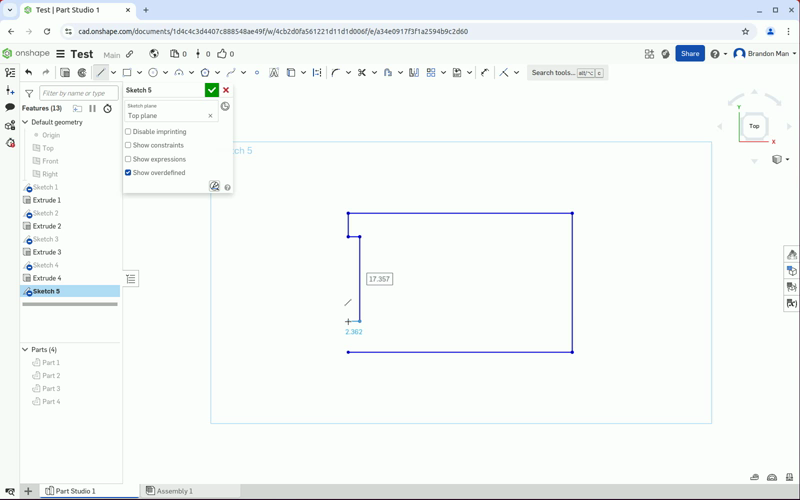
click(348, 321)
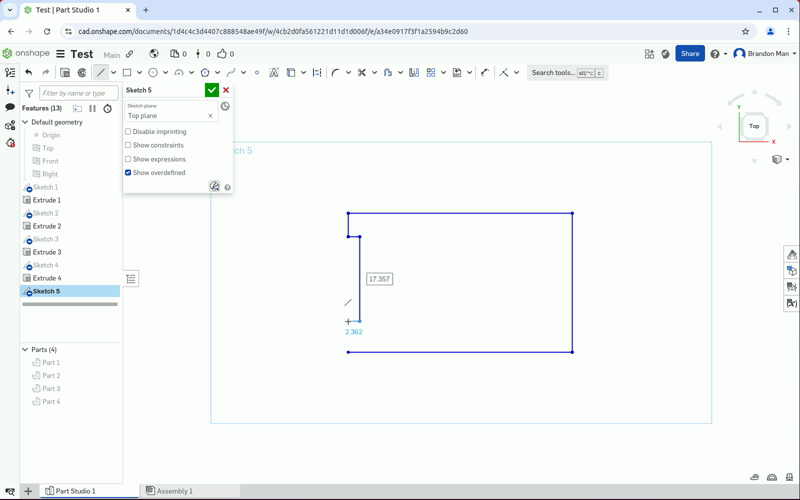
key_up(shift)
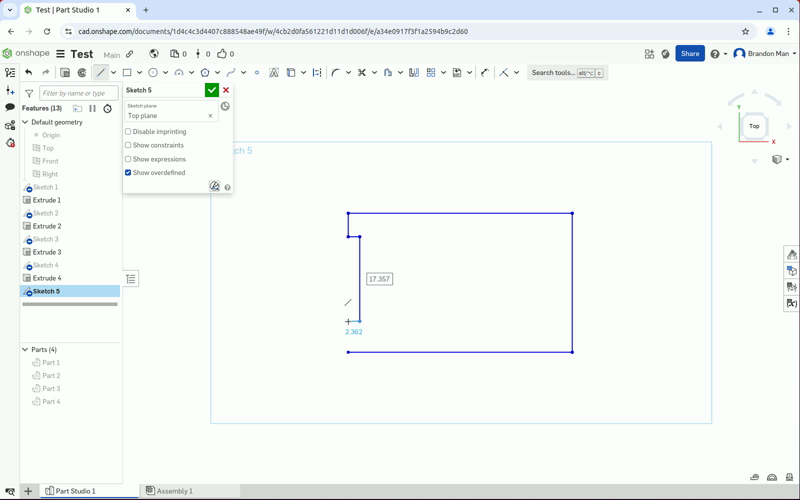
mouse_move(378, 321)
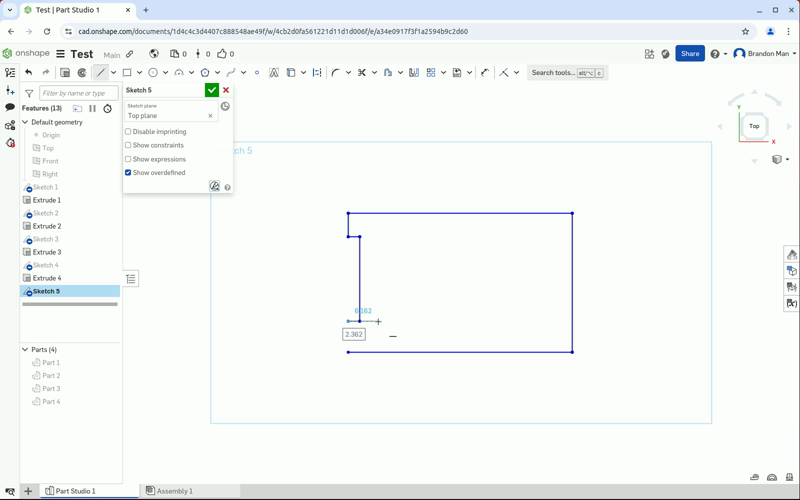
key_down(shift)
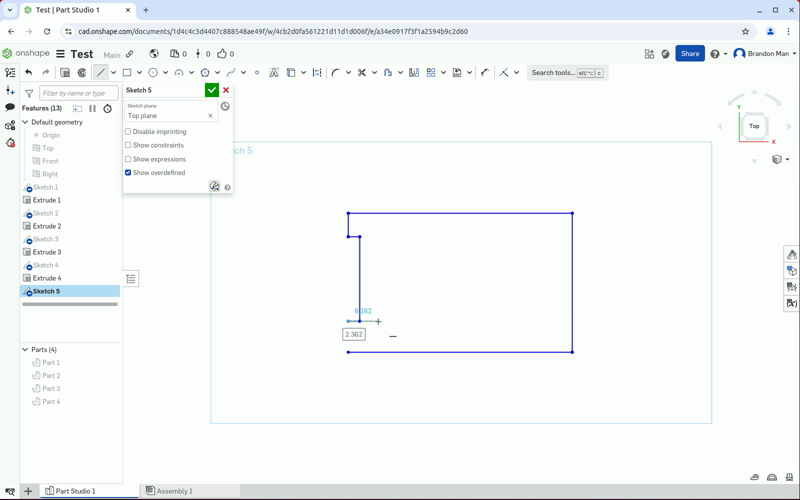
mouse_move(348, 352)
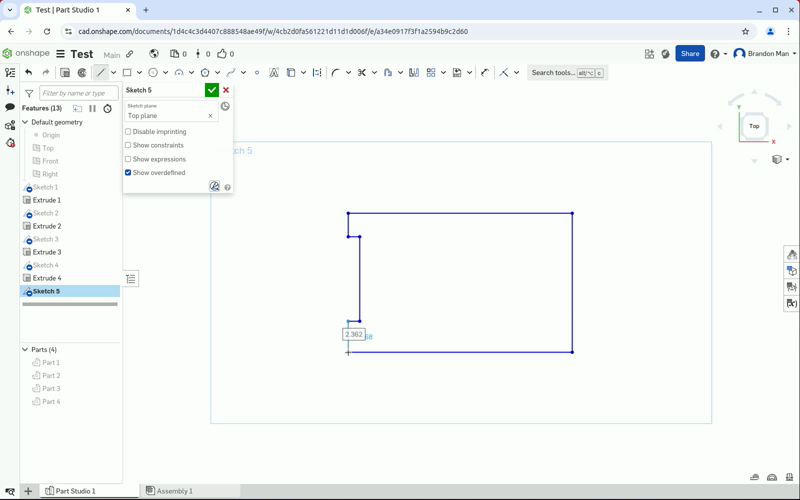
key_up(shift)
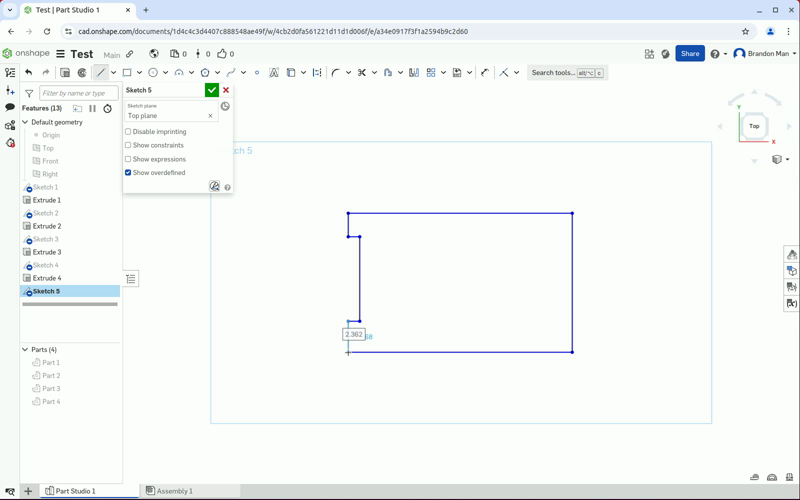
click(348, 352)
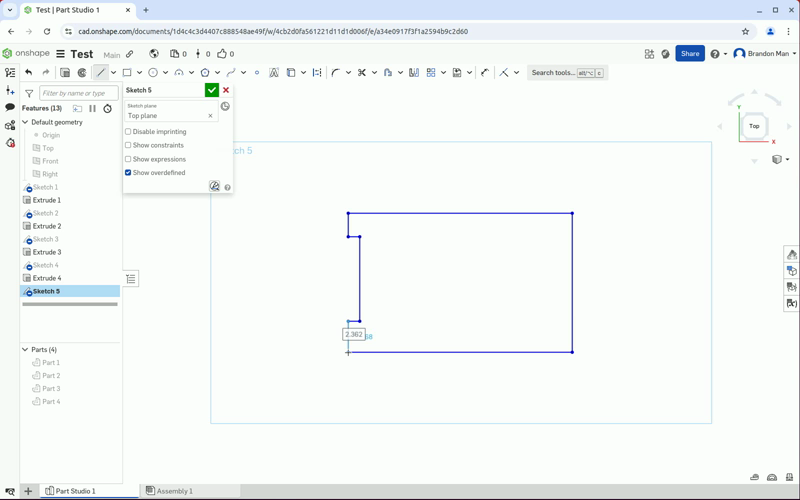
key(esc)
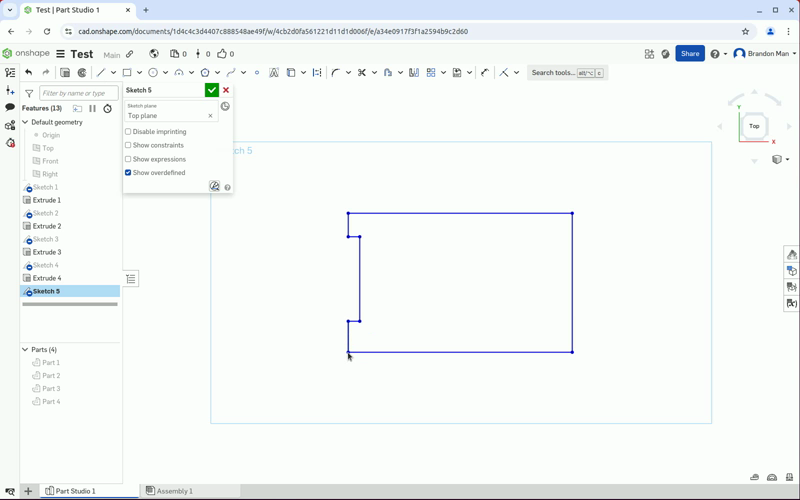
key(l)
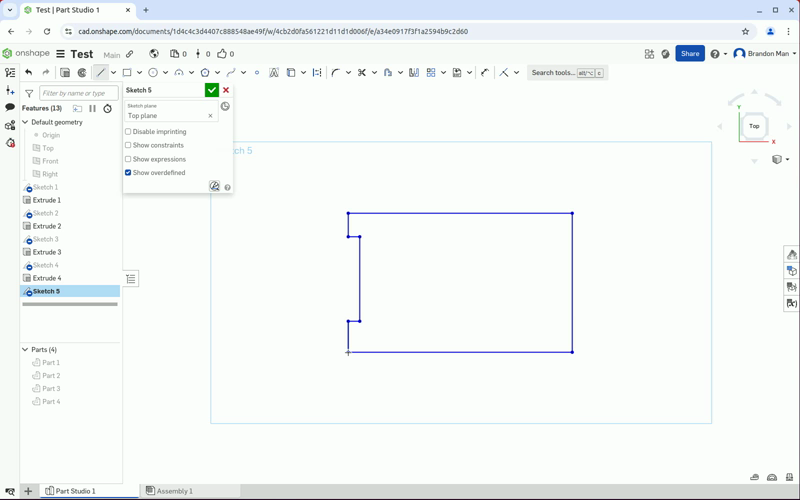
key_down(shift)
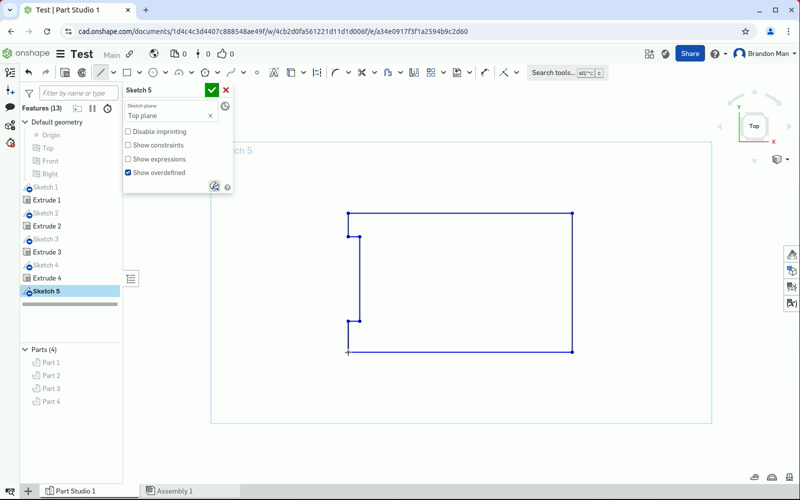
mouse_move(383, 314)
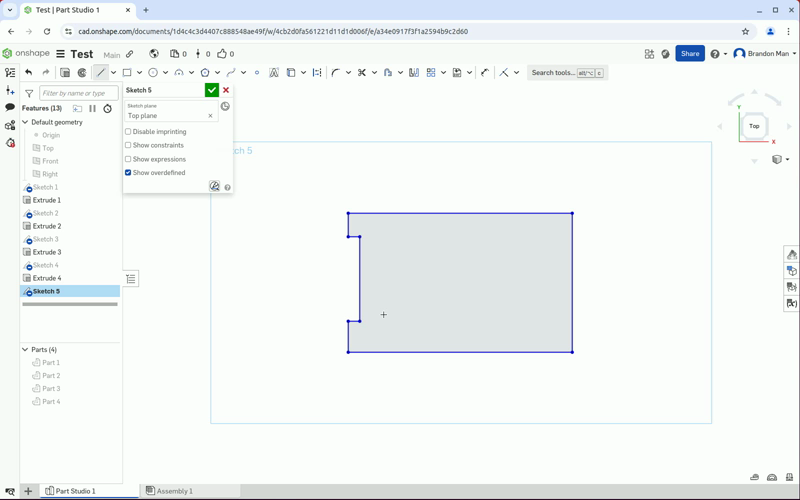
click(383, 314)
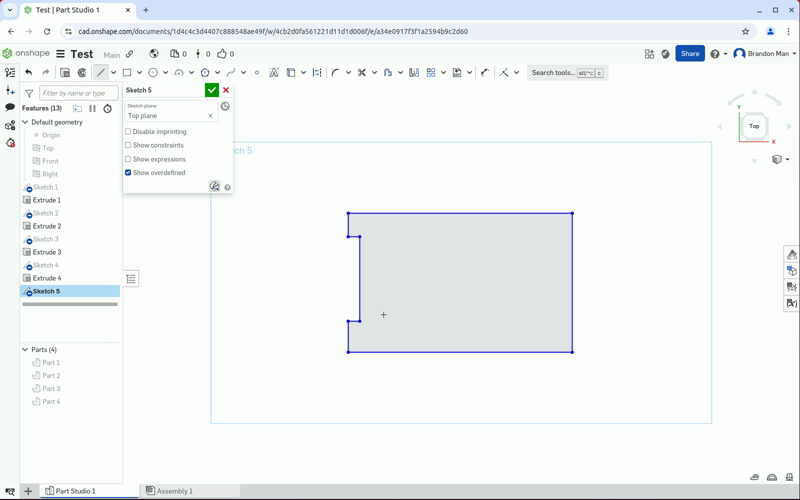
key_up(shift)
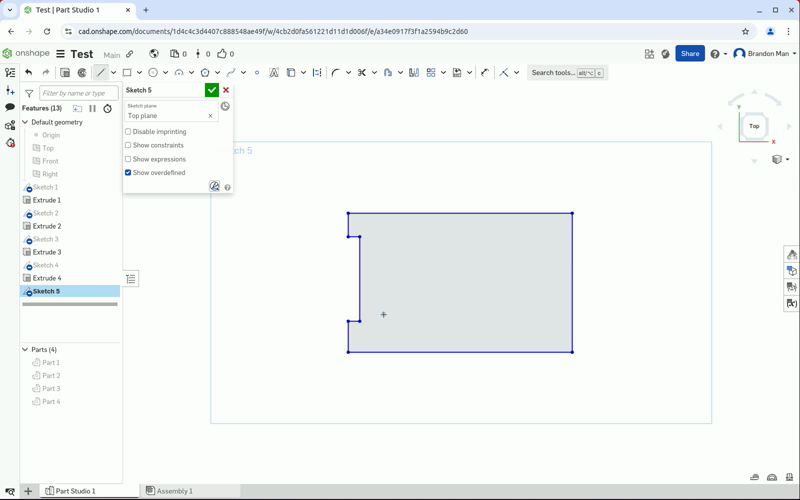
key_down(shift)
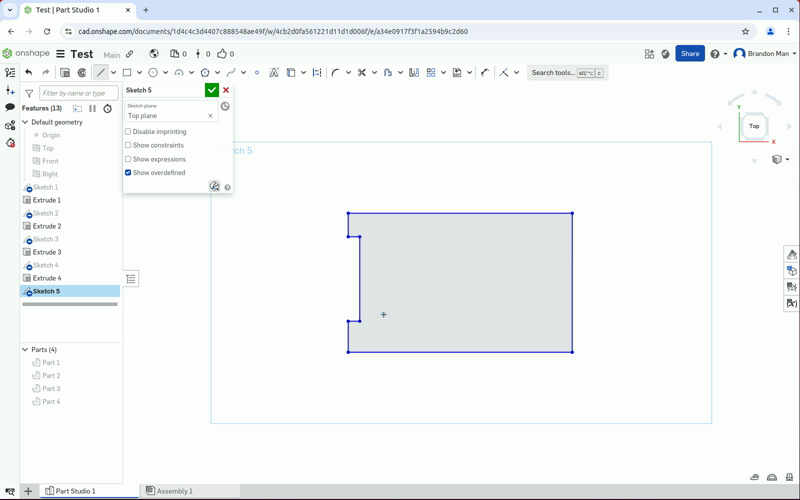
mouse_move(534, 314)
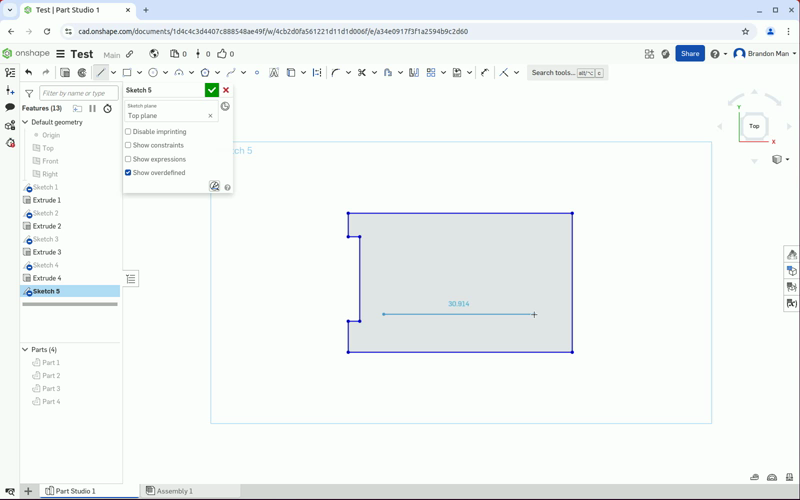
click(534, 314)
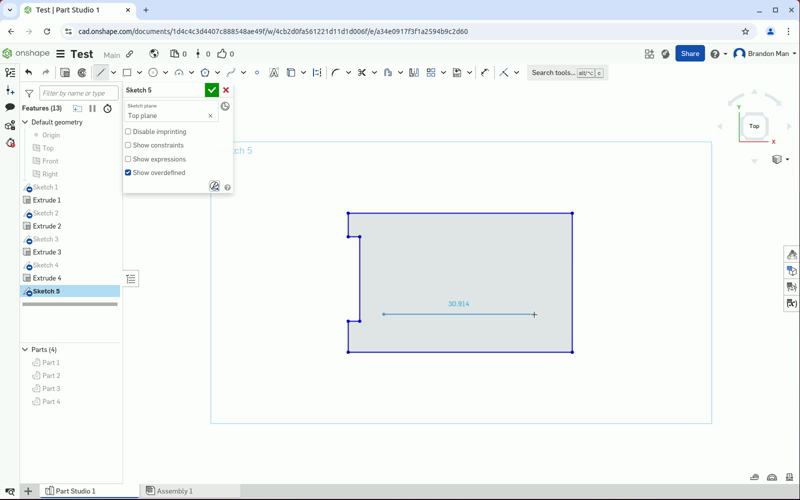
key_up(shift)
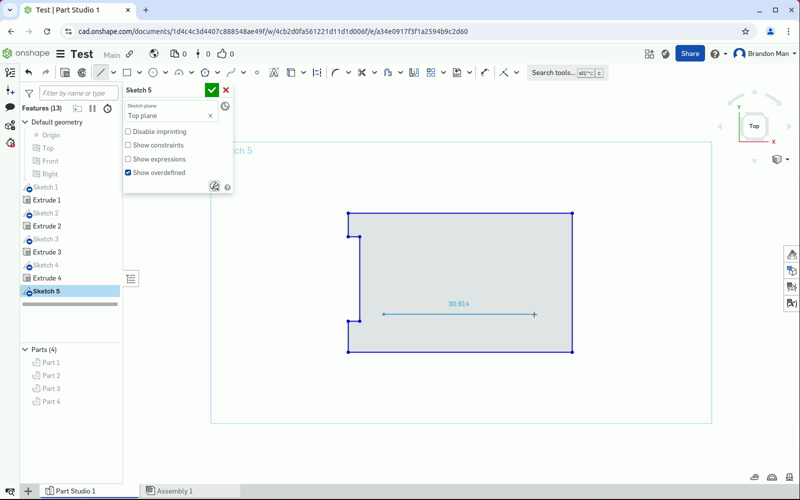
key_down(shift)
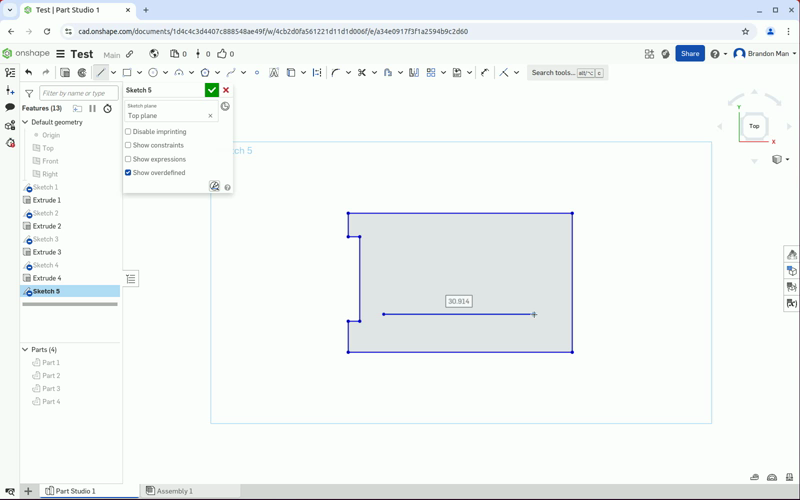
mouse_move(564, 314)
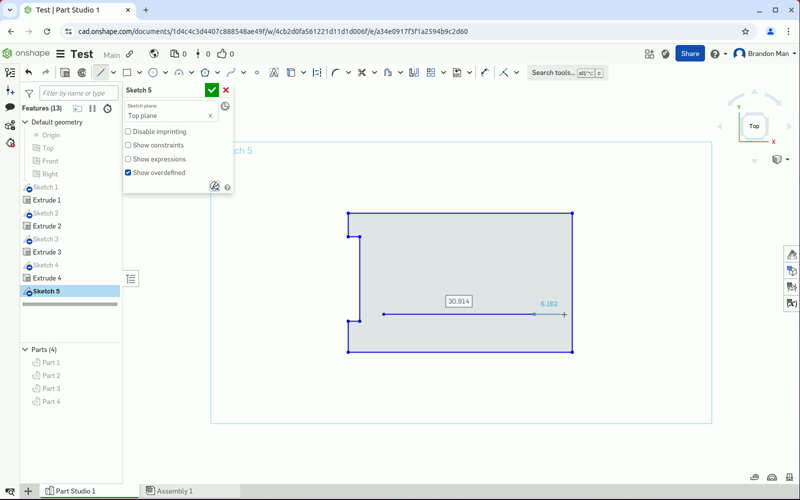
mouse_move(534, 297)
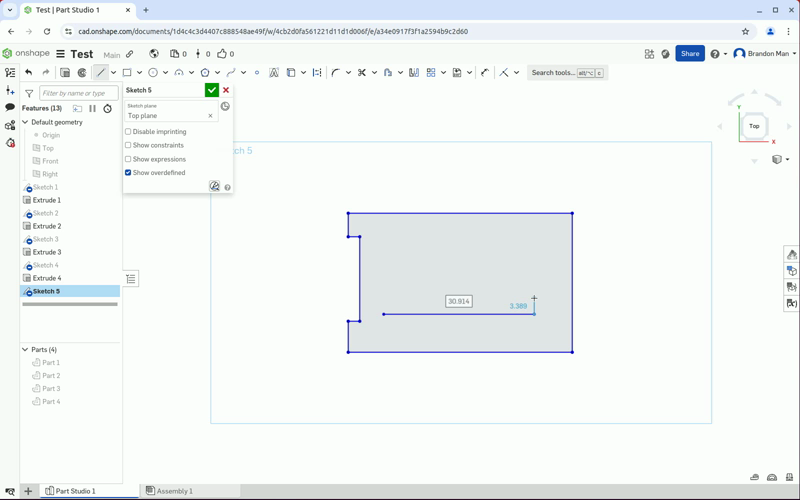
click(534, 297)
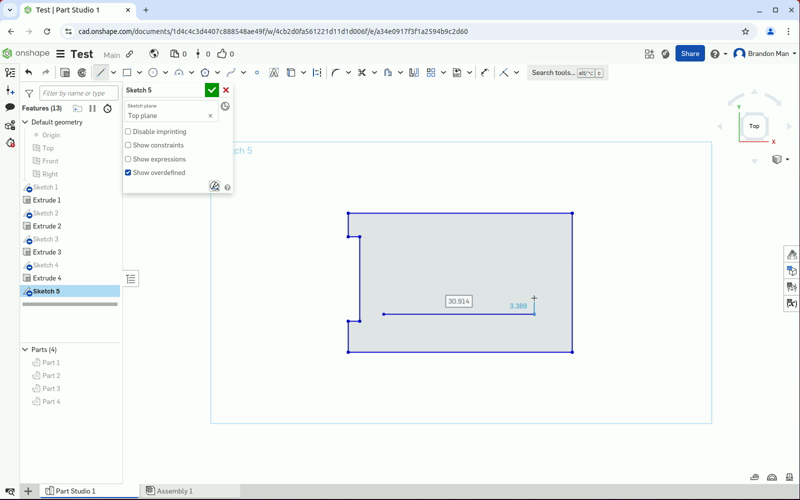
key_up(shift)
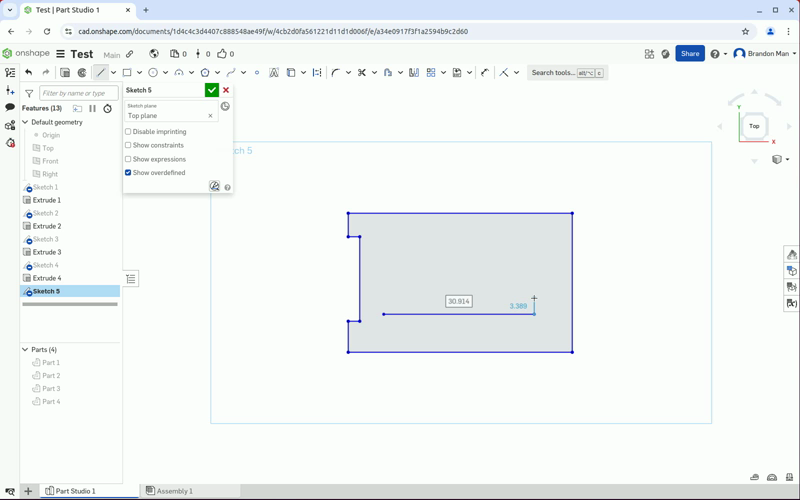
key_down(shift)
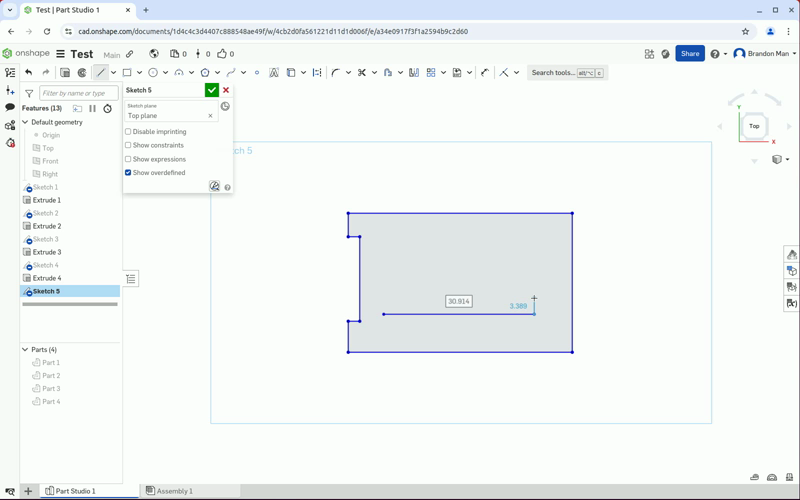
mouse_move(383, 297)
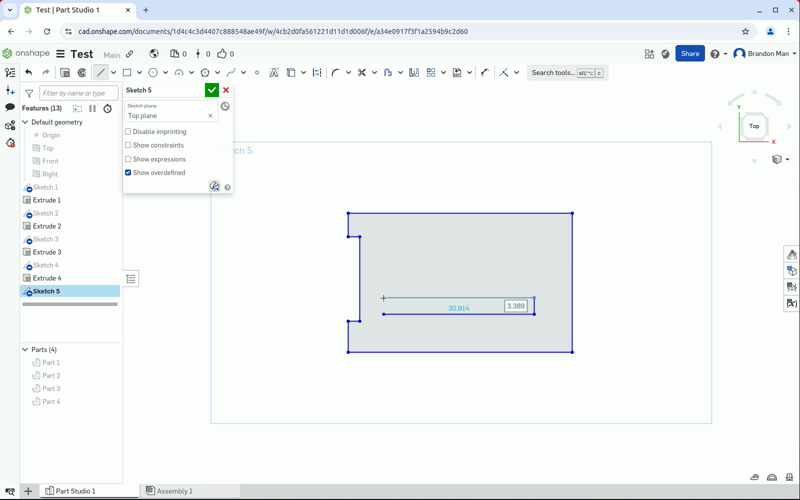
click(383, 297)
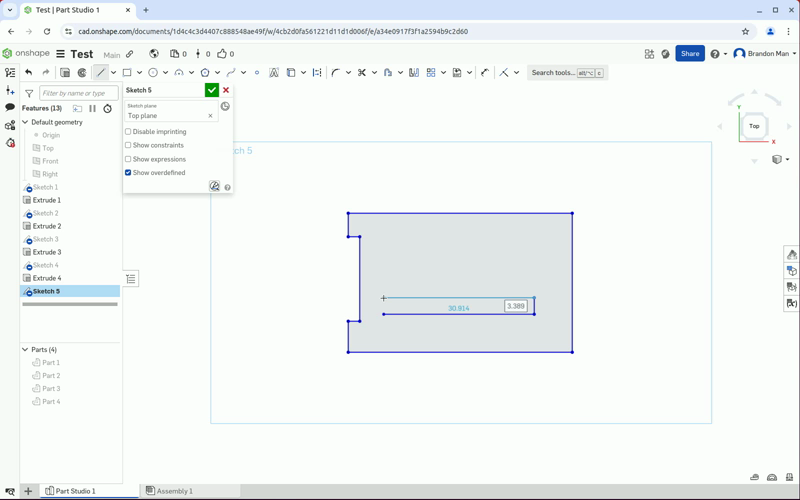
key_up(shift)
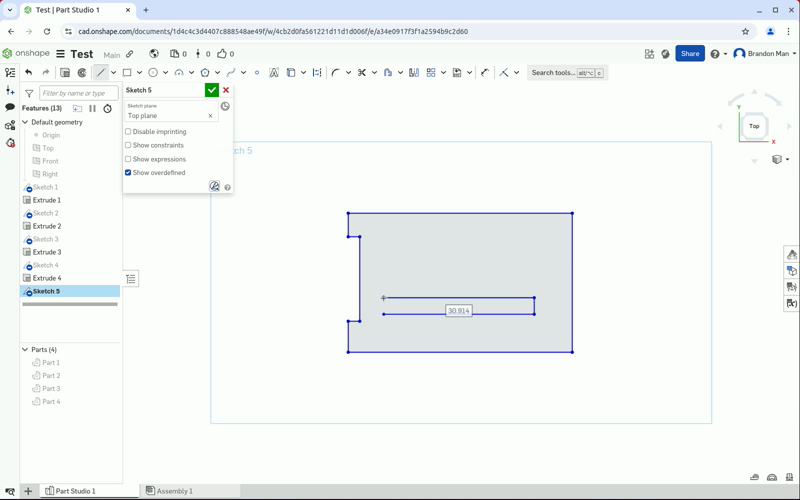
mouse_move(413, 297)
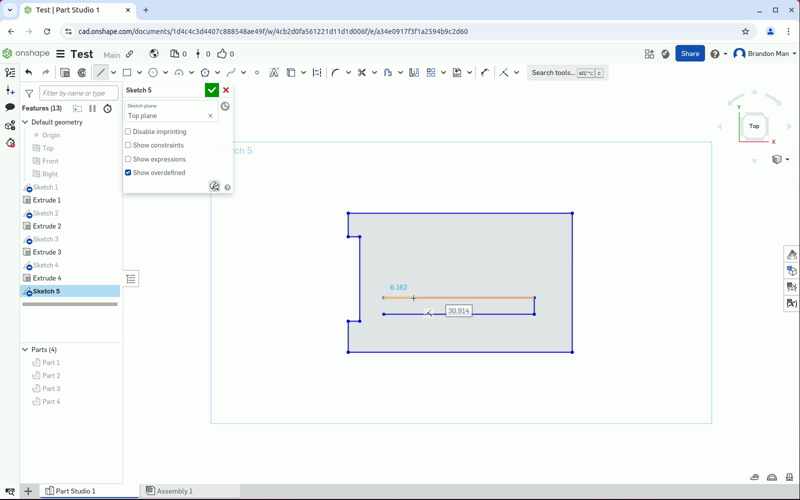
key_down(shift)
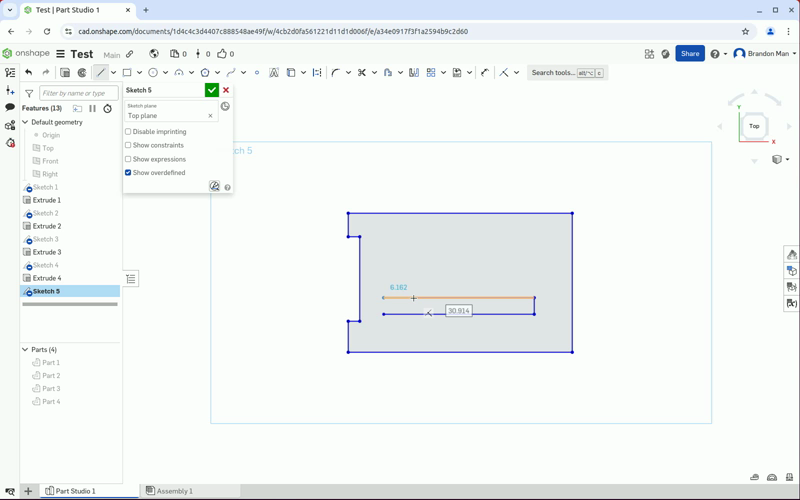
mouse_move(383, 314)
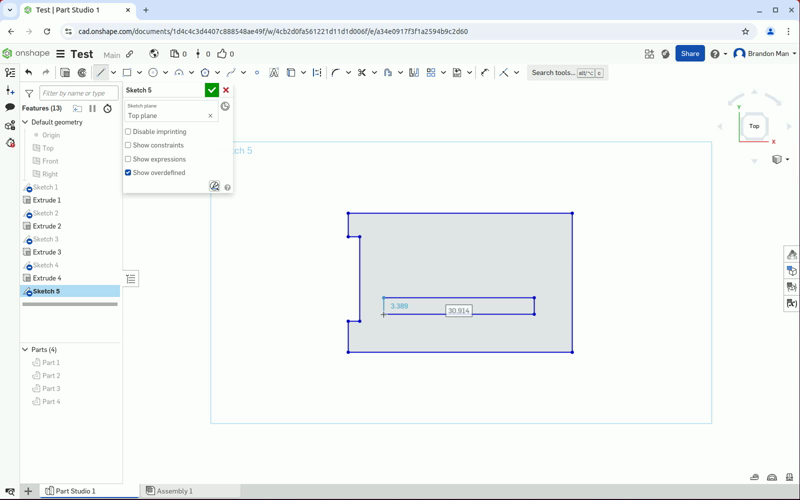
key_up(shift)
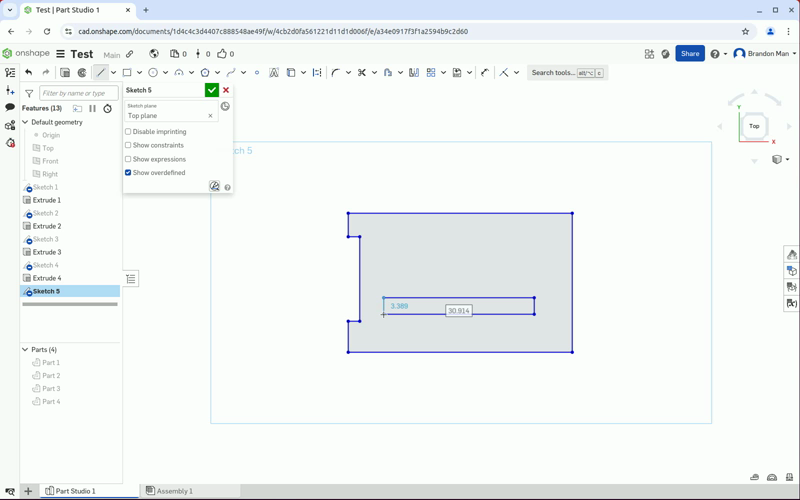
click(383, 314)
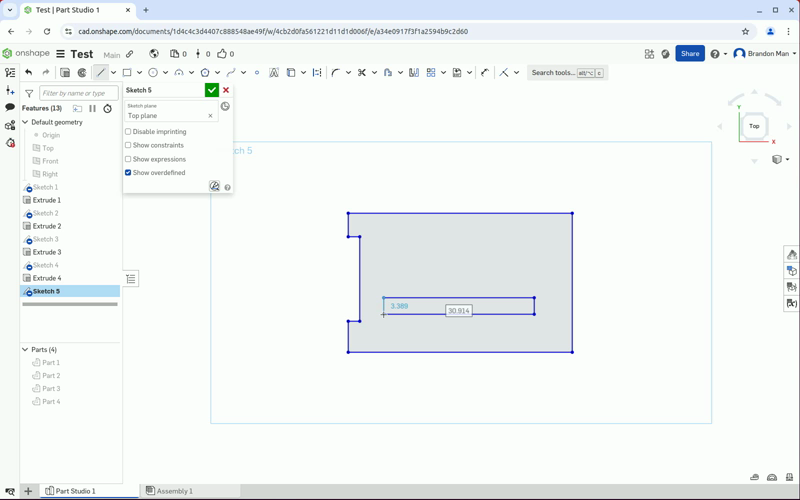
key(esc)
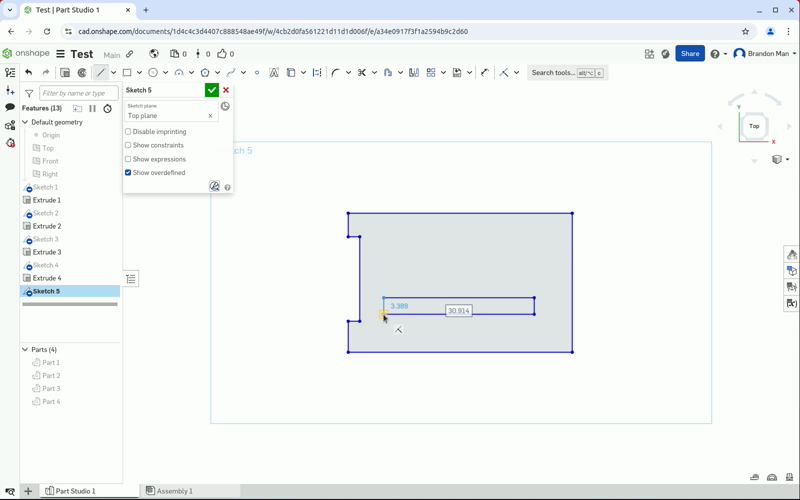
key(l)
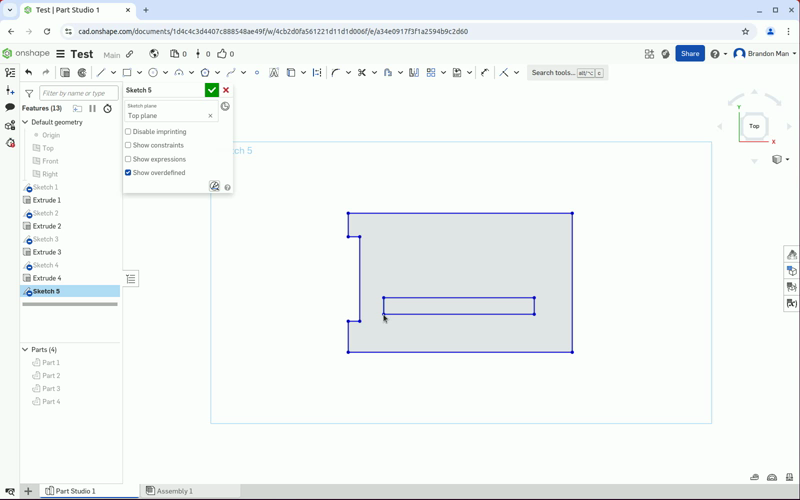
key_down(shift)
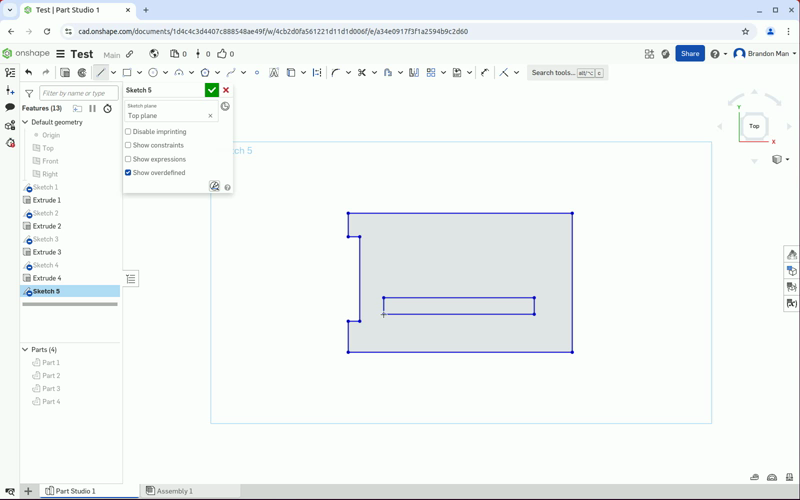
mouse_move(383, 283)
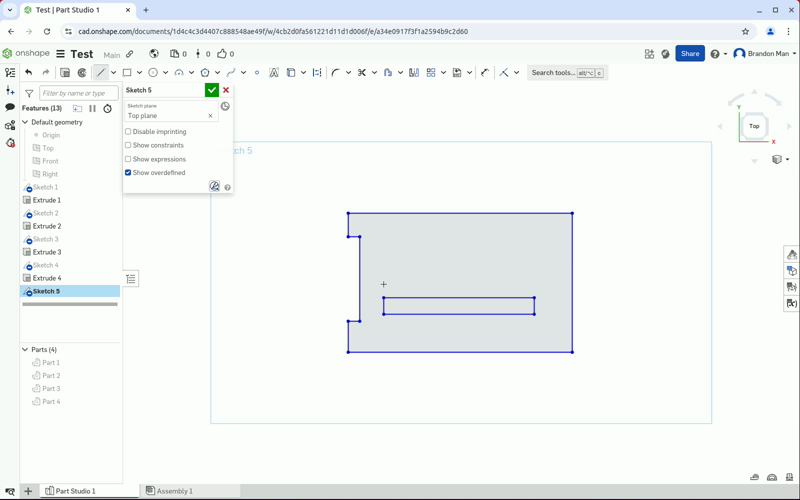
click(383, 283)
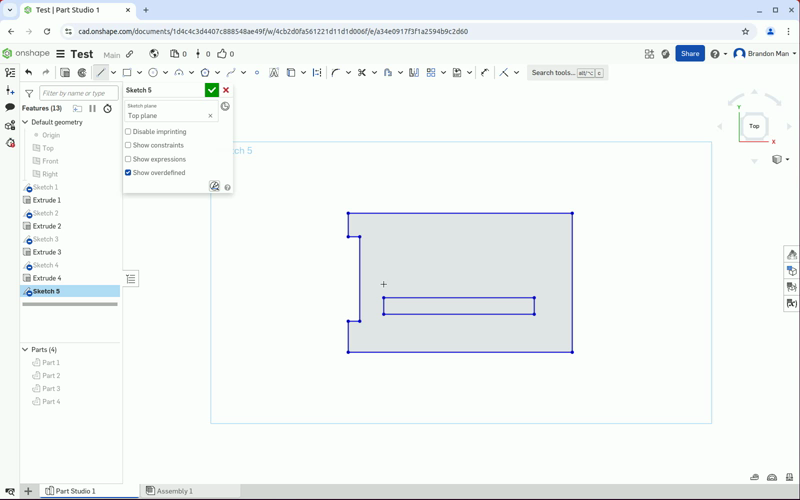
key_up(shift)
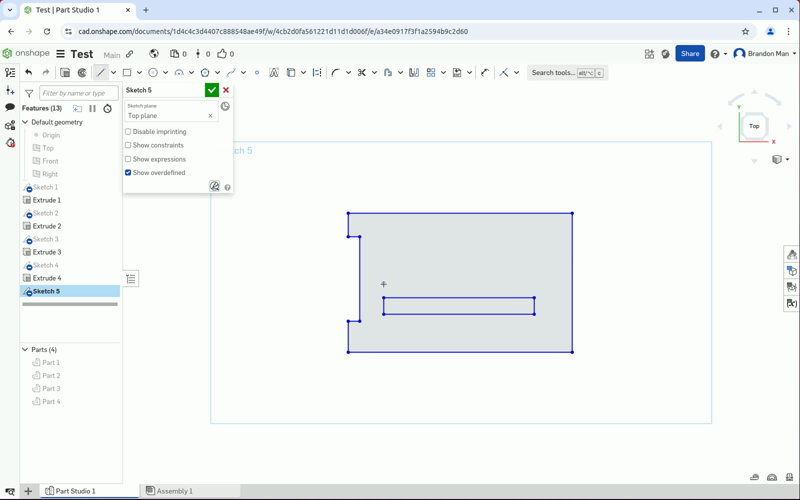
key_down(shift)
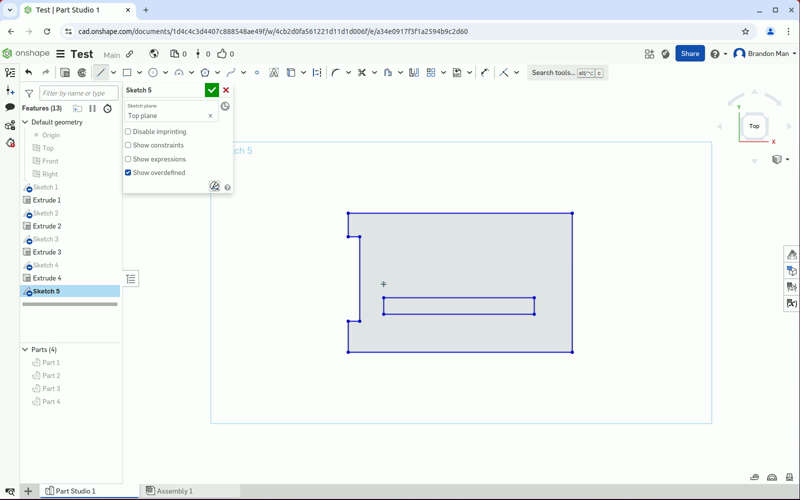
mouse_move(534, 283)
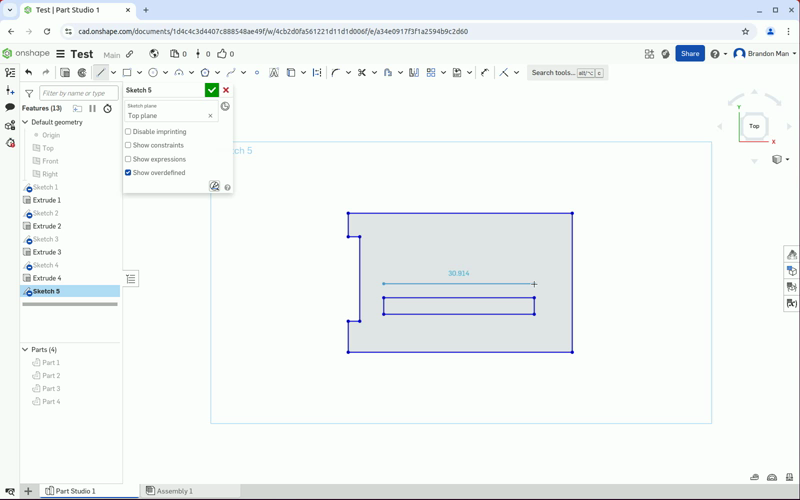
click(534, 283)
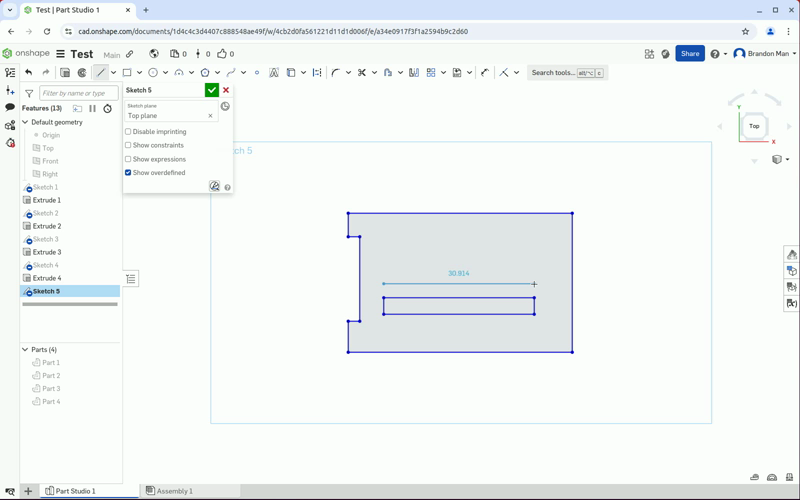
key_up(shift)
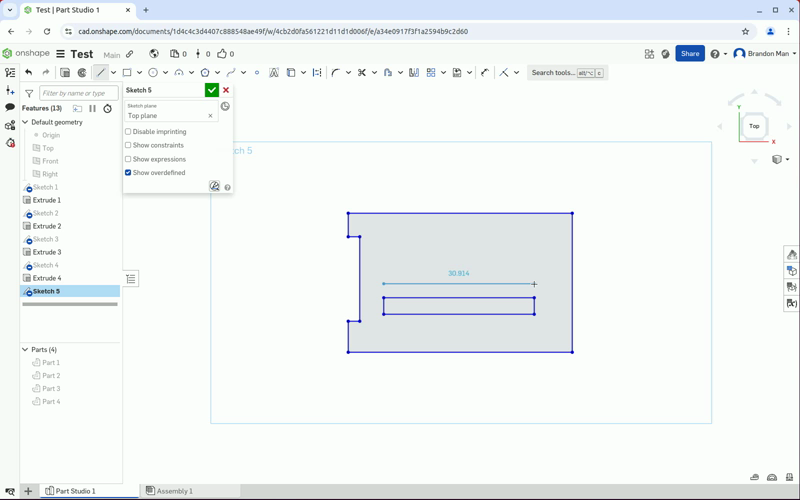
key_down(shift)
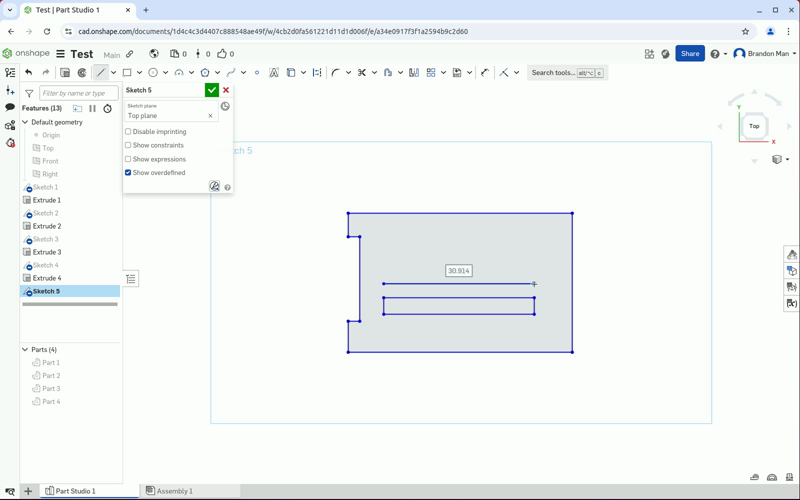
mouse_move(564, 283)
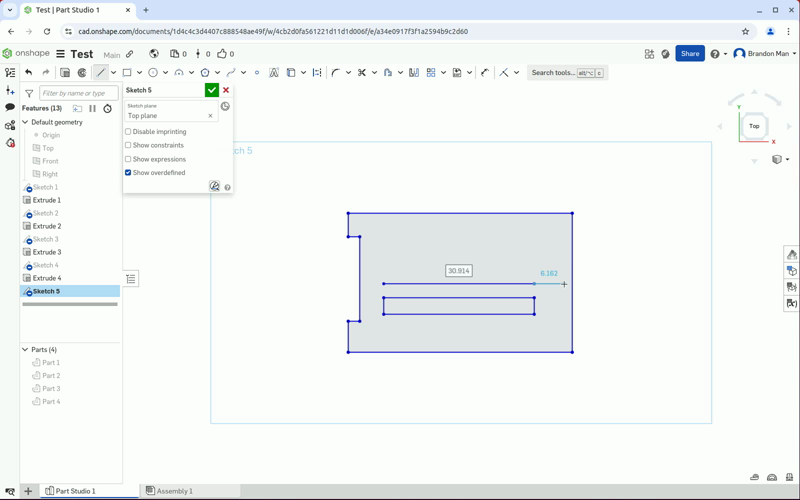
mouse_move(534, 267)
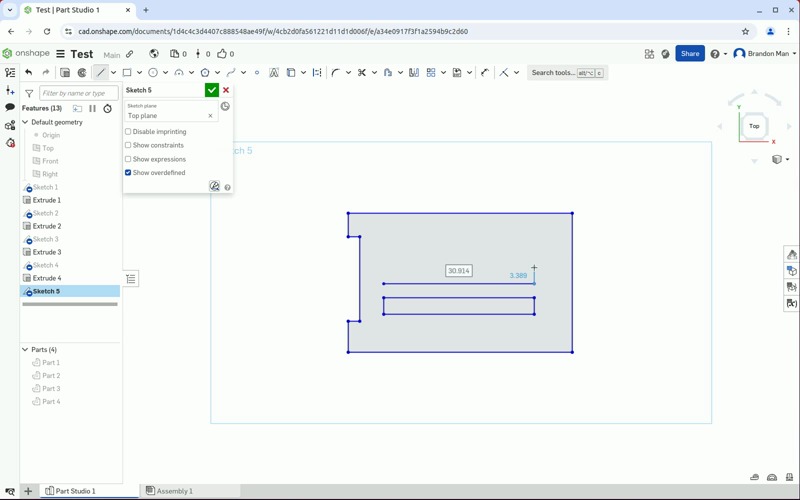
click(534, 267)
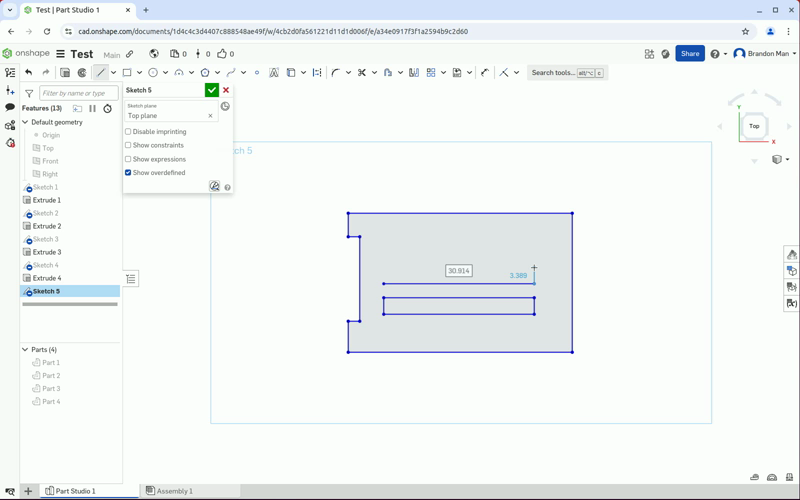
key_up(shift)
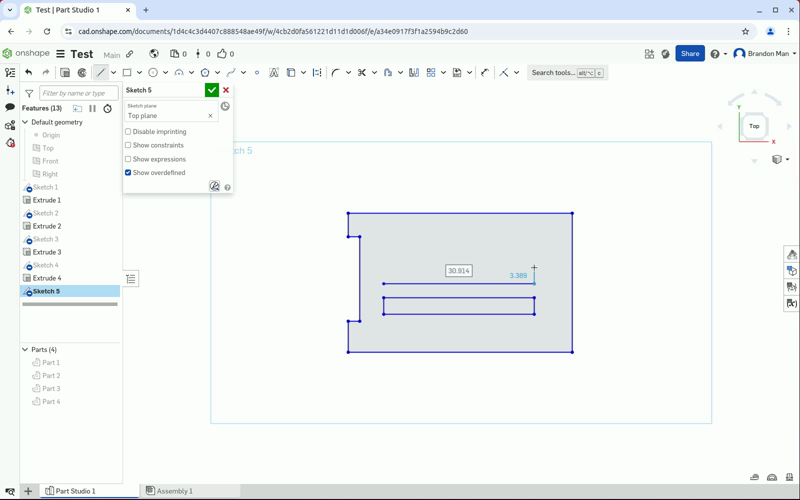
key_down(shift)
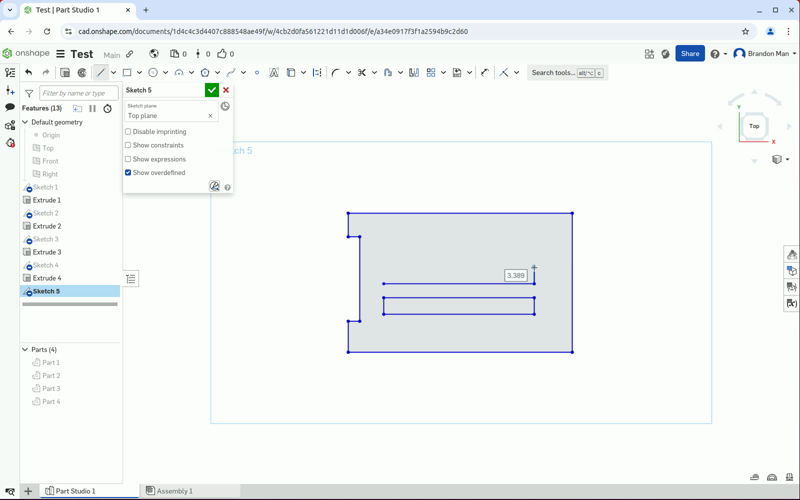
mouse_move(383, 267)
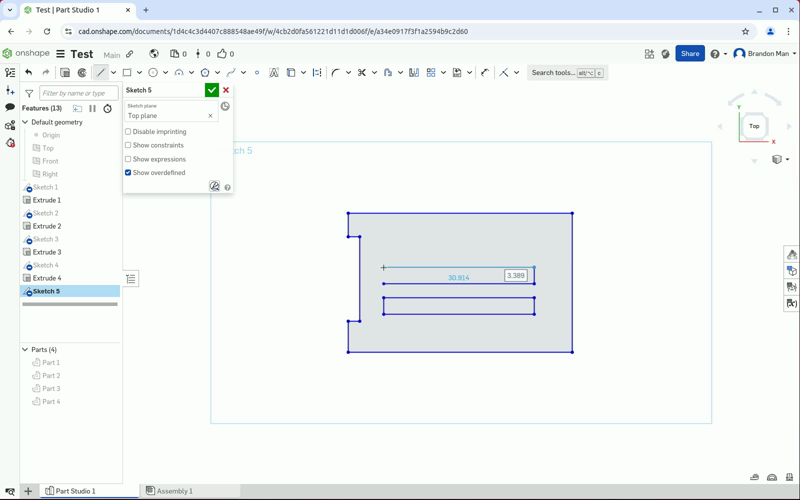
click(383, 267)
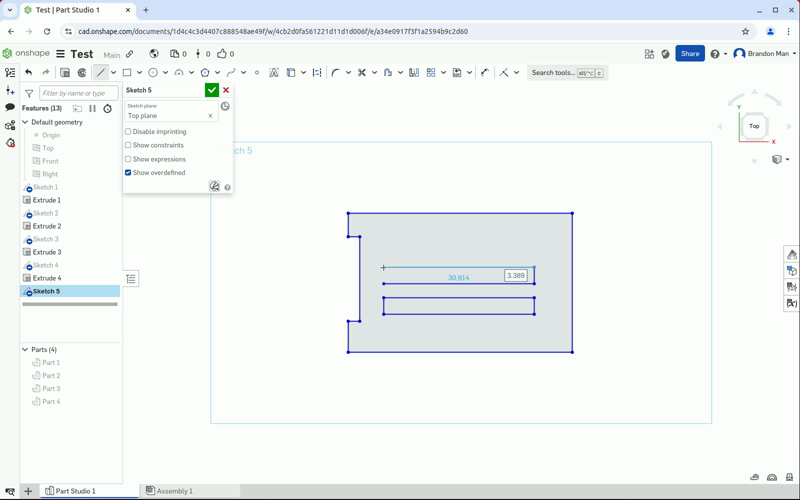
key_up(shift)
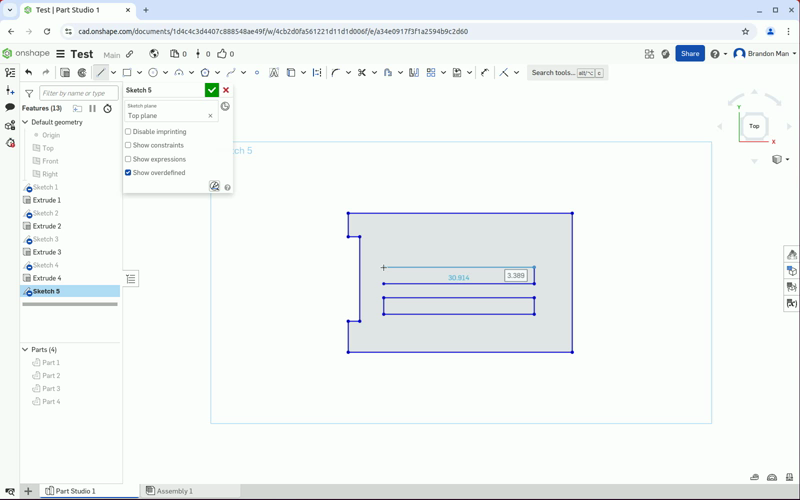
mouse_move(413, 267)
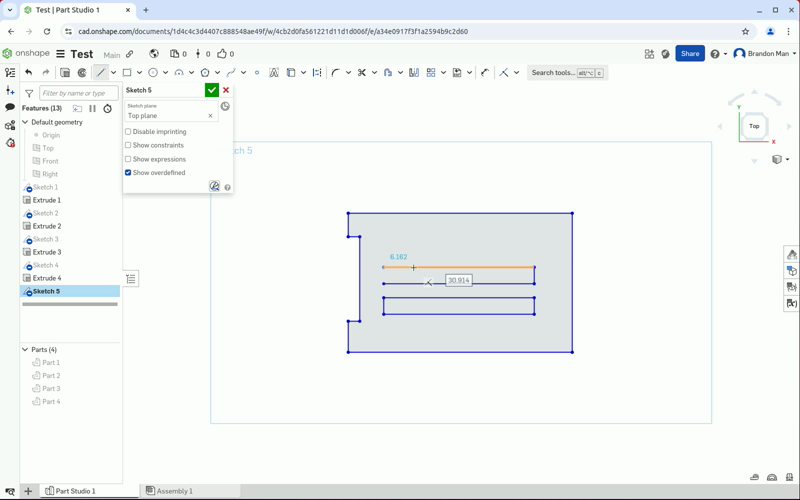
key_down(shift)
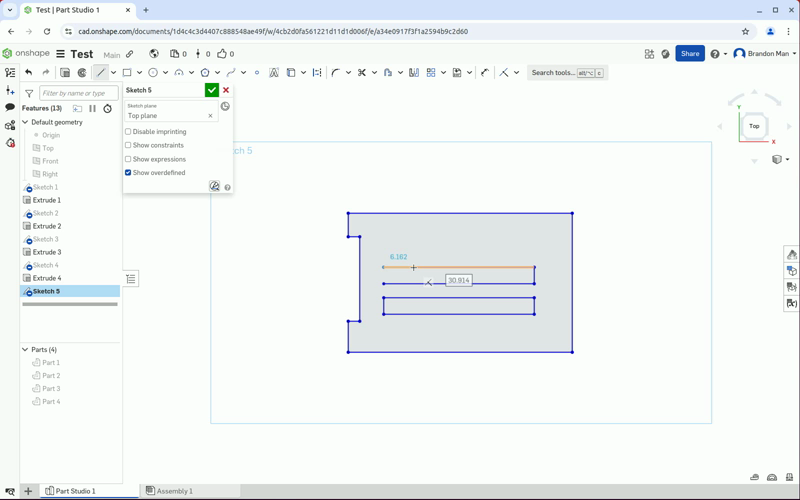
mouse_move(383, 283)
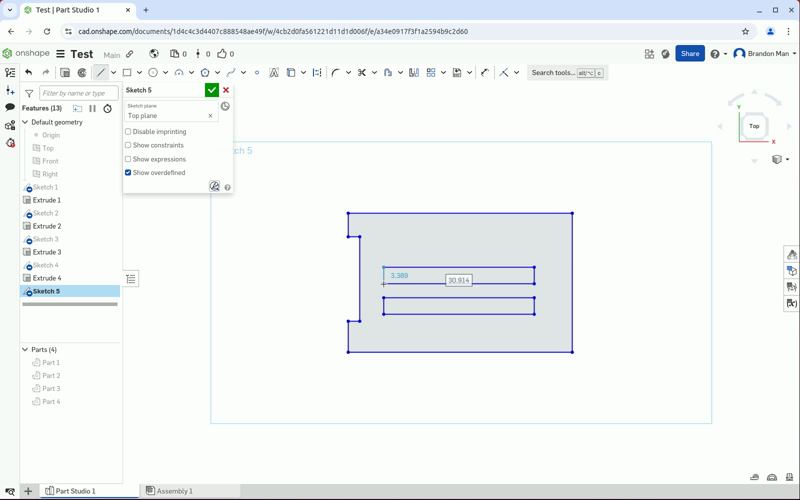
key_up(shift)
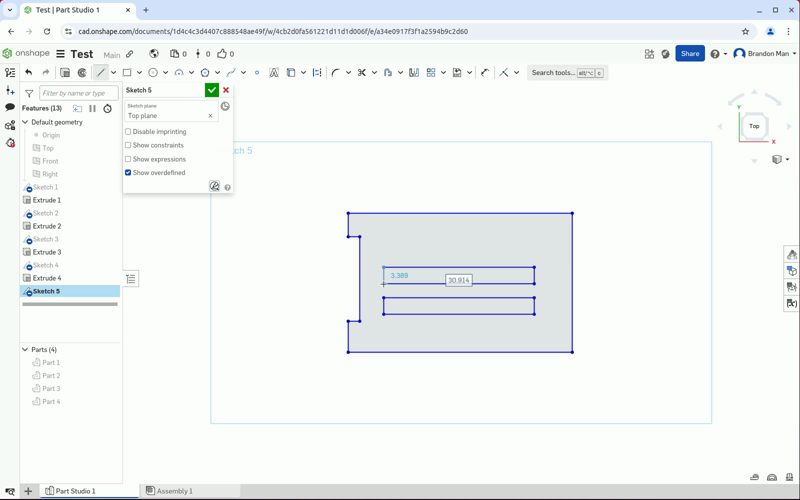
click(383, 283)
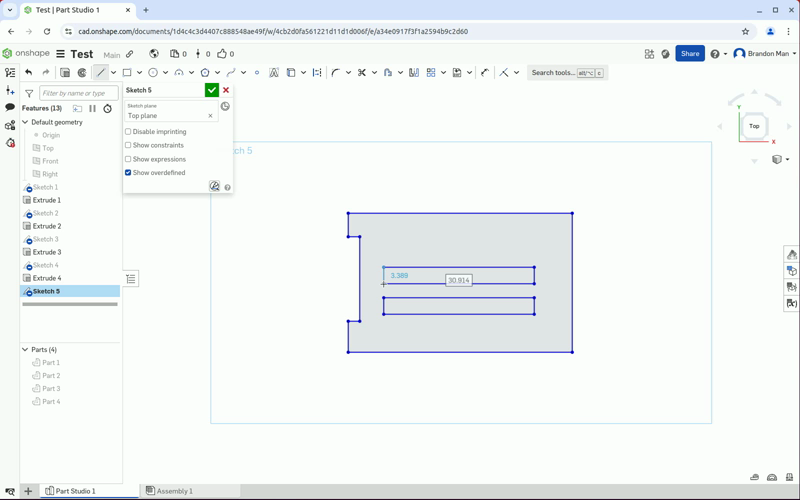
key(esc)
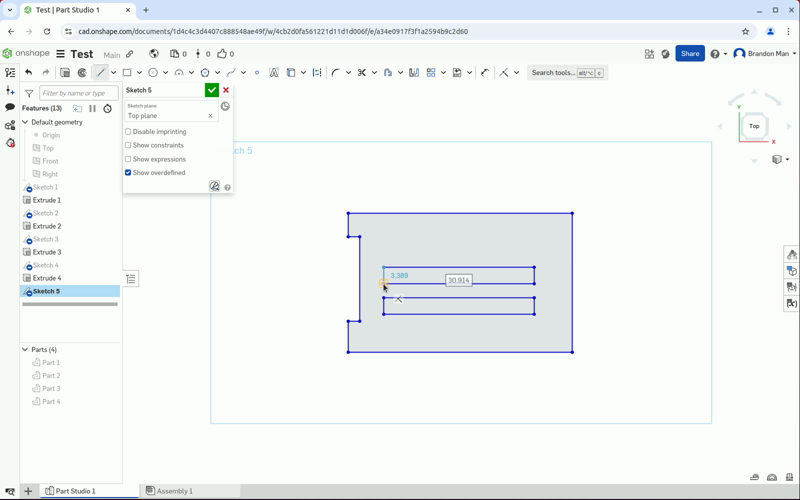
key(l)
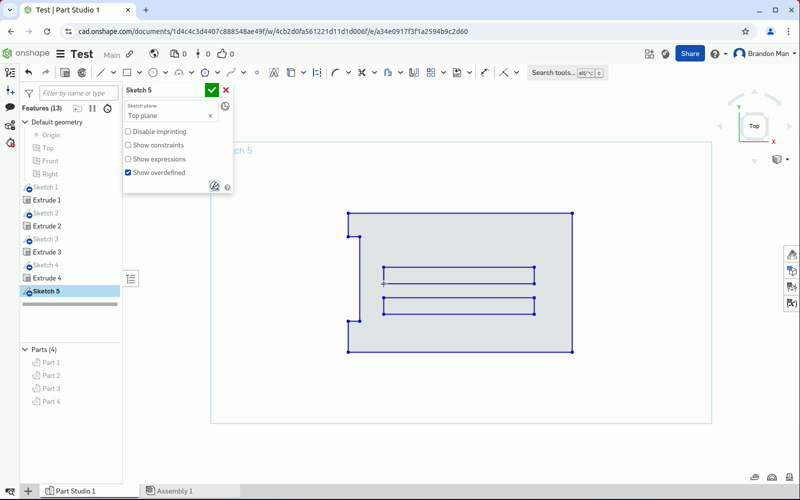
key_down(shift)
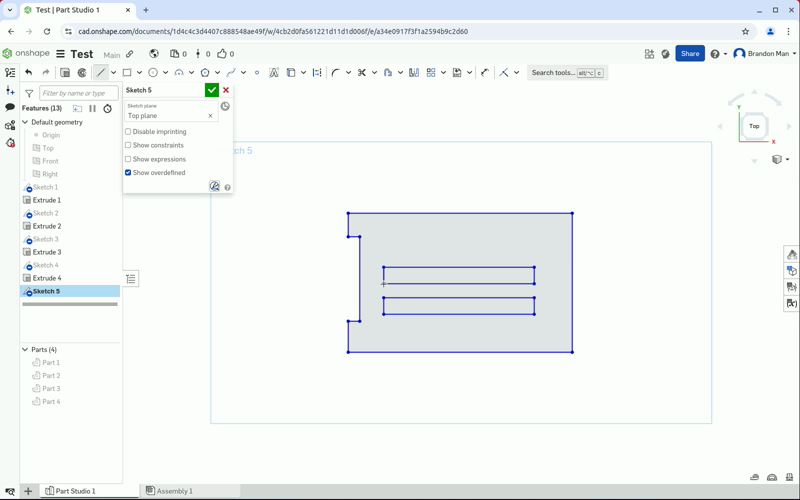
mouse_move(383, 253)
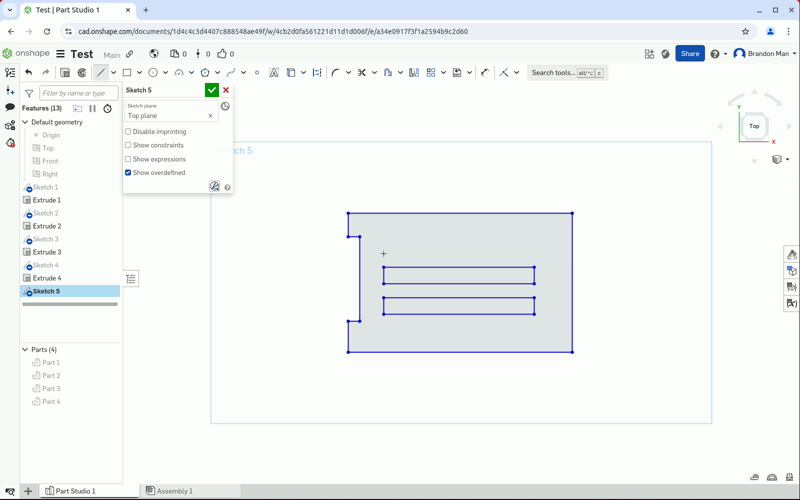
click(383, 253)
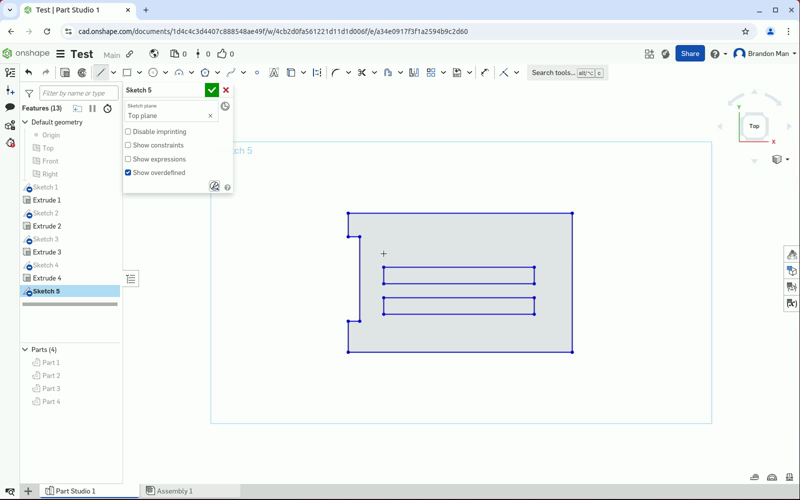
key_up(shift)
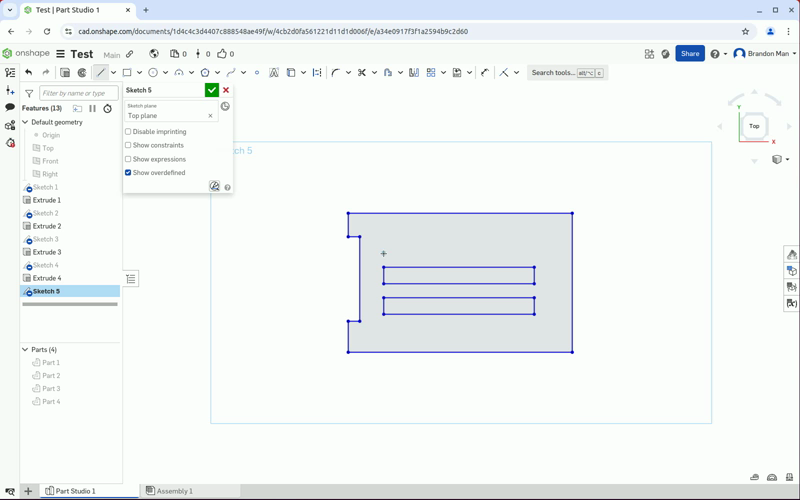
key_down(shift)
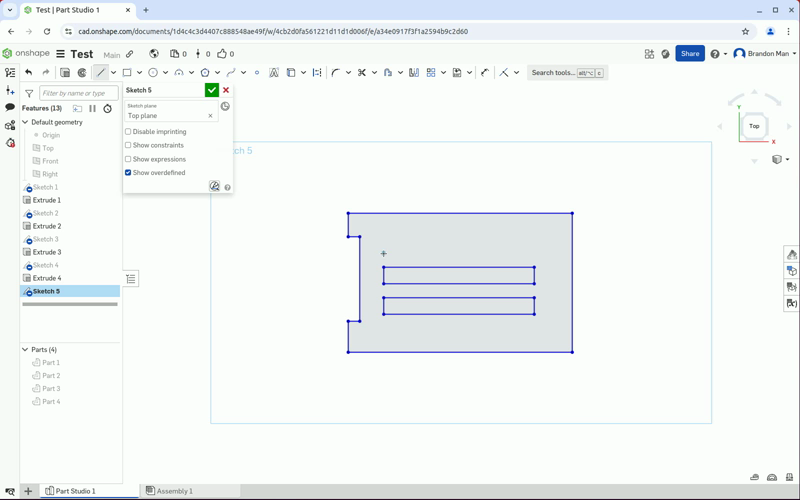
mouse_move(534, 253)
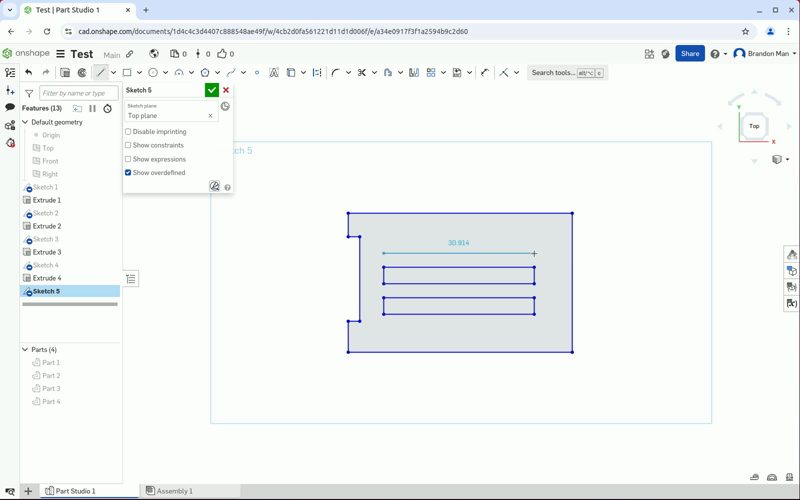
click(534, 253)
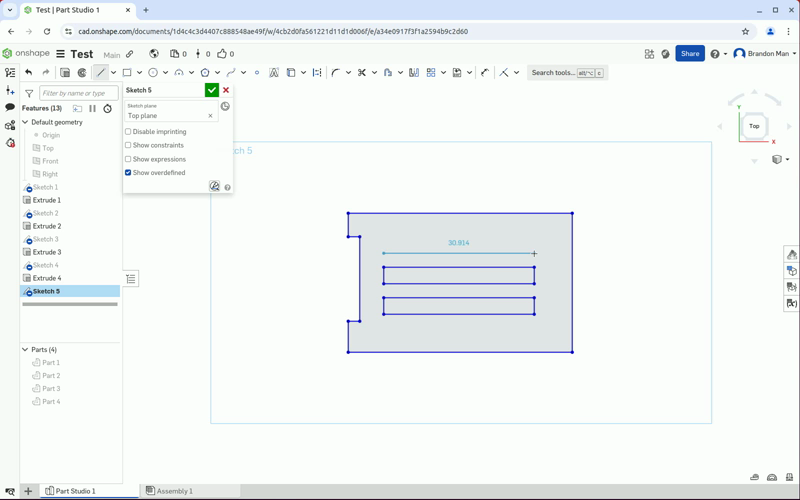
key_up(shift)
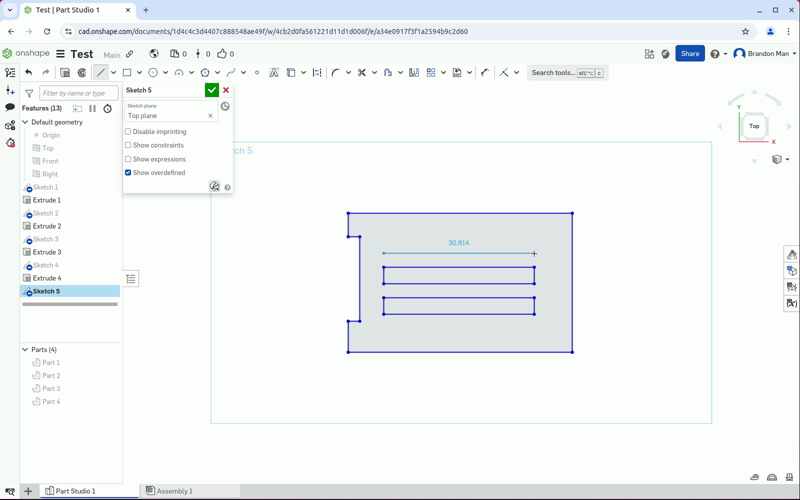
key_down(shift)
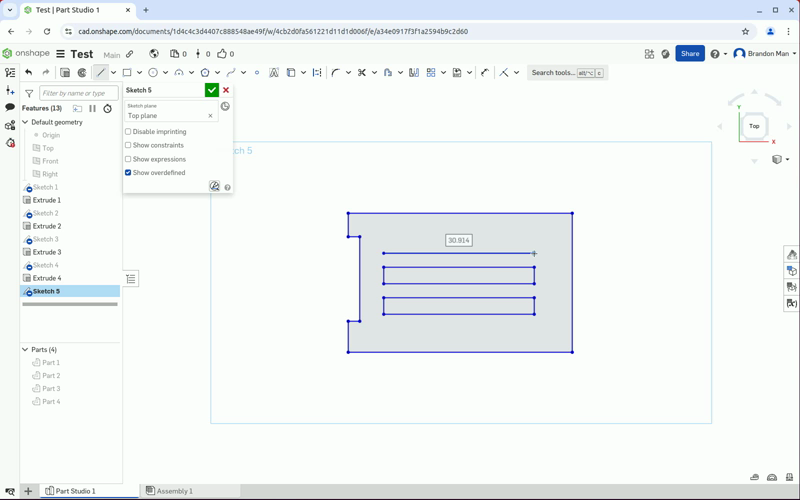
mouse_move(564, 253)
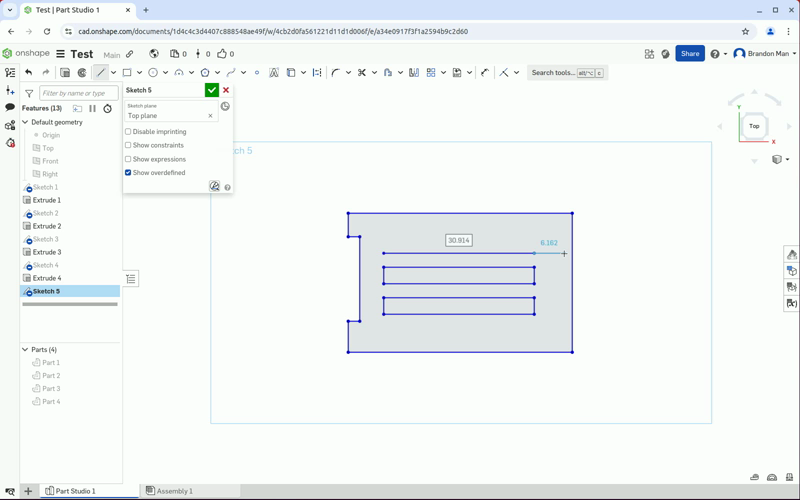
mouse_move(534, 236)
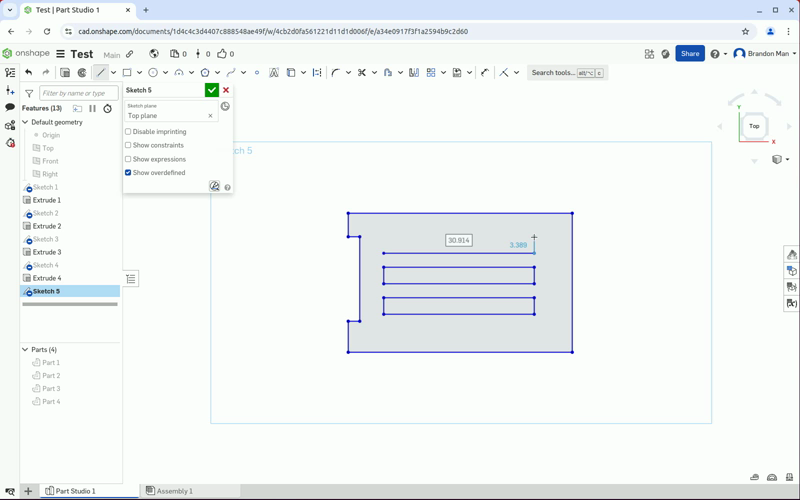
click(534, 236)
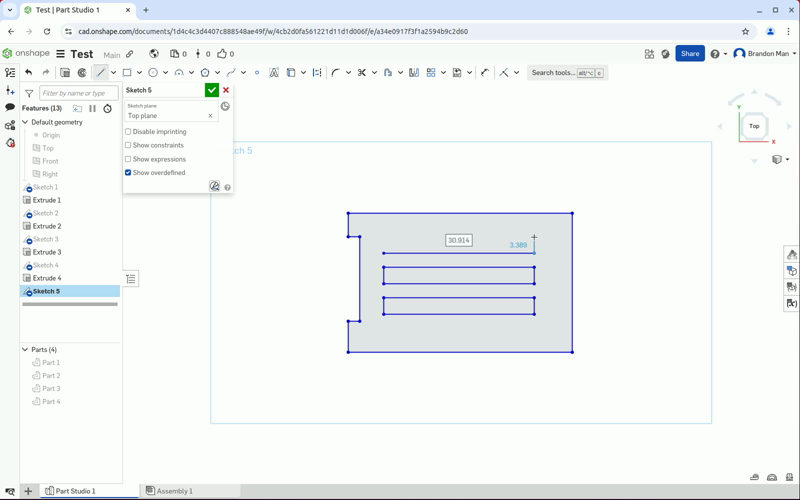
key_up(shift)
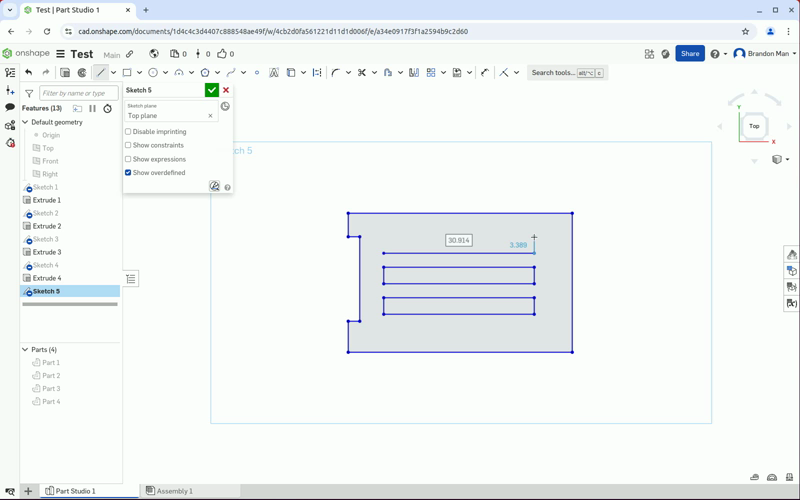
key_down(shift)
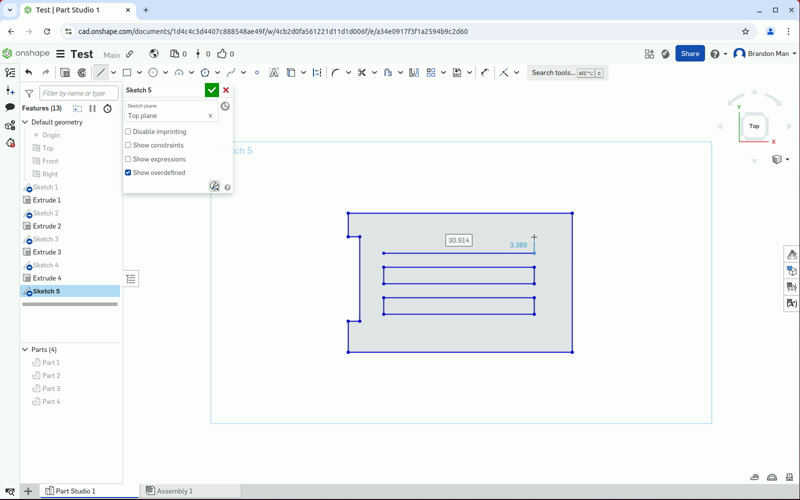
mouse_move(383, 236)
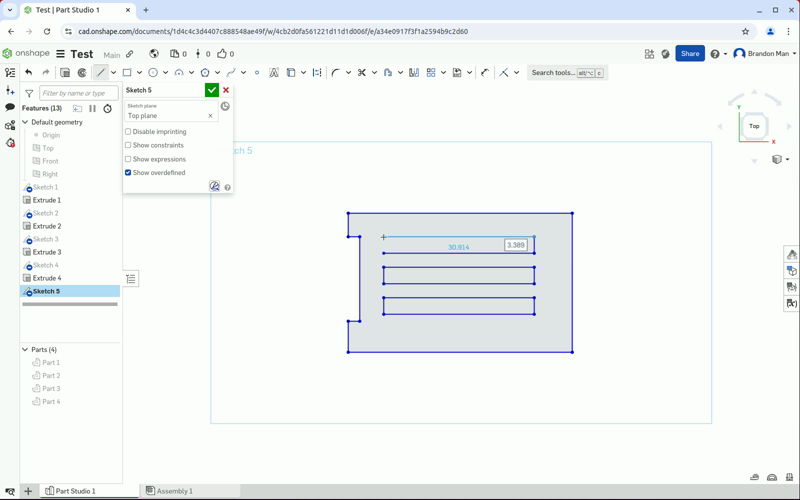
click(383, 236)
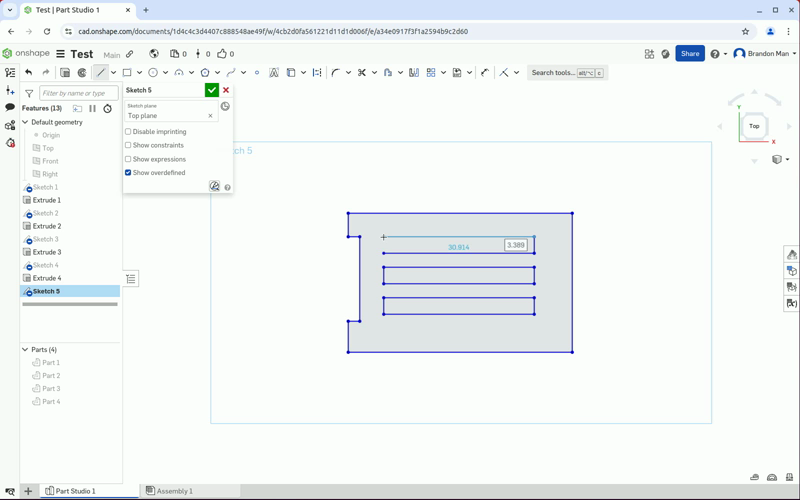
key_up(shift)
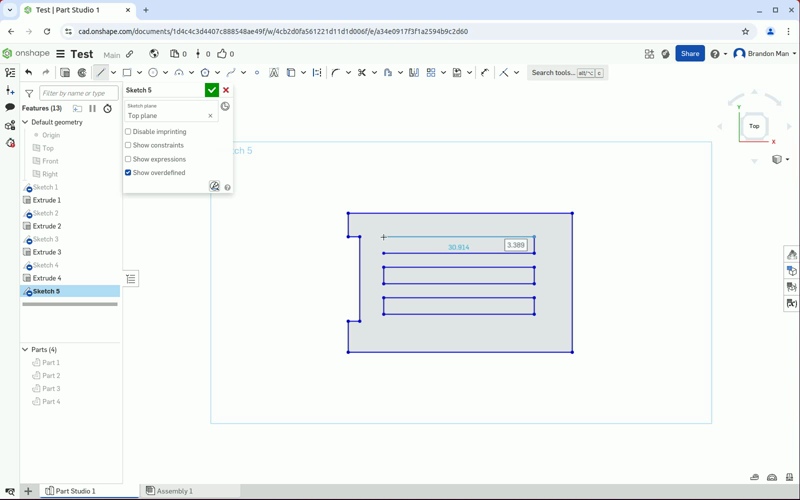
mouse_move(413, 236)
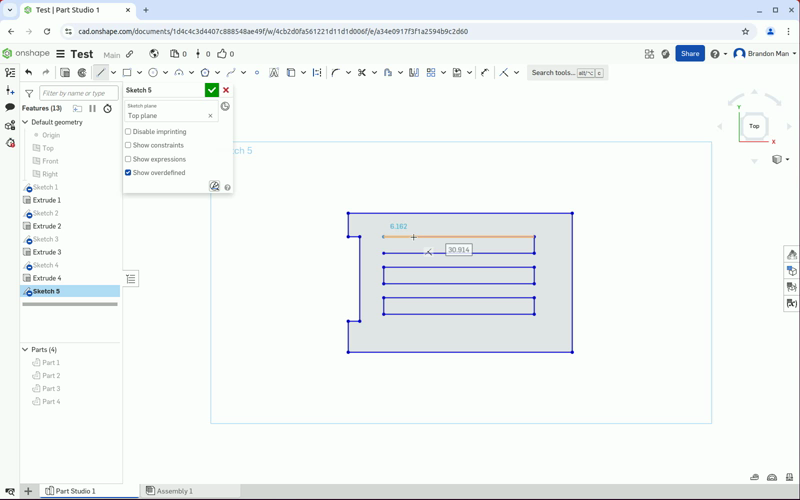
key_down(shift)
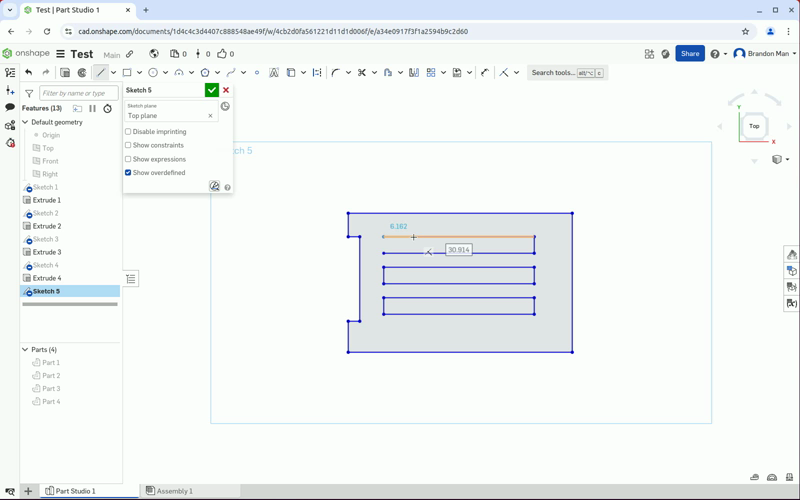
mouse_move(383, 253)
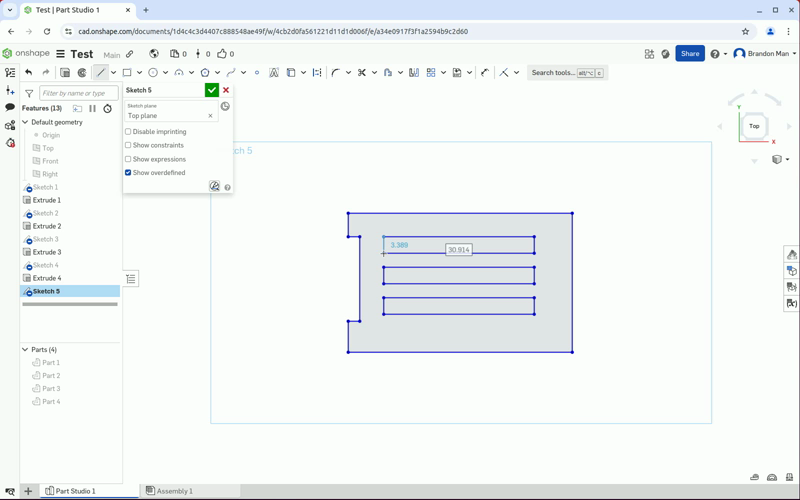
key_up(shift)
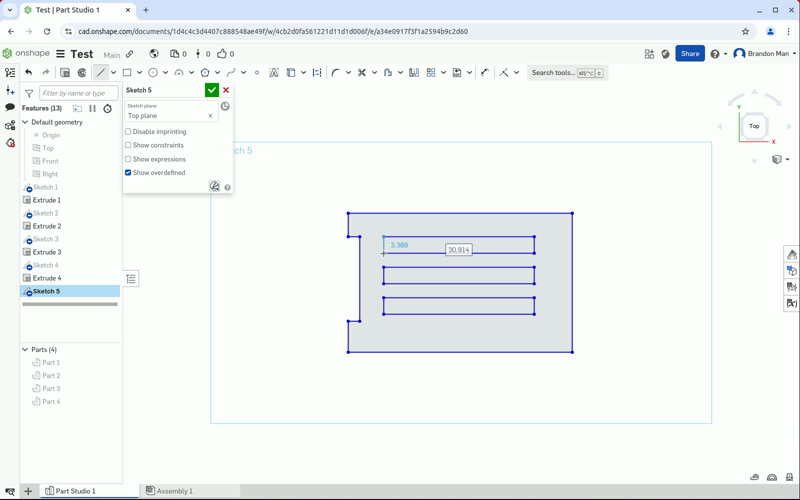
click(383, 253)
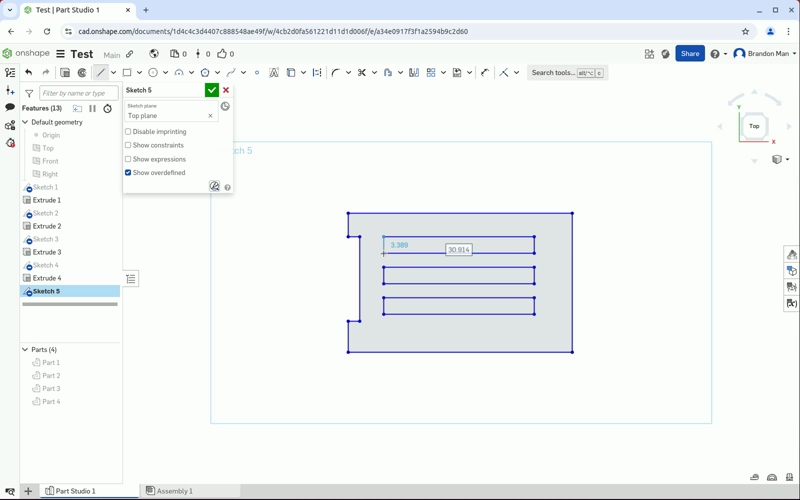
key(esc)
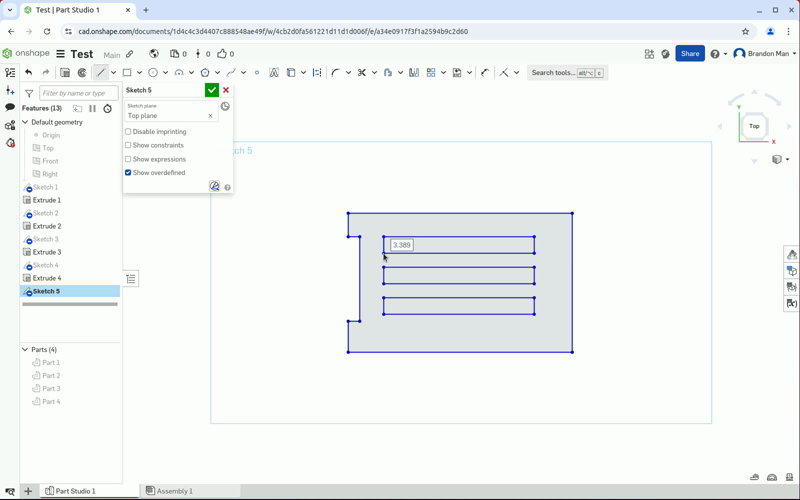
mouse_move(545, 336)
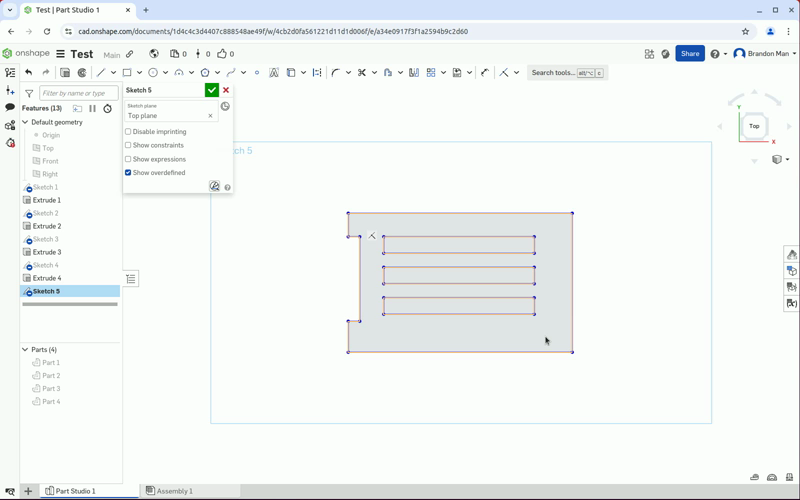
click(545, 336)
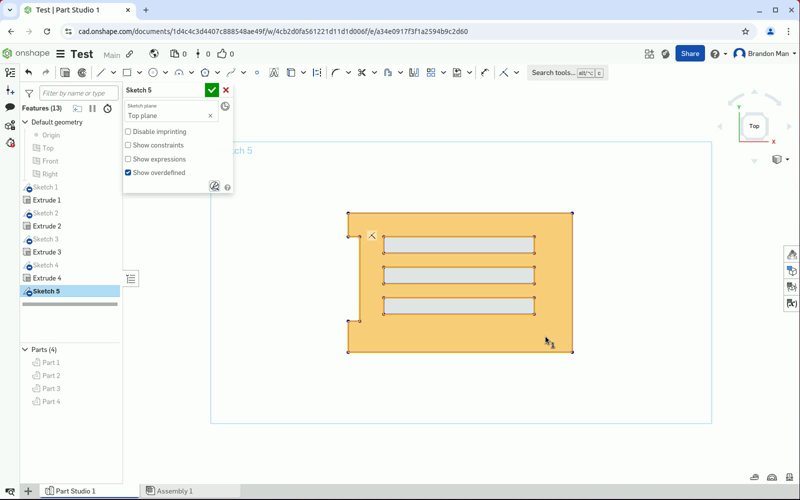
mouse_move(73, 352)
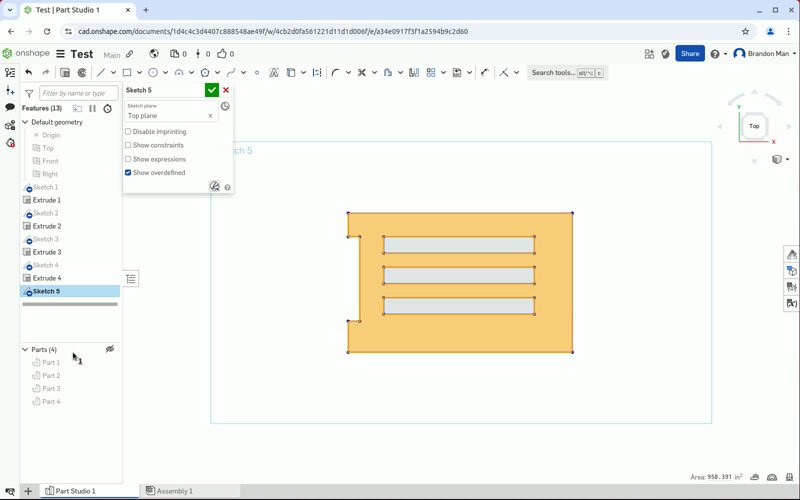
key(shift+y)
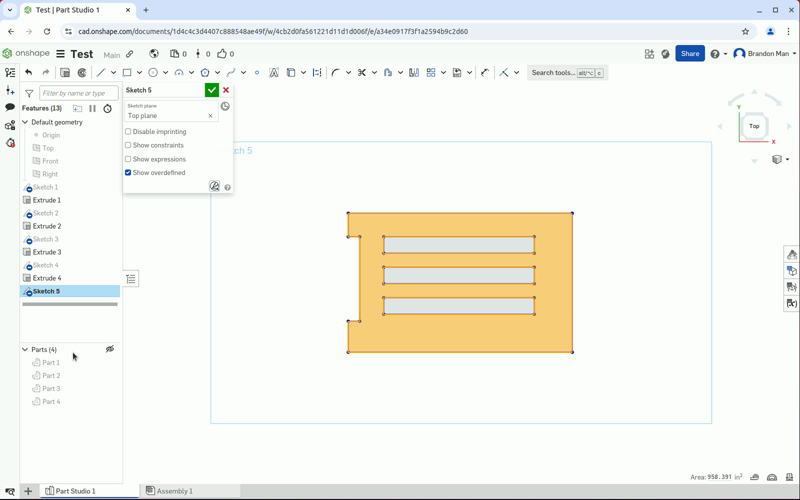
key(shift+e)
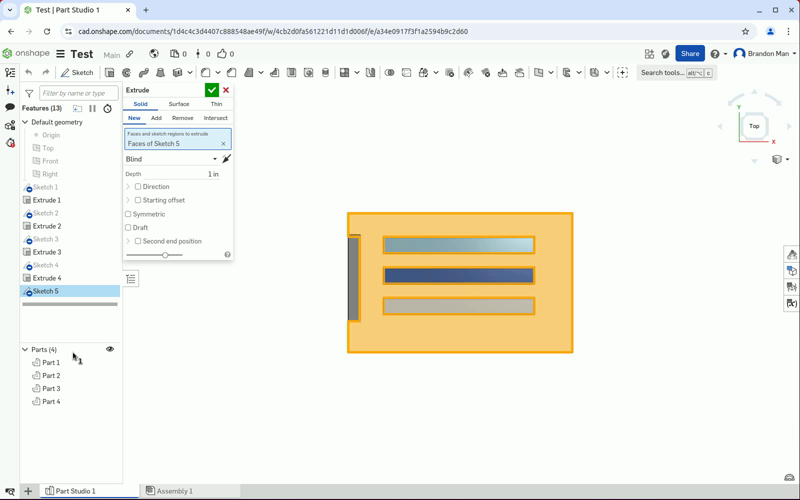
mouse_move(143, 106)
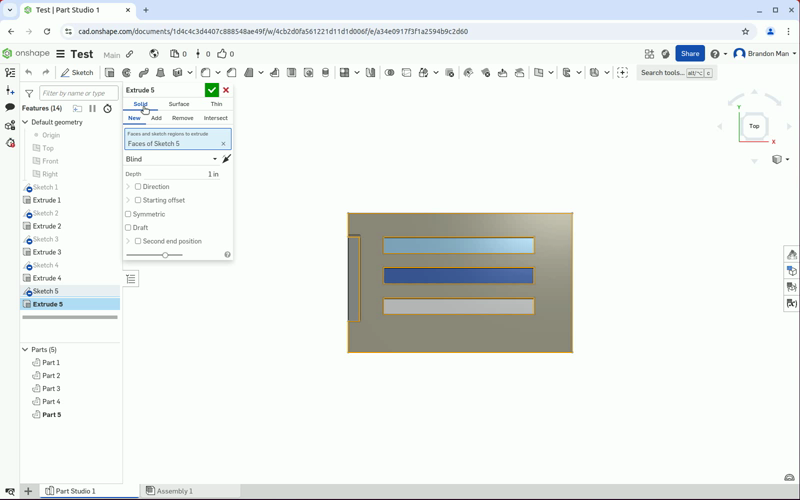
click(143, 106)
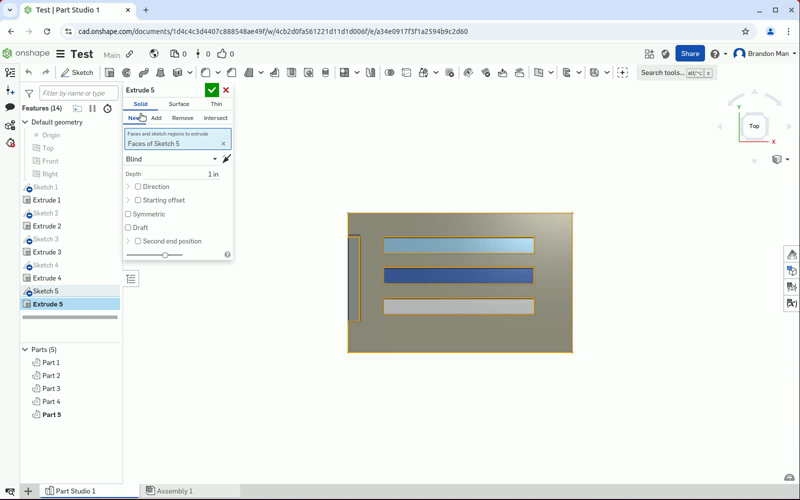
mouse_move(137, 120)
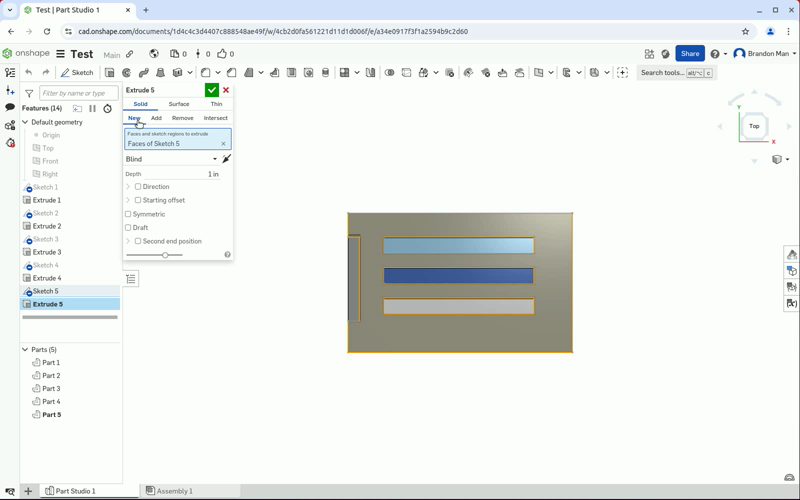
click(137, 120)
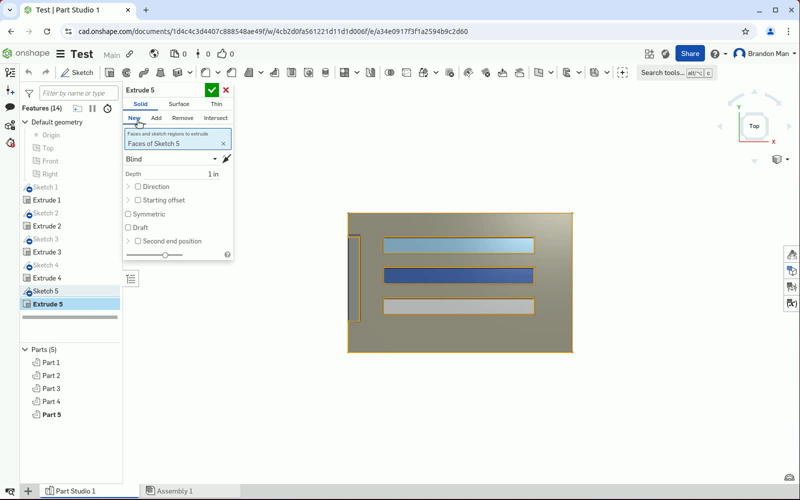
key(tab, 4)
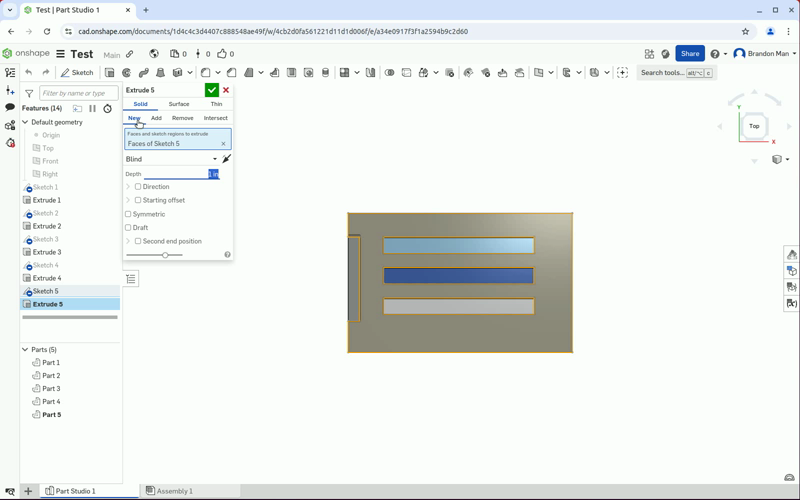
text(-0.241)
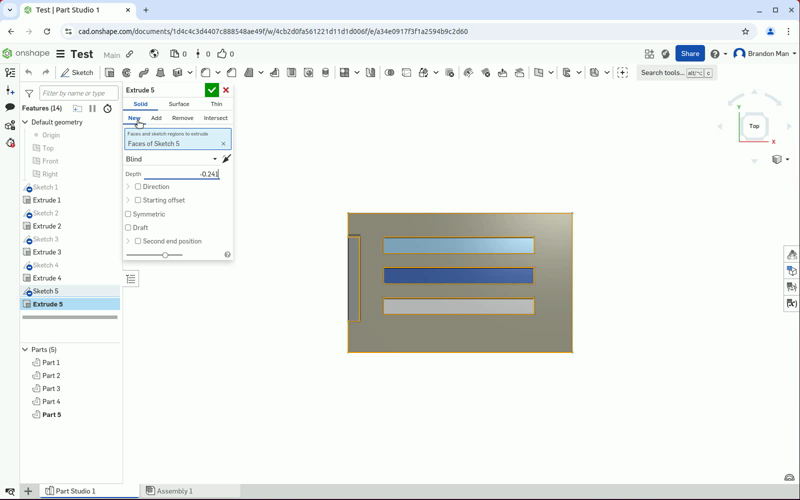
key(enter)
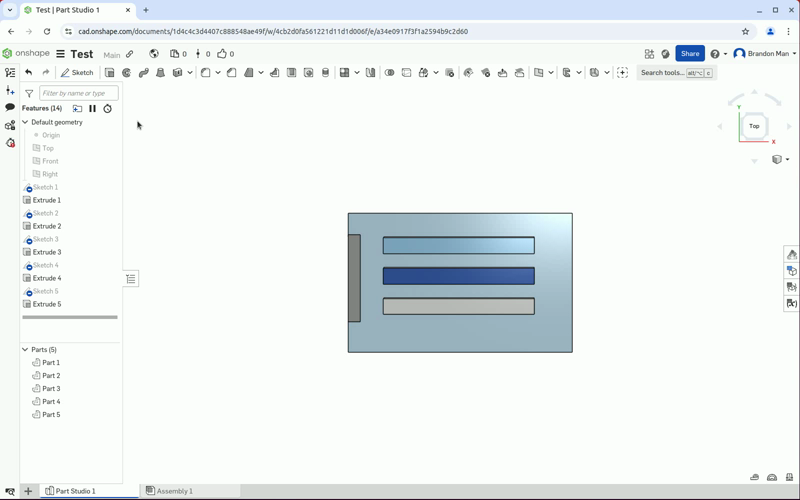
key(shift+h)
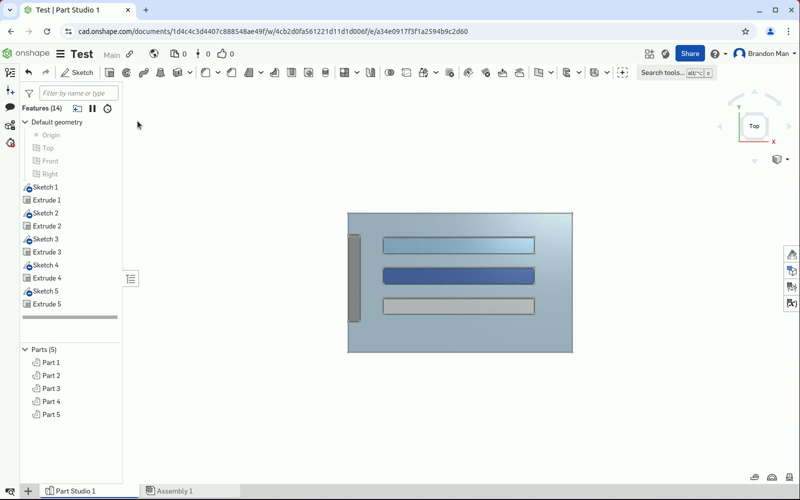
key(shift+h)
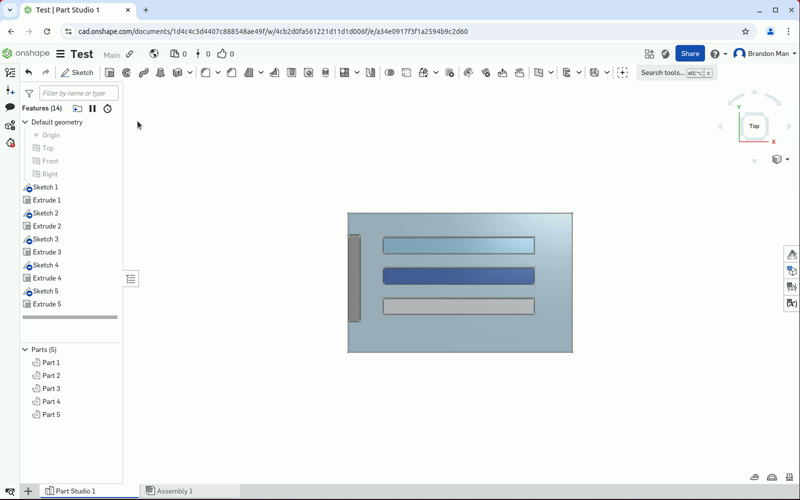
key(shift+7)
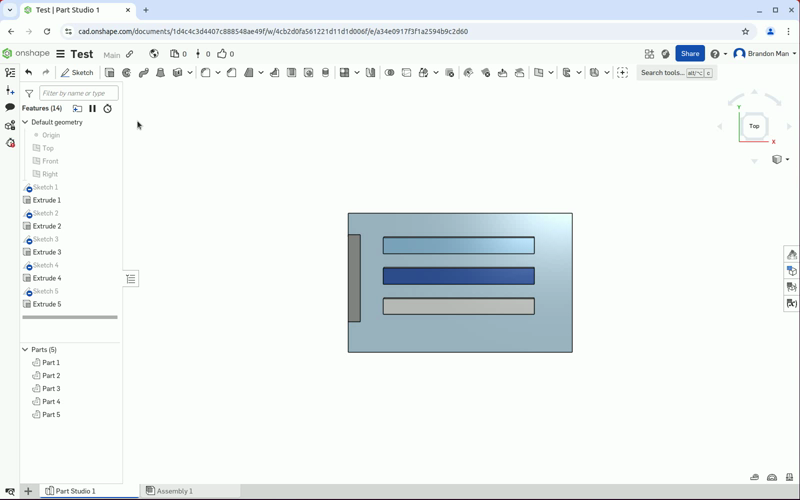
key(up, 3)
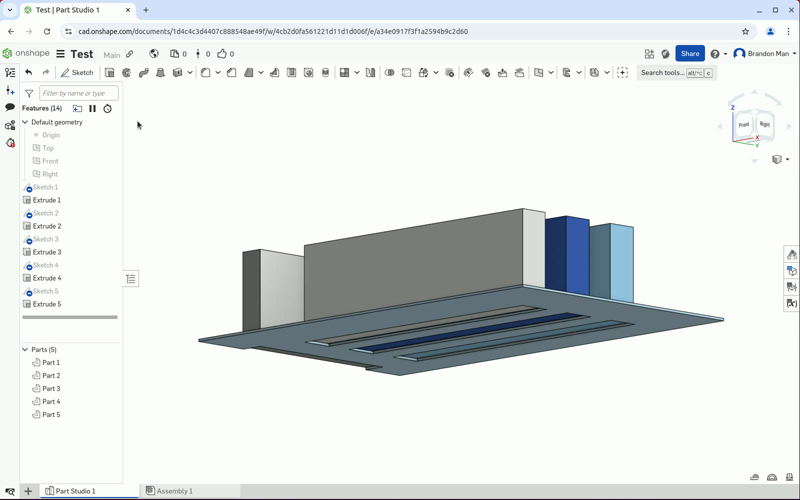
key(left, 3)
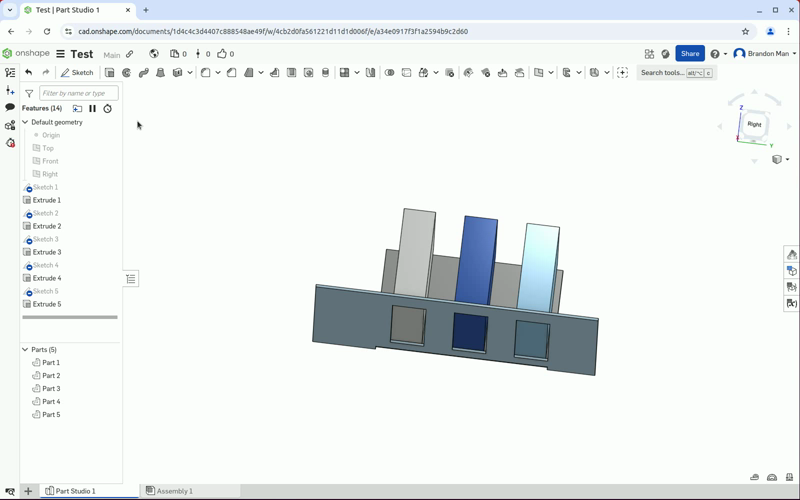
key(right, 3)
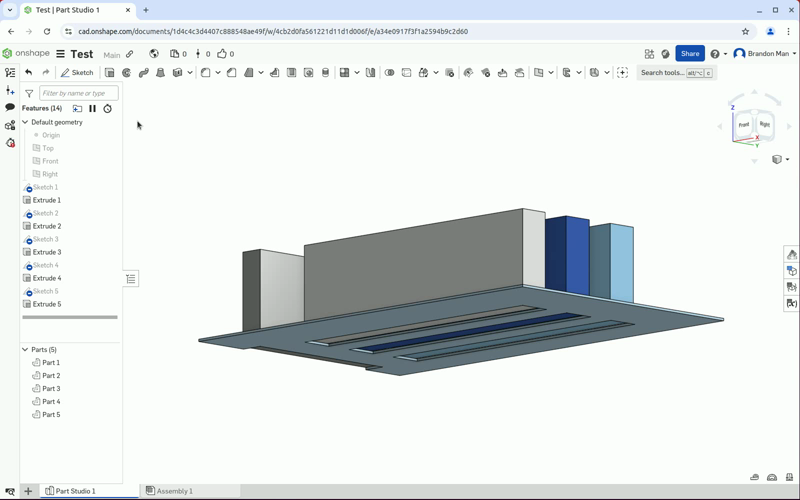
key(down, 3)
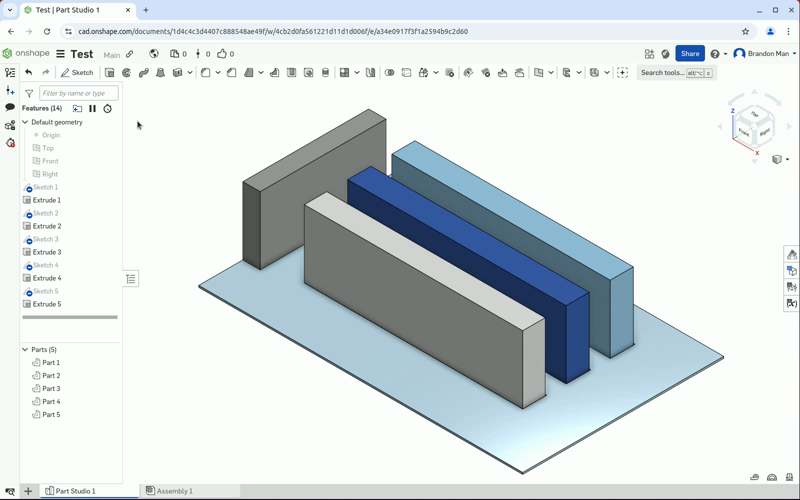
mouse_move(73, 189)
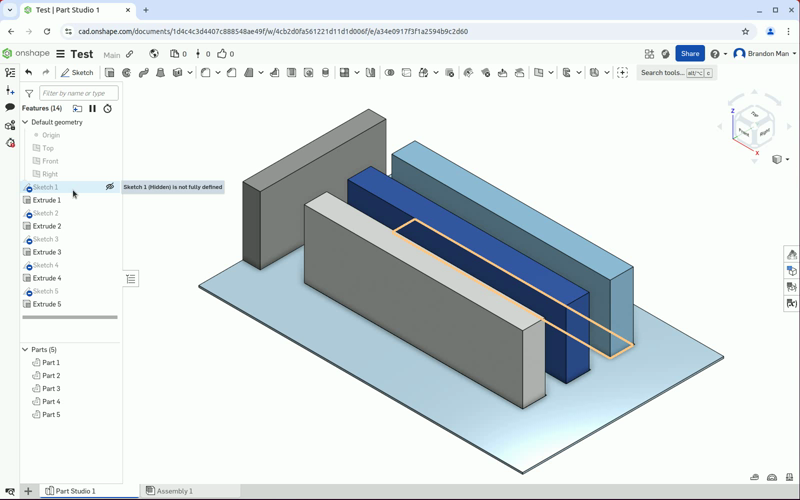
click(73, 189)